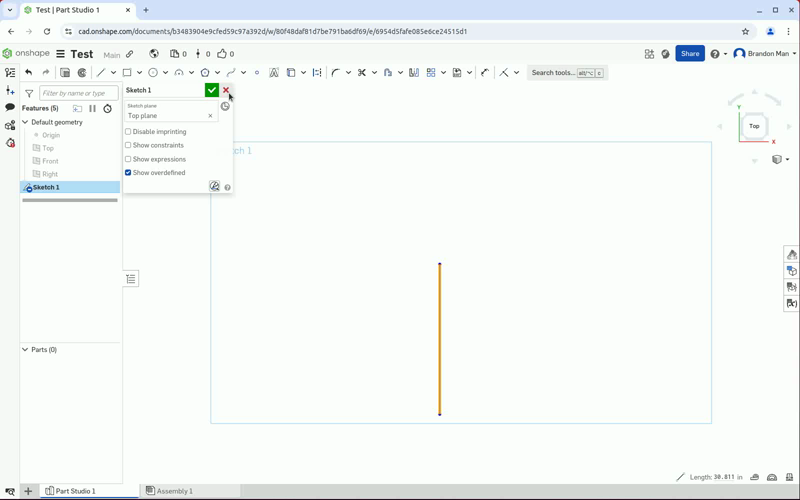
key(shift+h)
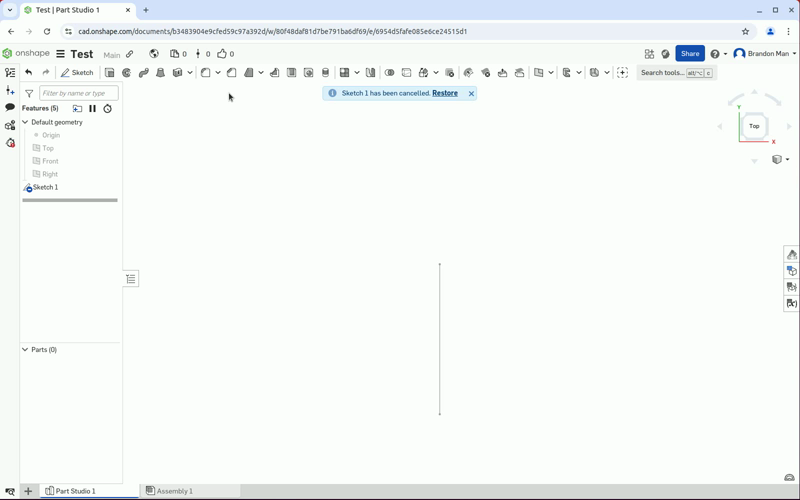
mouse_move(73, 352)
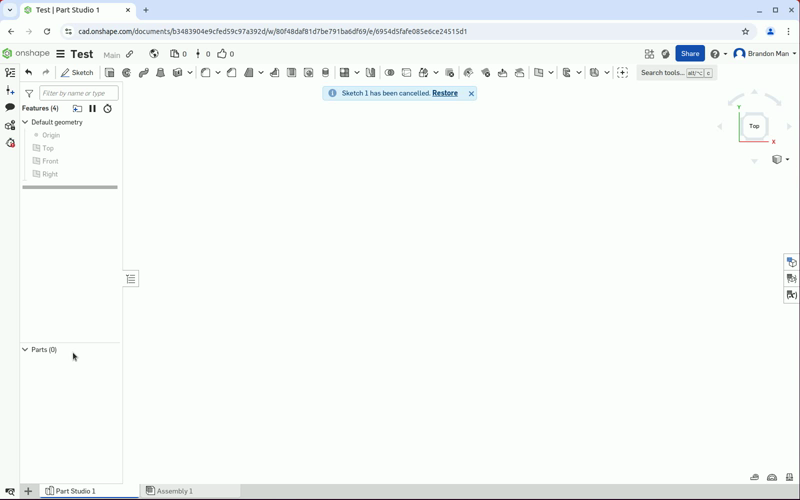
key(y)
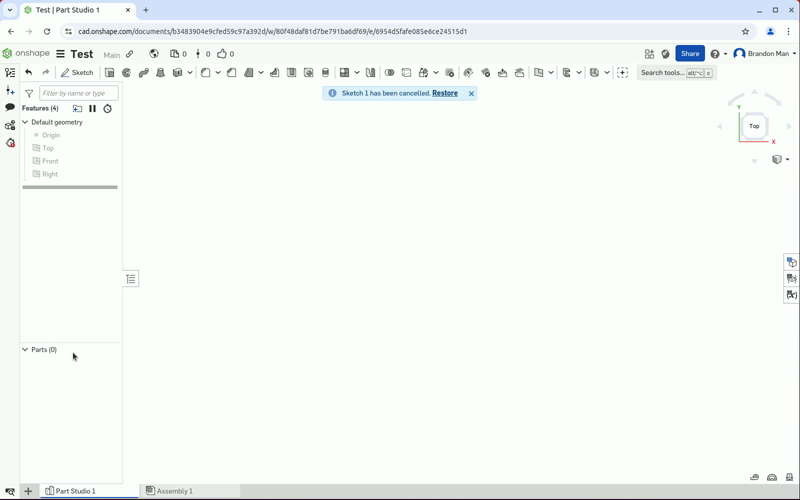
key(shift+p)
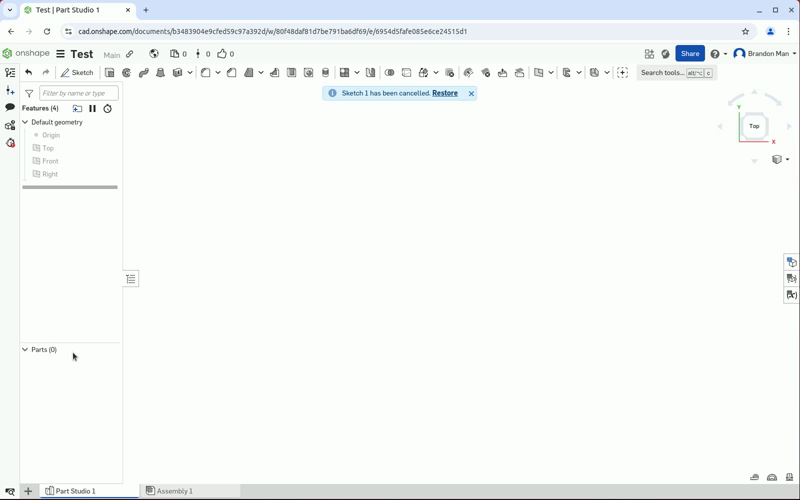
key(space)
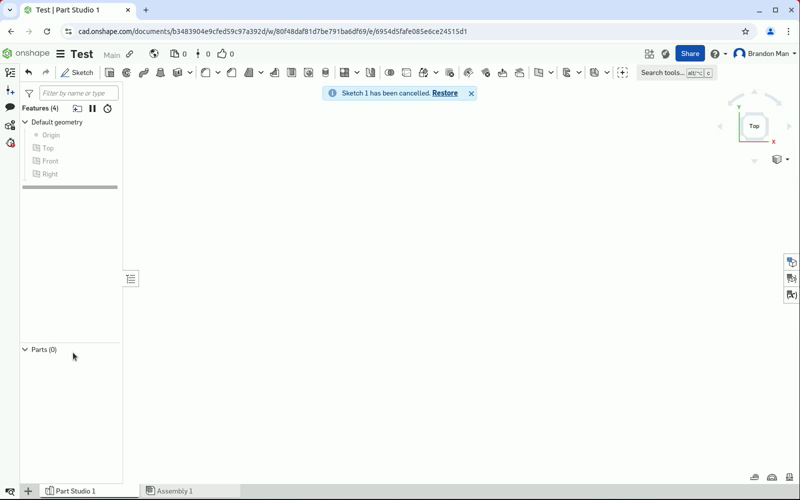
key_down(shift)
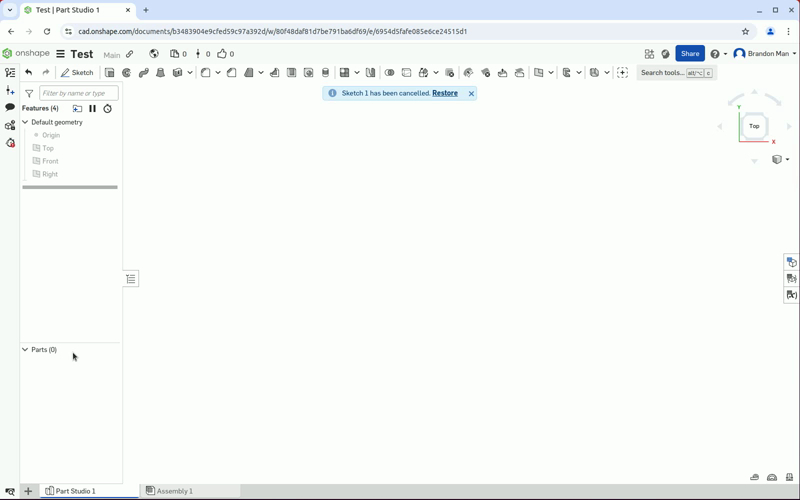
key(up)
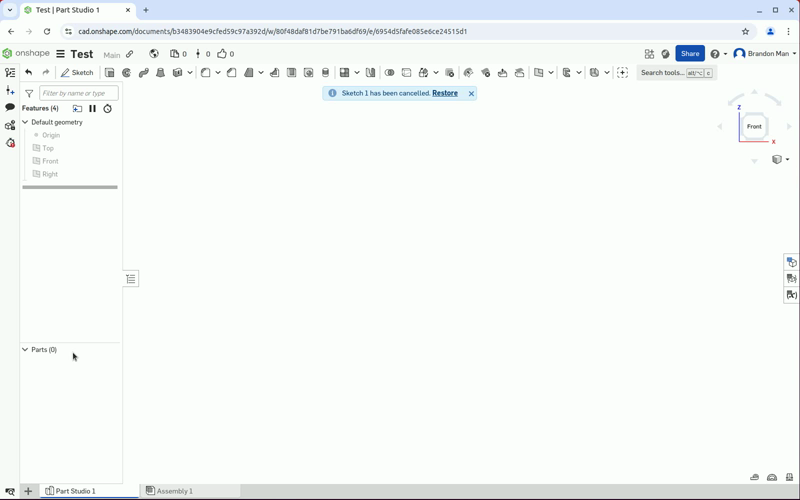
key_up(shift)
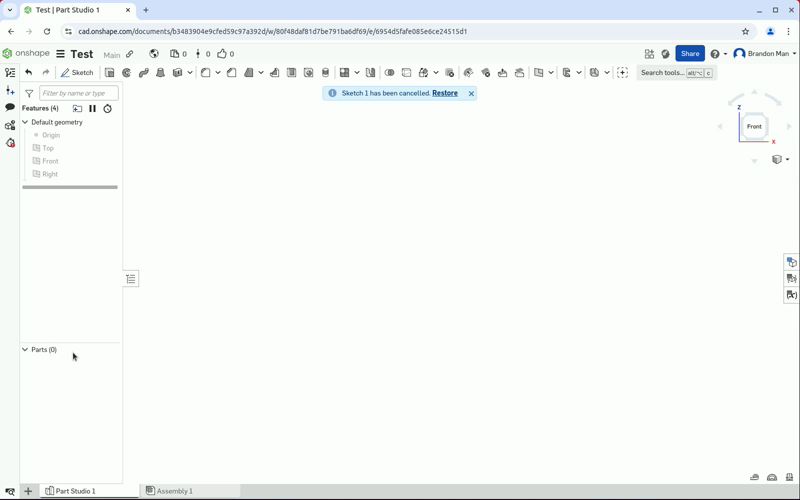
mouse_move(73, 352)
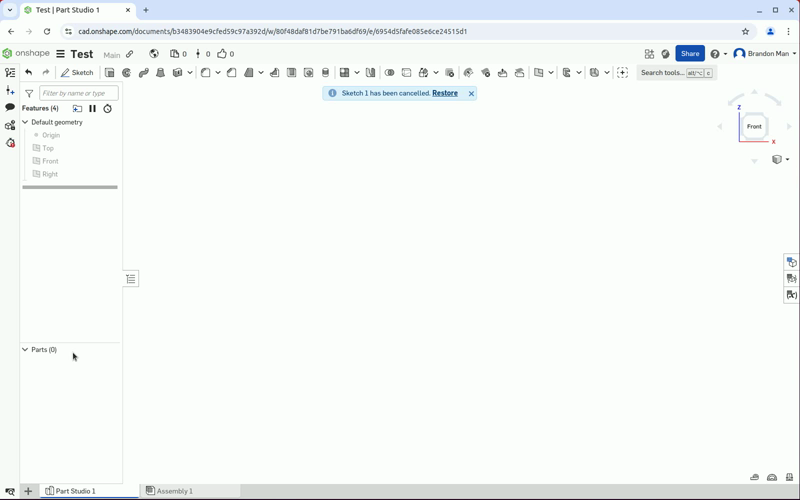
key(shift+y)
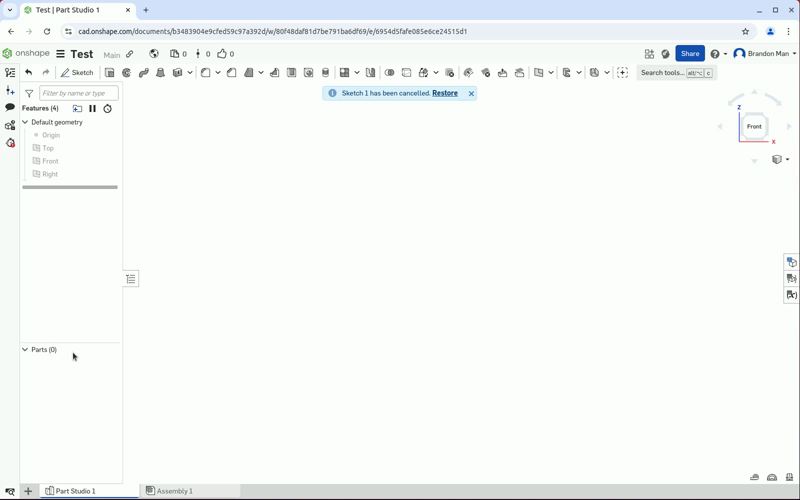
key(shift+s)
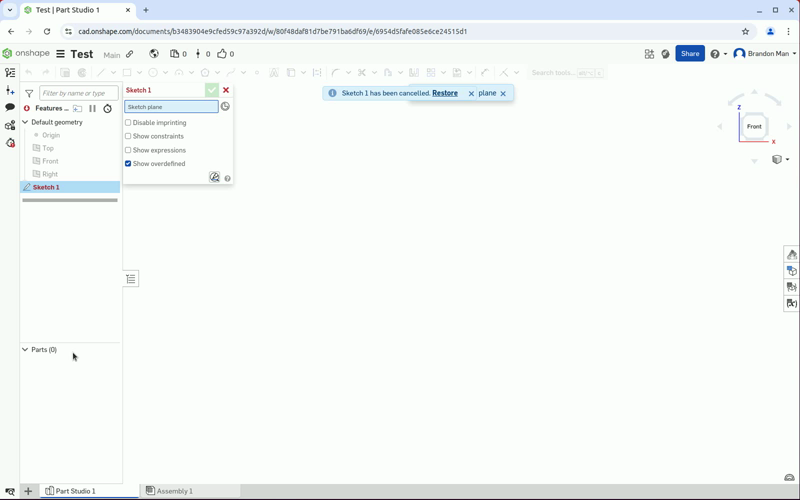
mouse_move(73, 163)
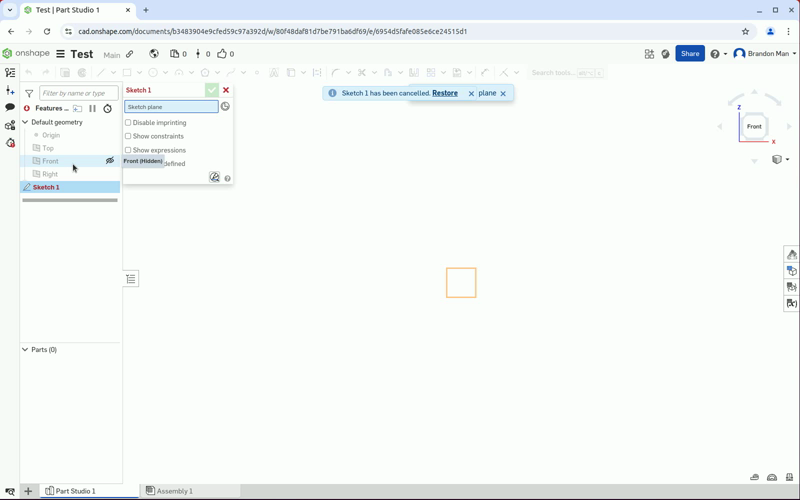
click(73, 163)
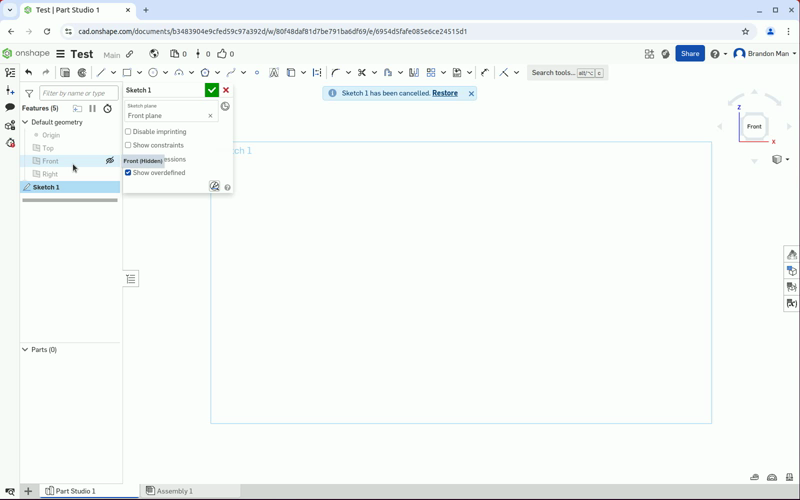
mouse_move(73, 352)
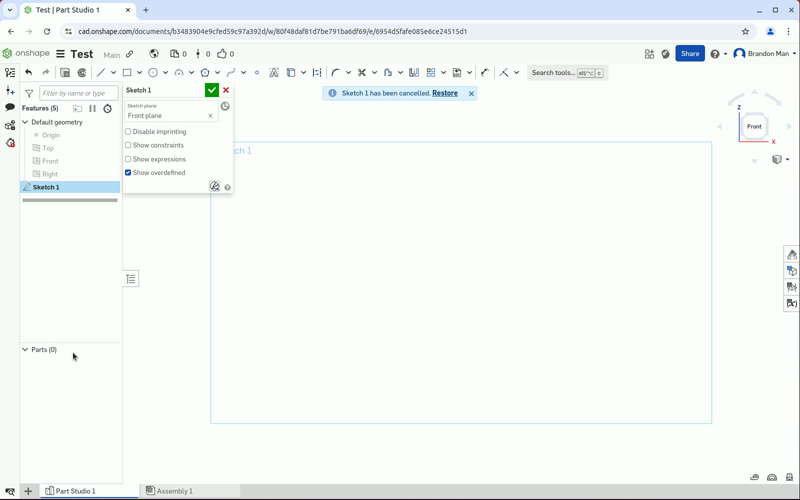
key(y)
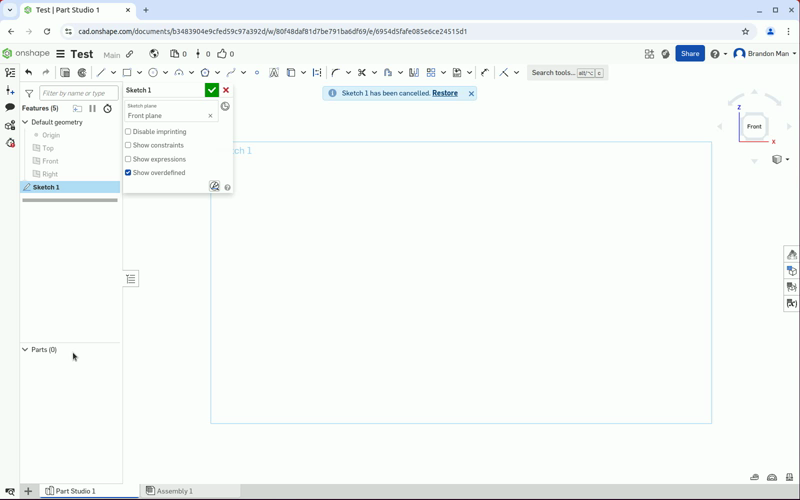
key(l)
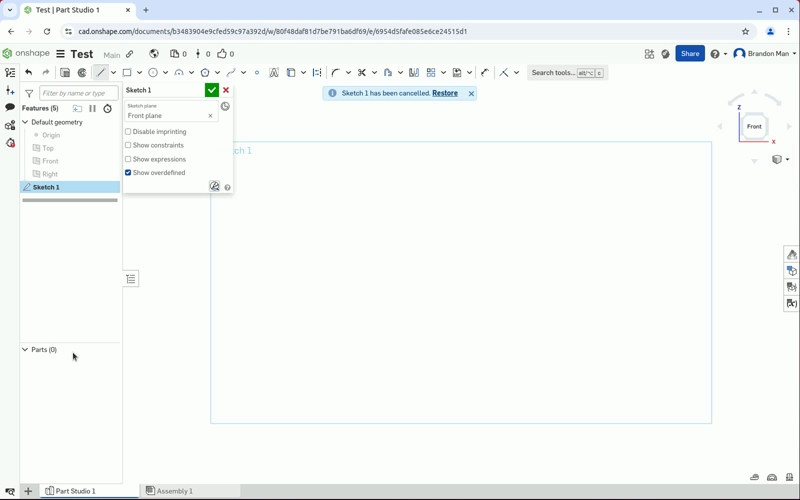
key_down(shift)
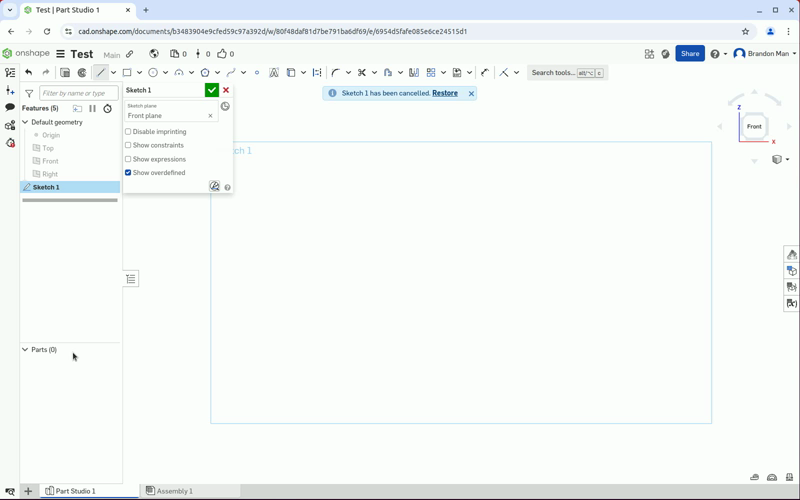
mouse_move(460, 297)
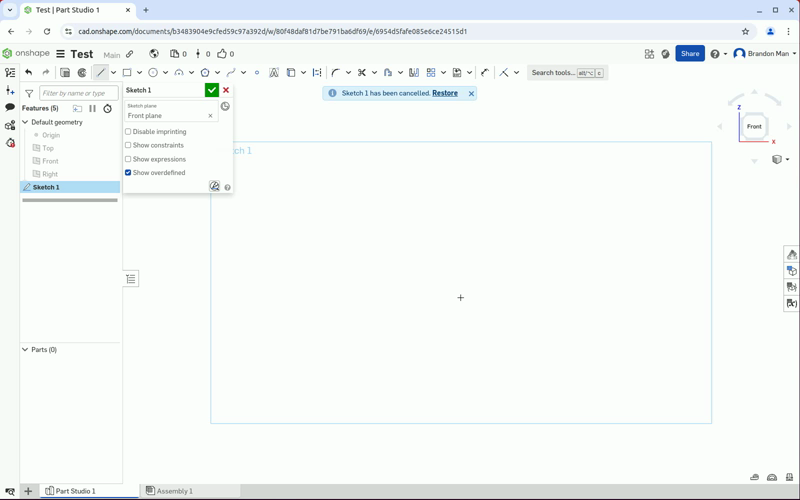
click(460, 297)
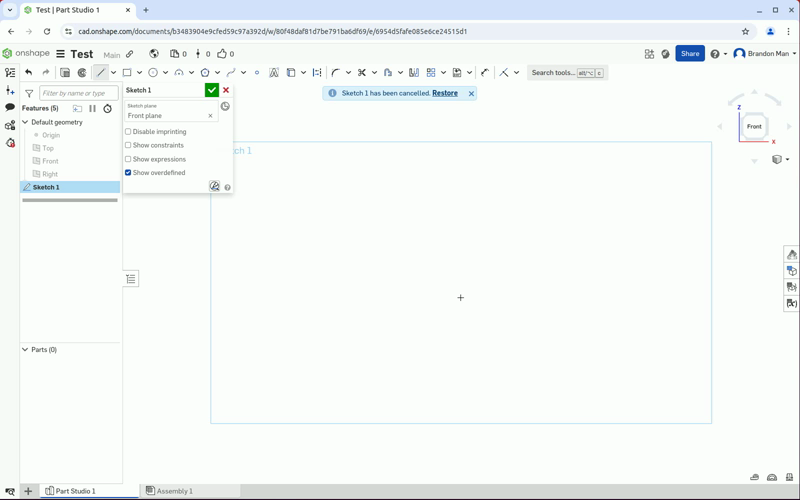
key_up(shift)
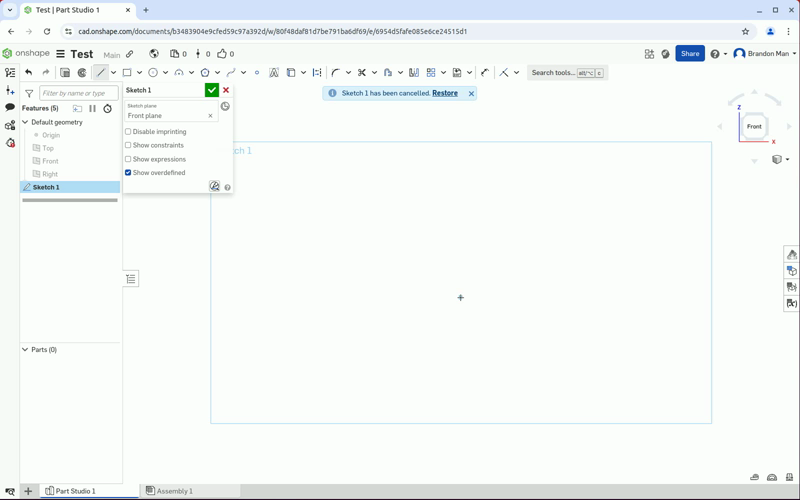
key_down(shift)
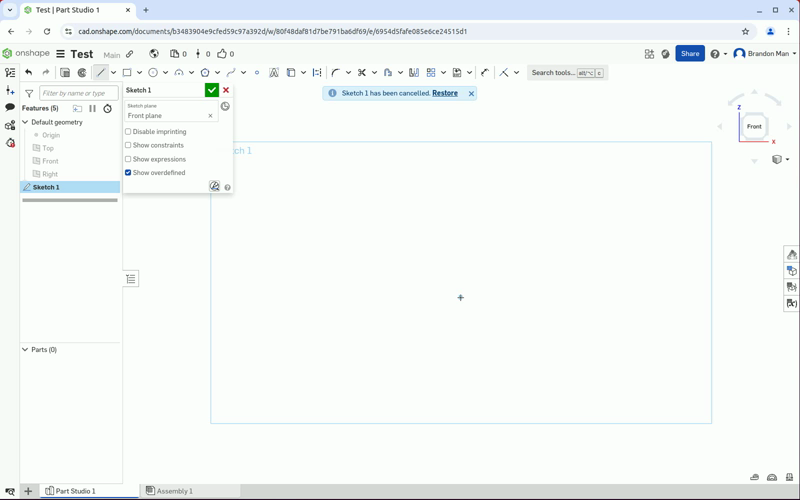
mouse_move(526, 297)
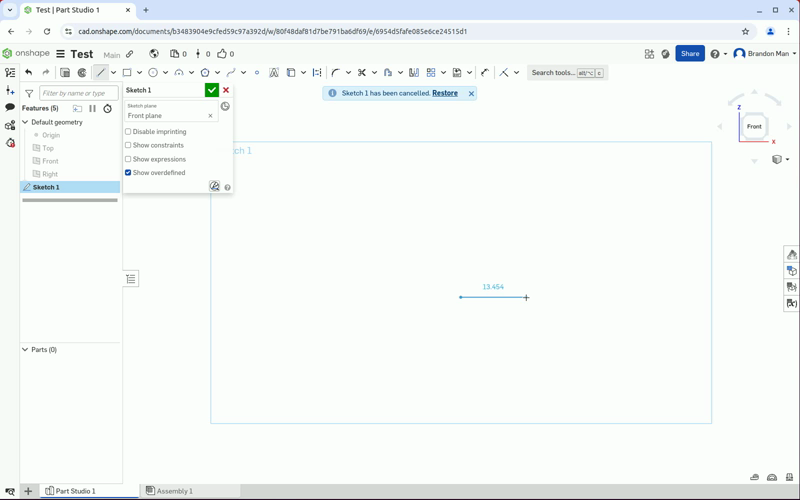
click(526, 297)
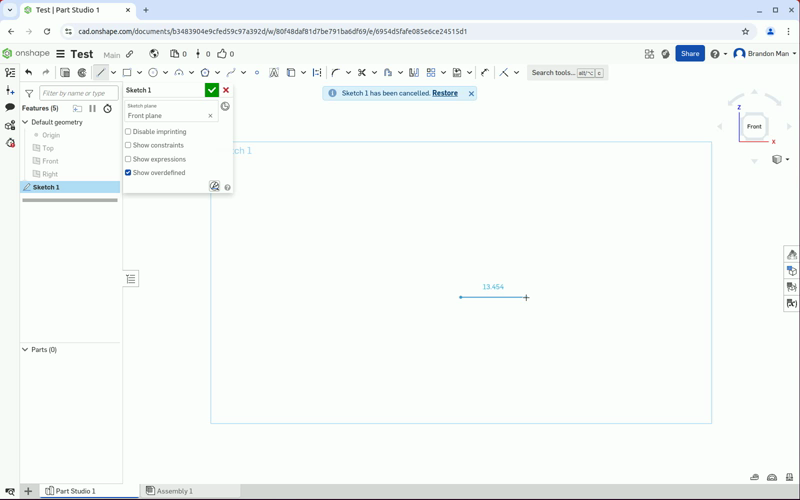
key_up(shift)
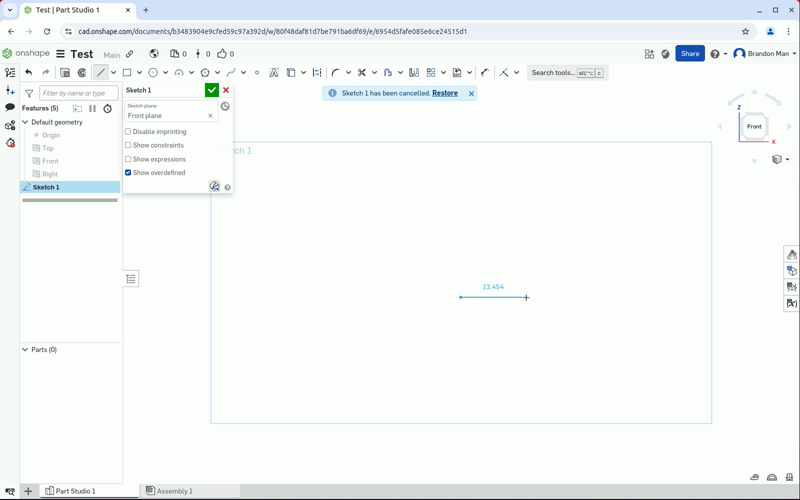
key_down(shift)
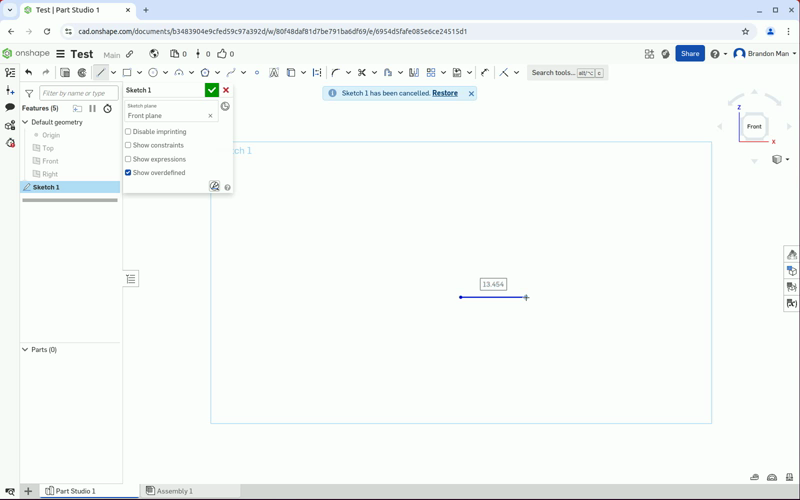
mouse_move(526, 395)
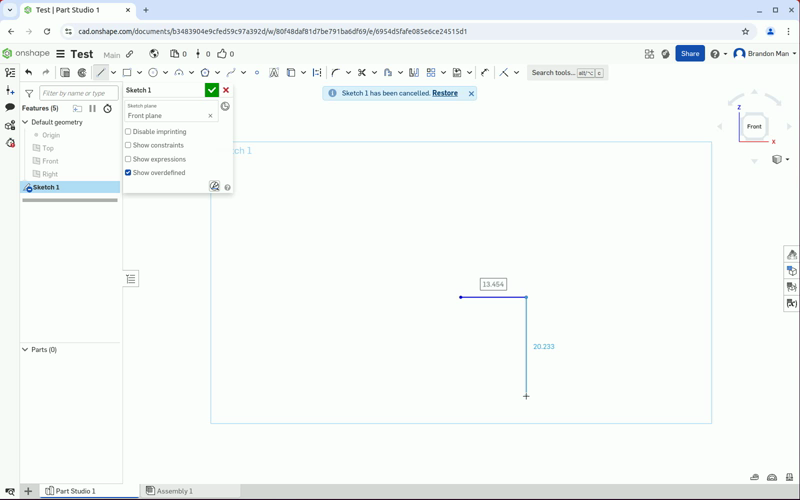
click(526, 395)
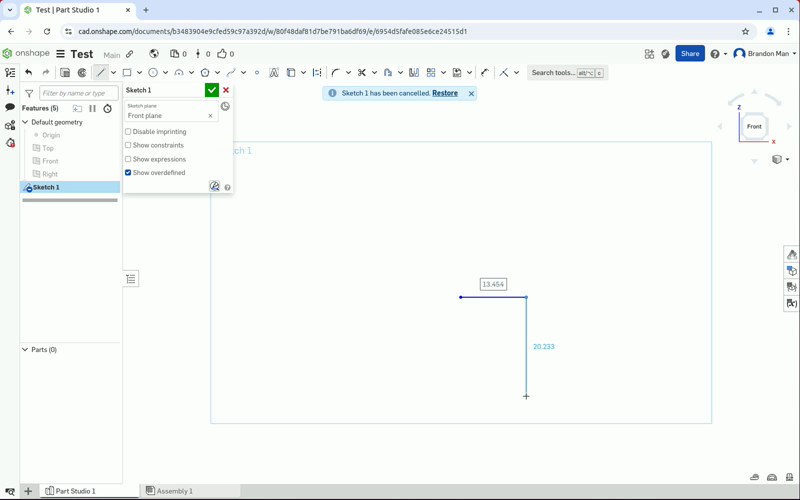
key_up(shift)
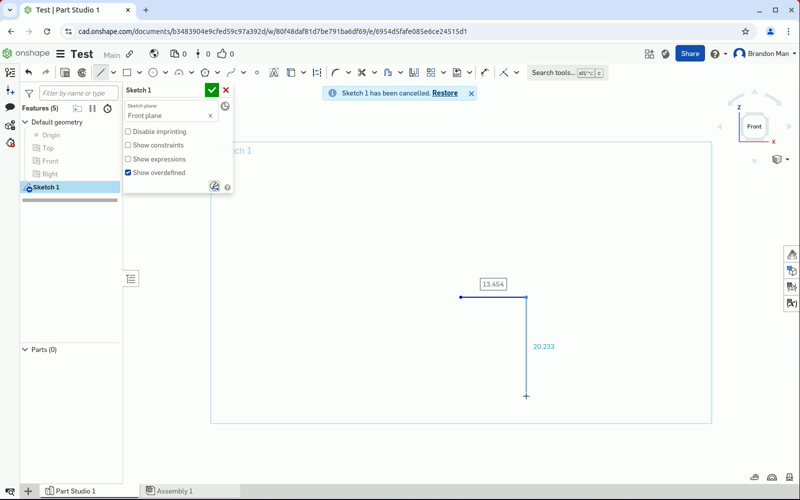
key_down(shift)
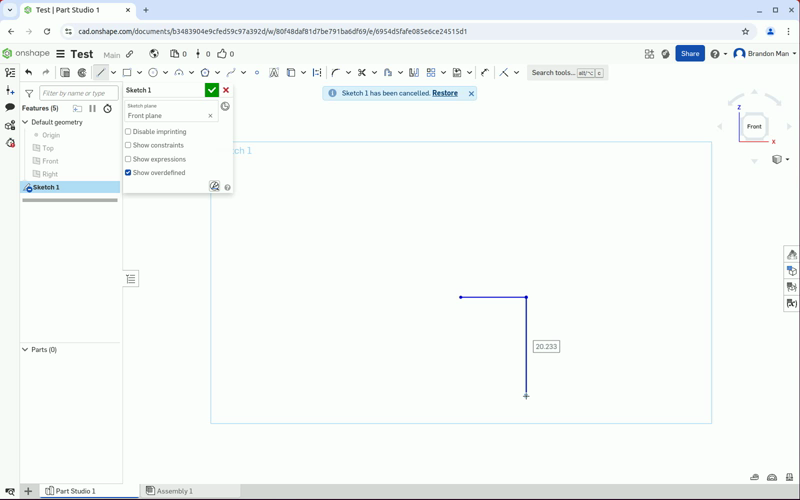
mouse_move(556, 395)
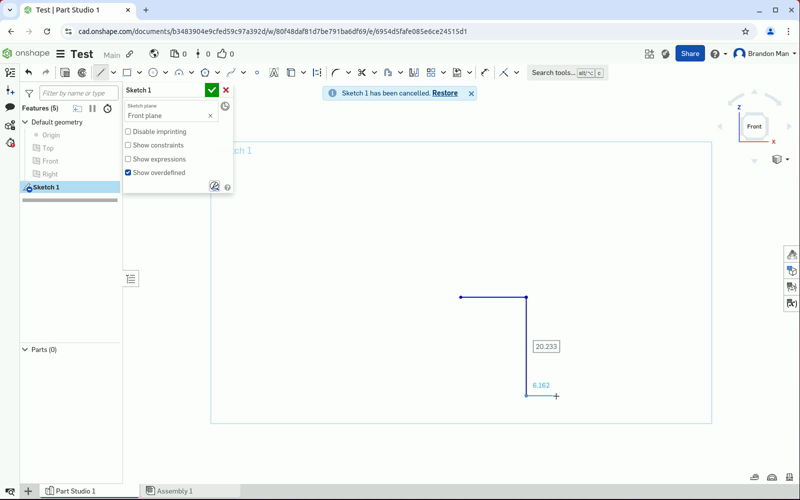
mouse_move(529, 395)
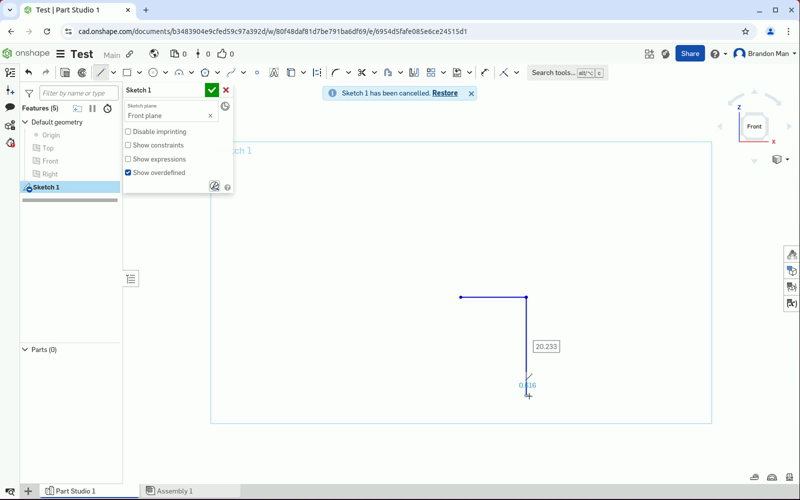
scroll(6)
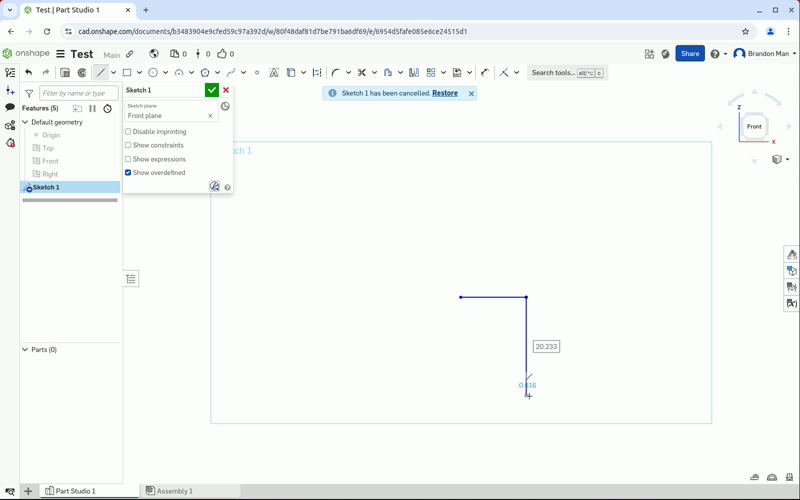
scroll(6)
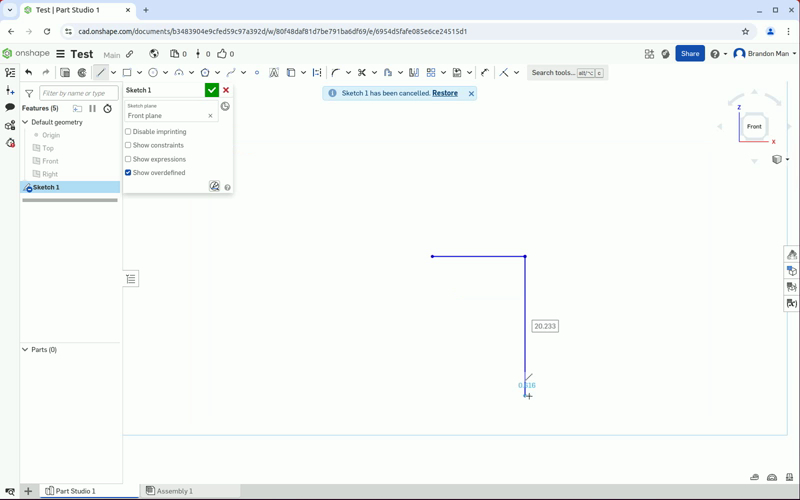
scroll(6)
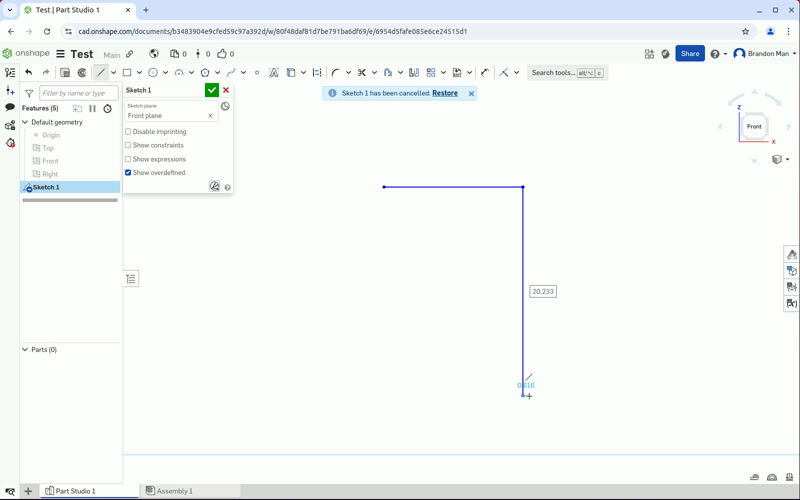
scroll(6)
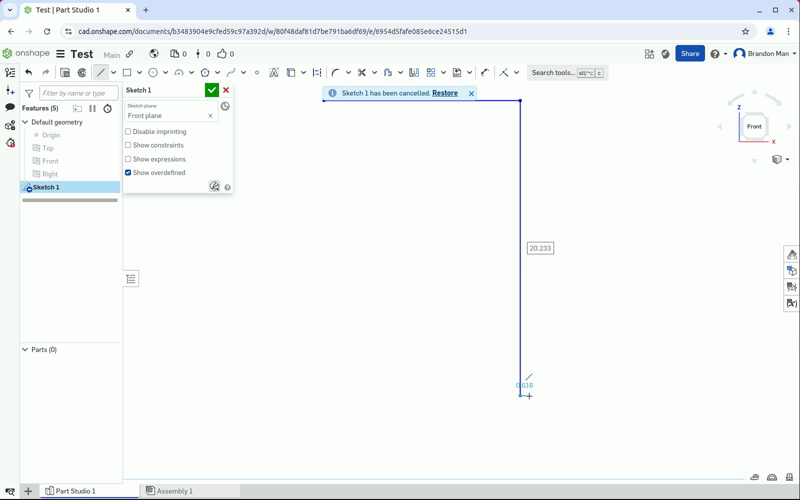
scroll(6)
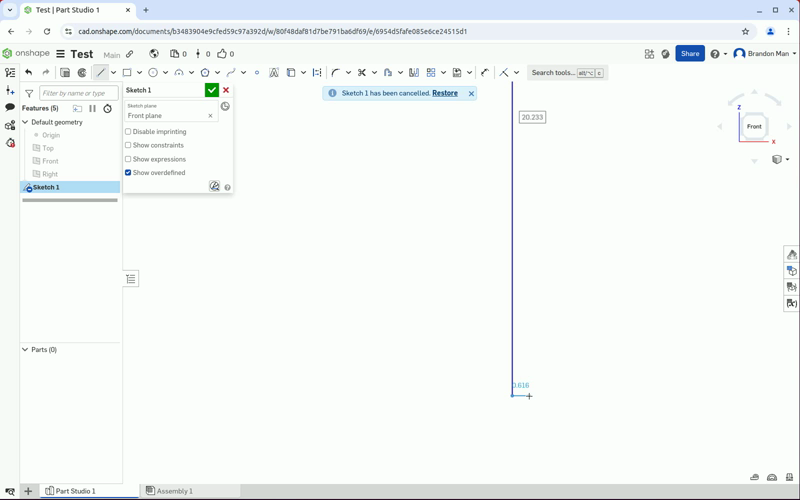
scroll(6)
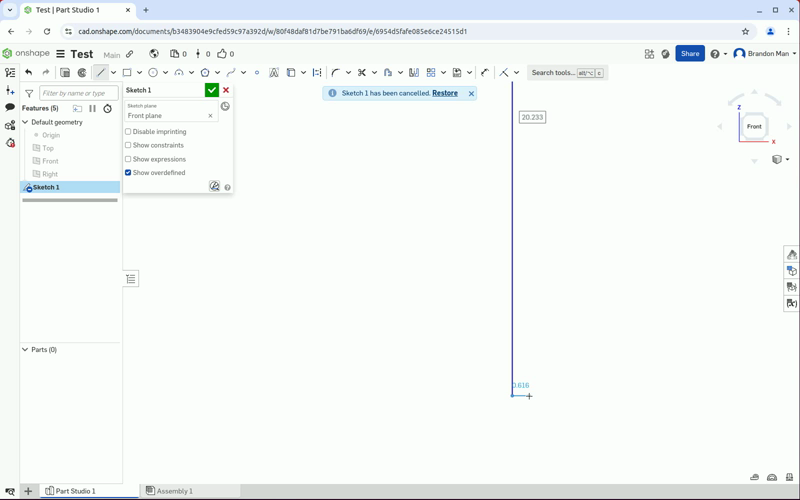
scroll(6)
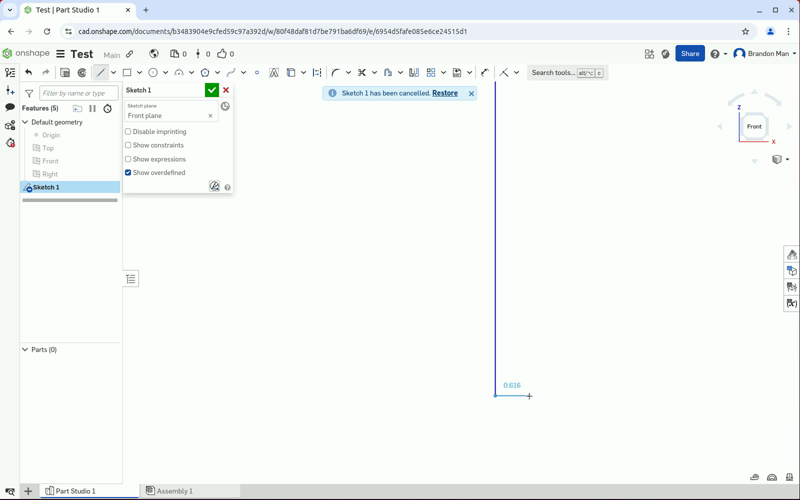
click(529, 395)
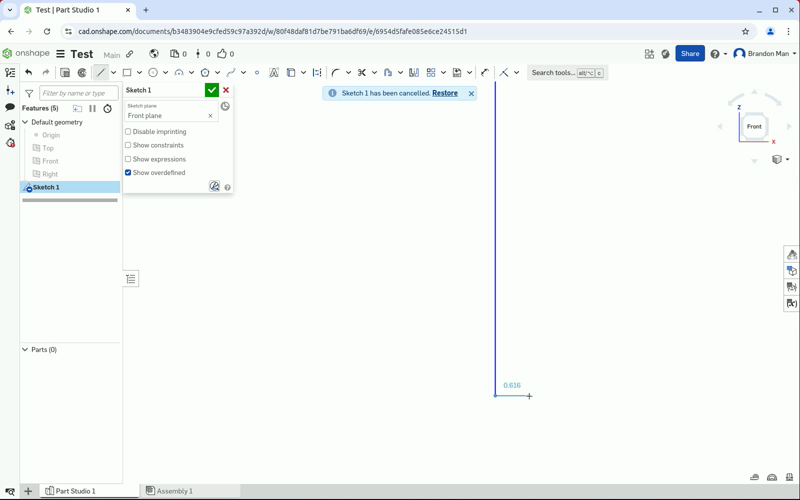
scroll(-6)
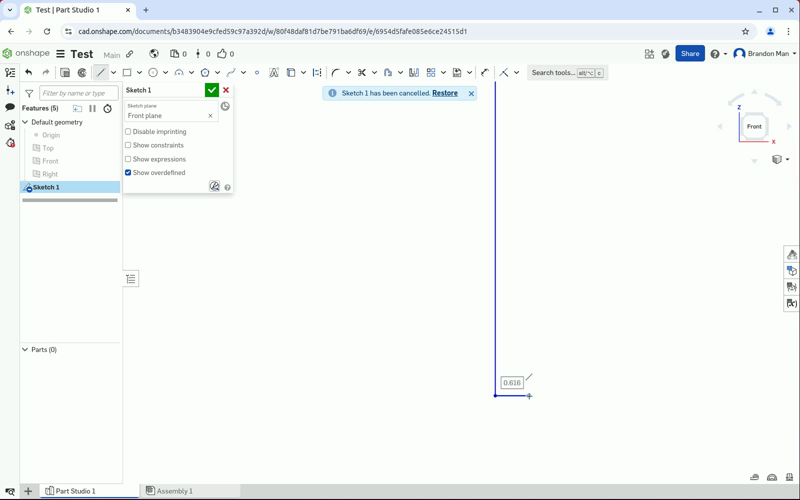
scroll(-6)
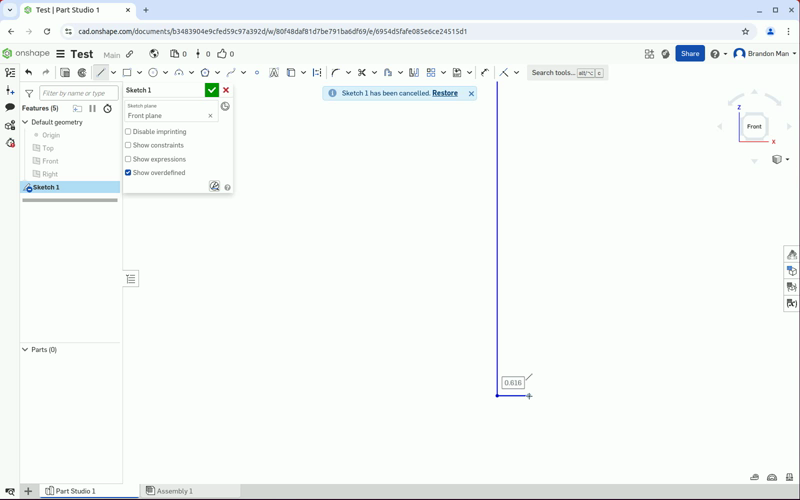
scroll(-6)
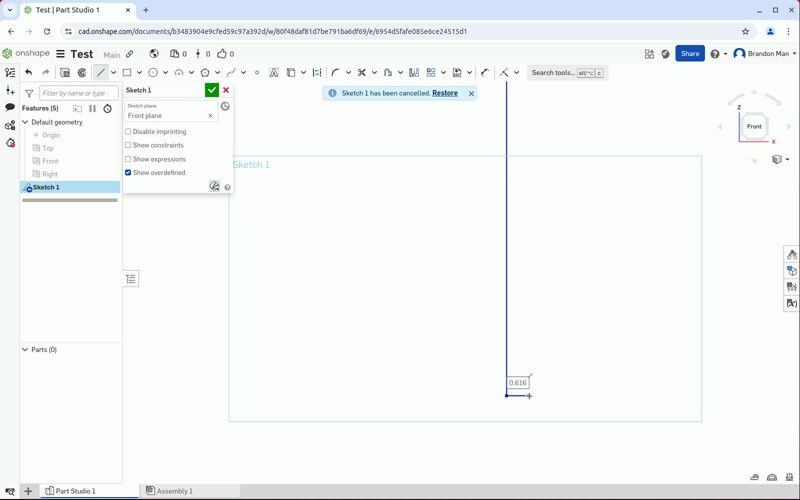
scroll(-6)
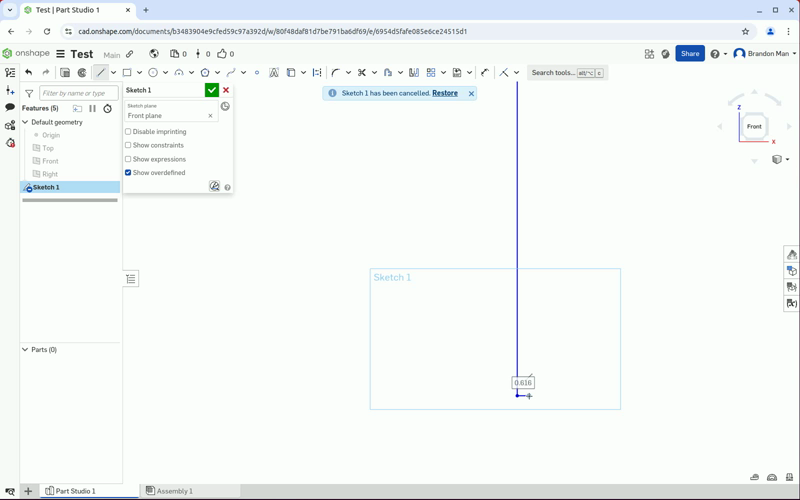
scroll(-6)
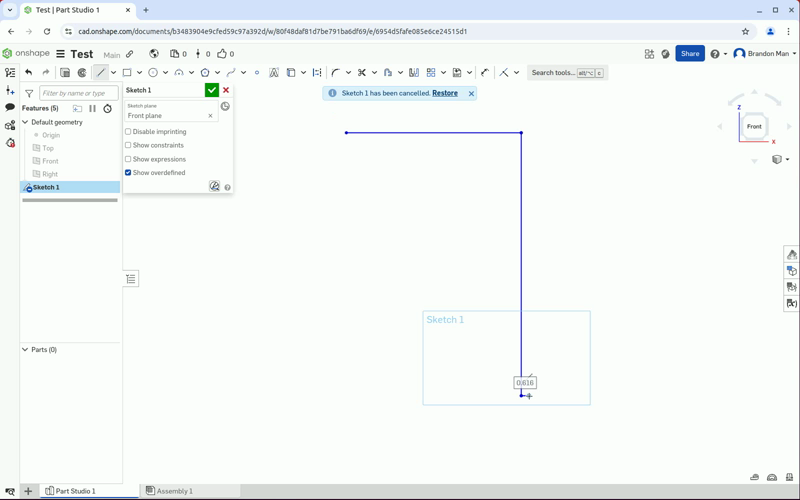
scroll(-6)
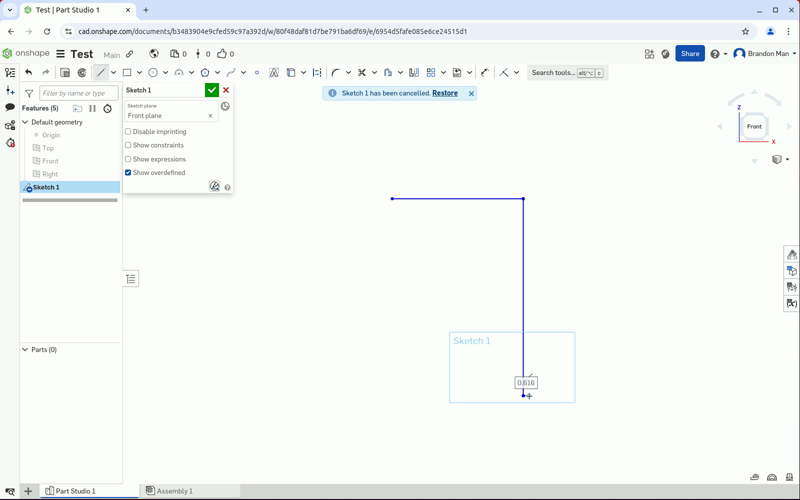
scroll(-6)
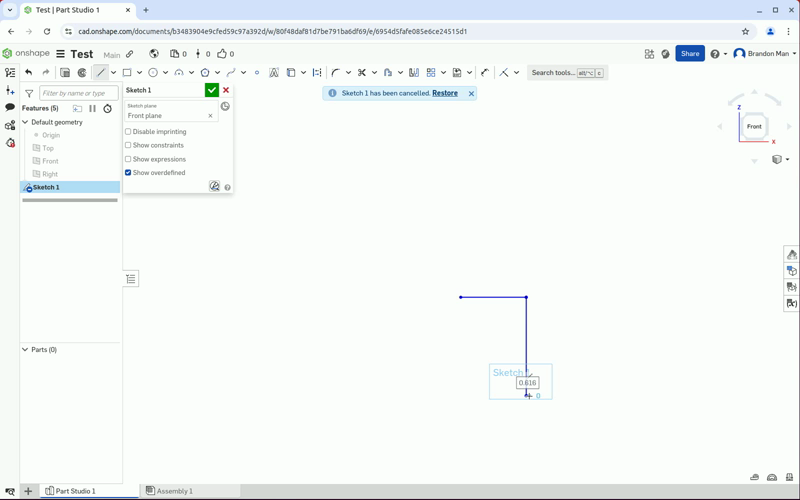
key_up(shift)
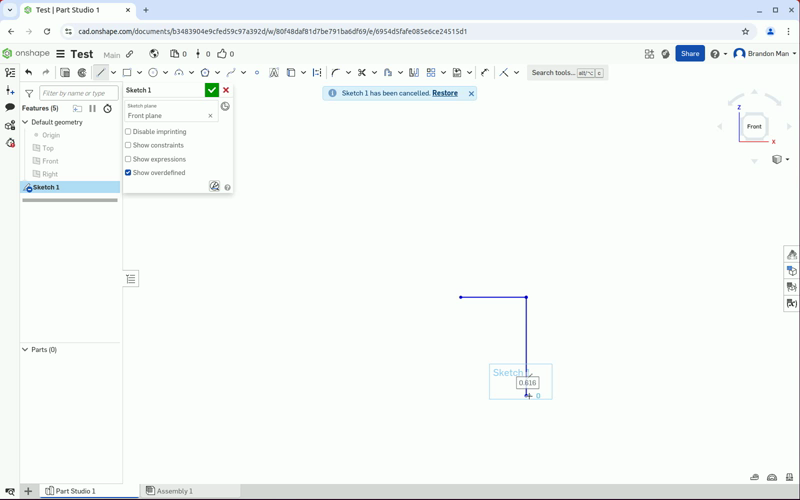
key_down(shift)
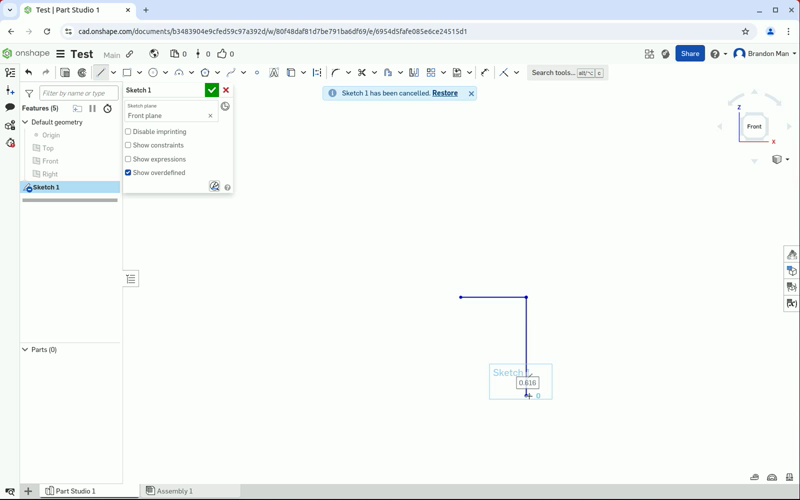
mouse_move(529, 294)
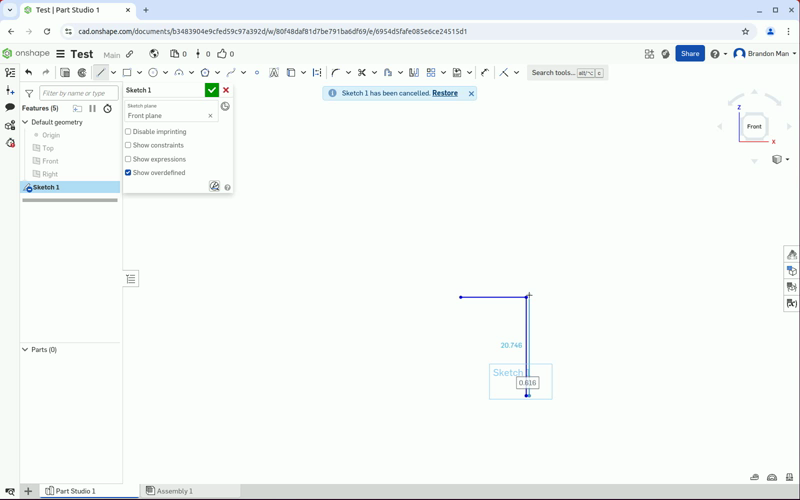
scroll(6)
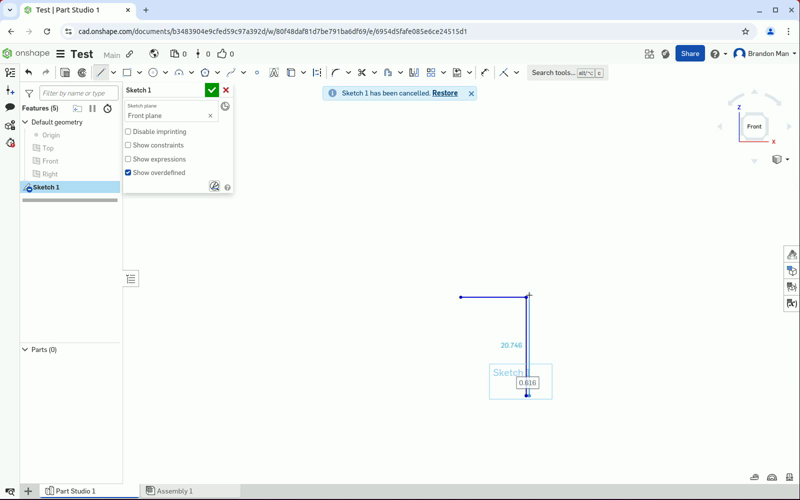
scroll(6)
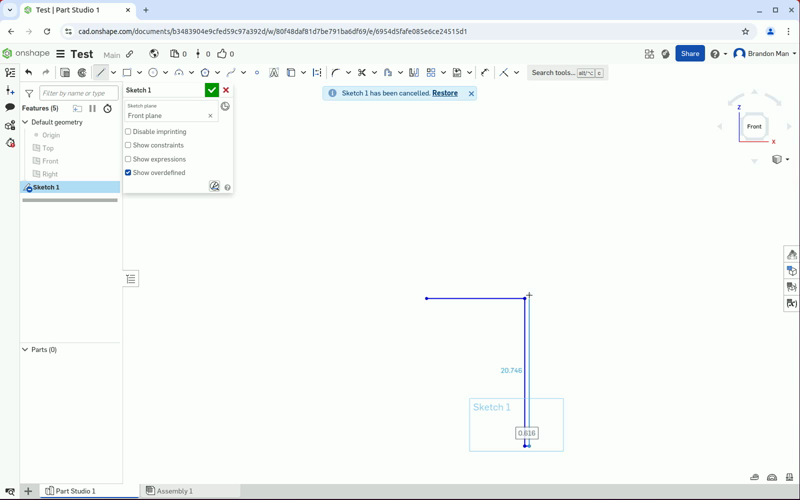
scroll(6)
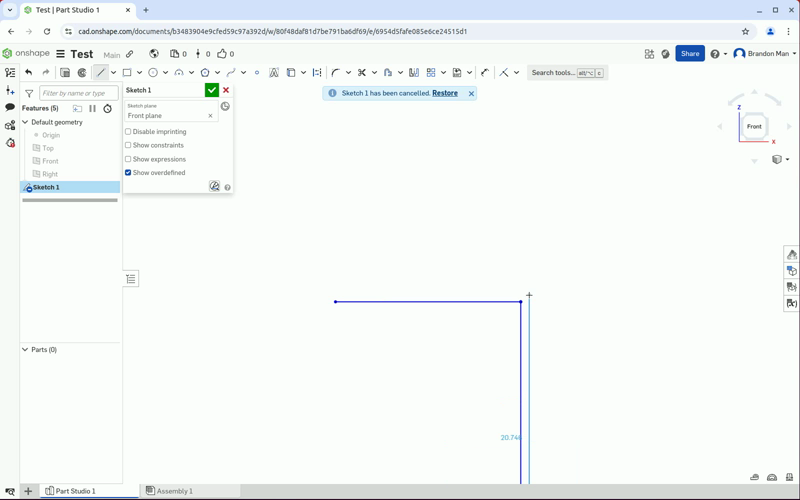
scroll(6)
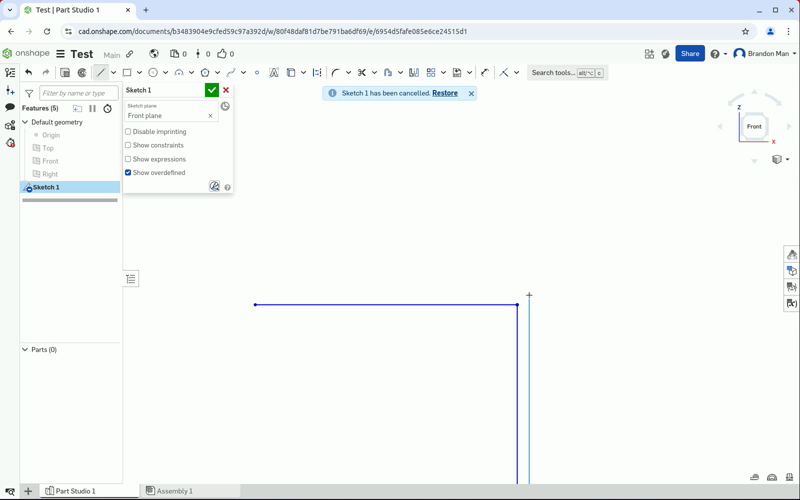
scroll(6)
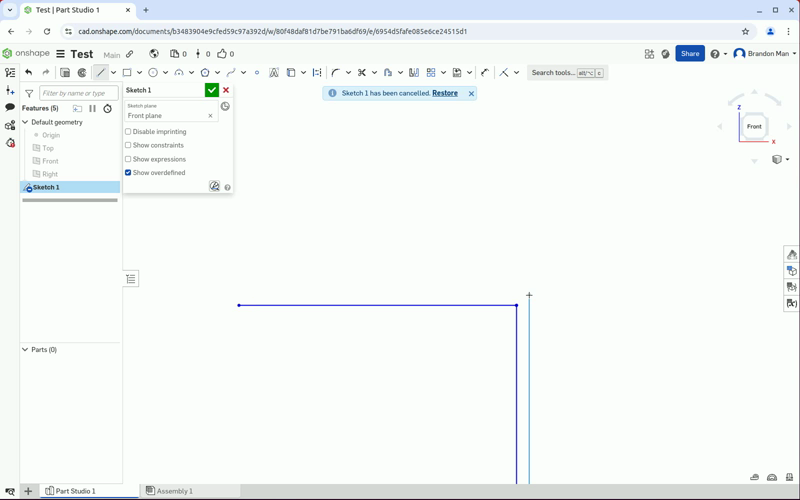
scroll(6)
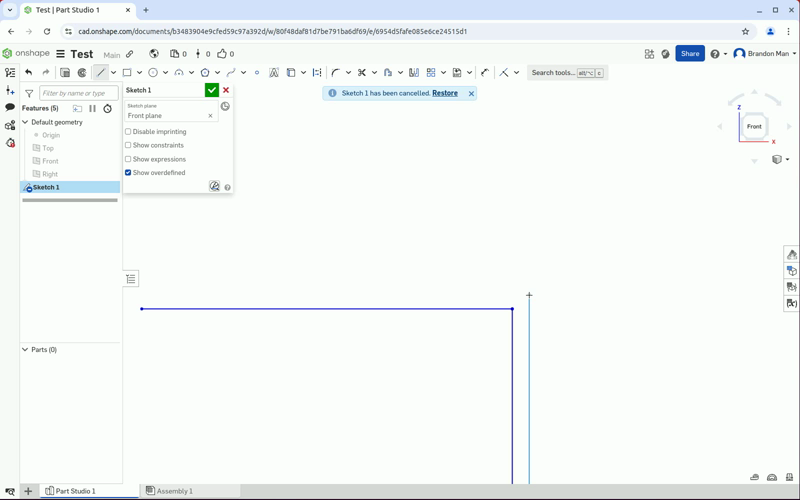
scroll(6)
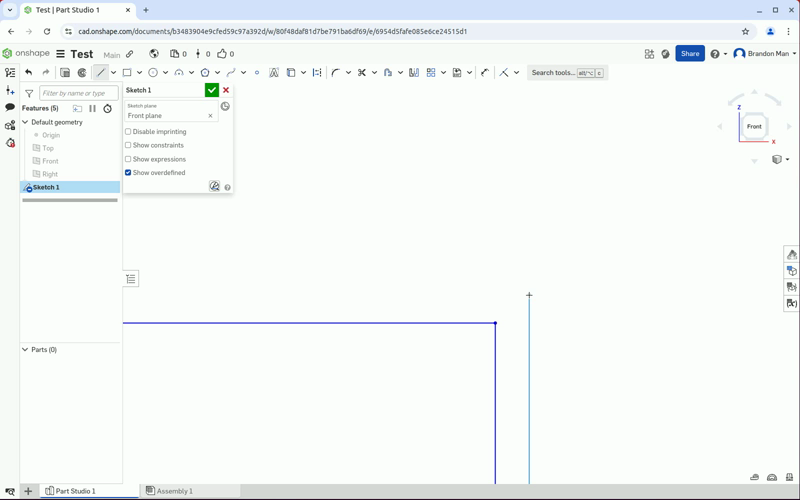
click(529, 294)
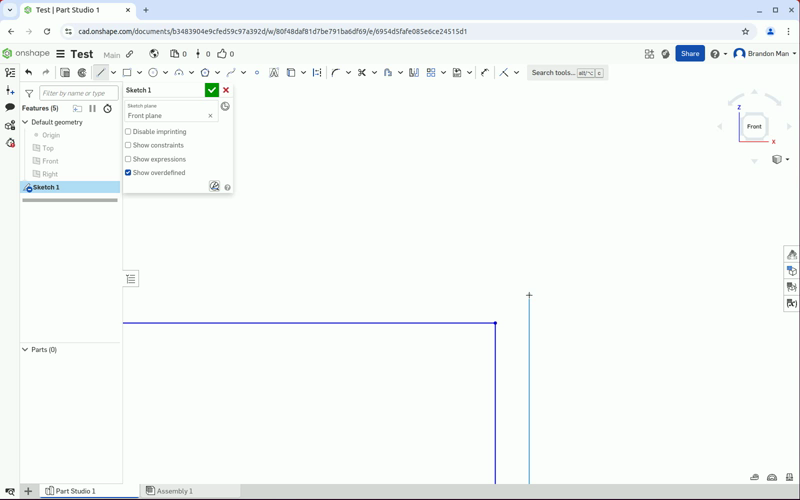
scroll(-6)
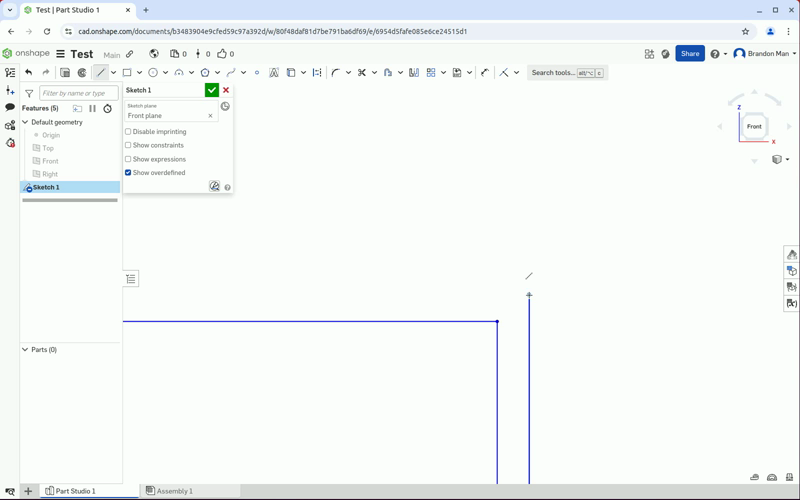
scroll(-6)
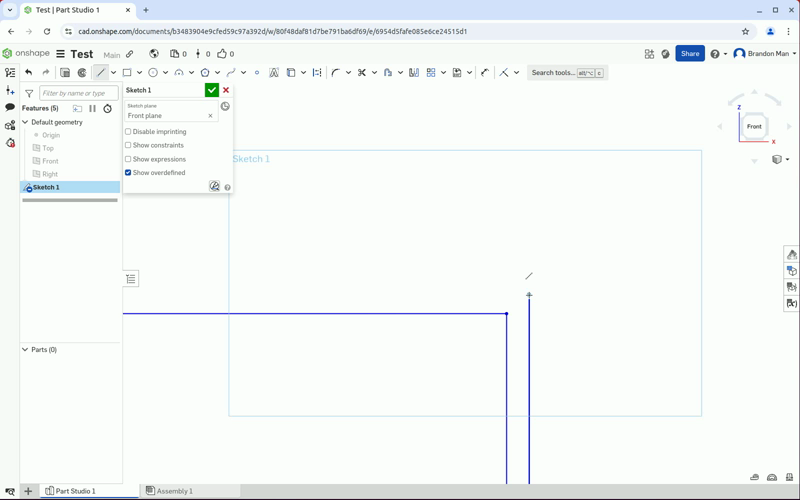
scroll(-6)
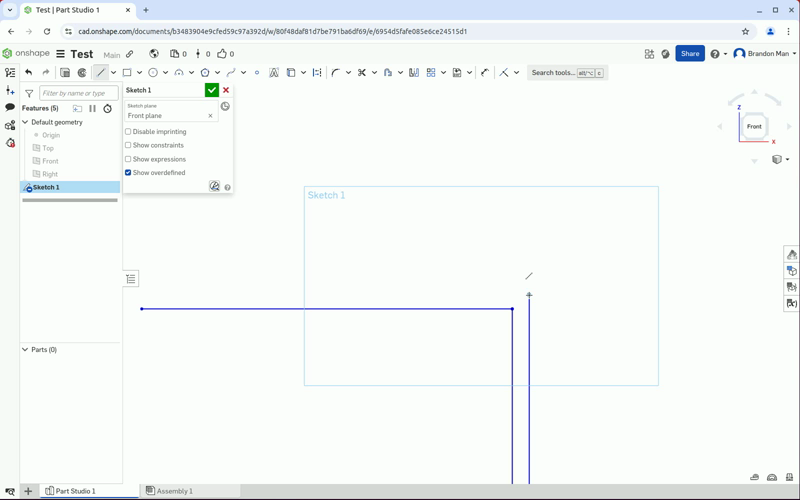
scroll(-6)
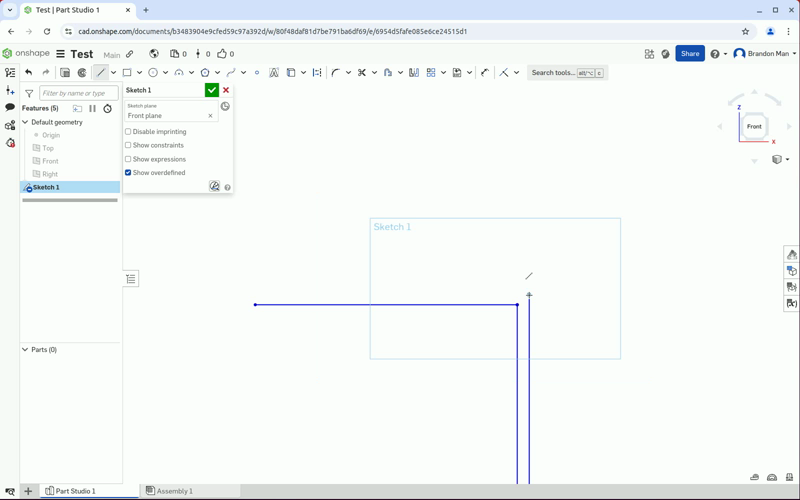
scroll(-6)
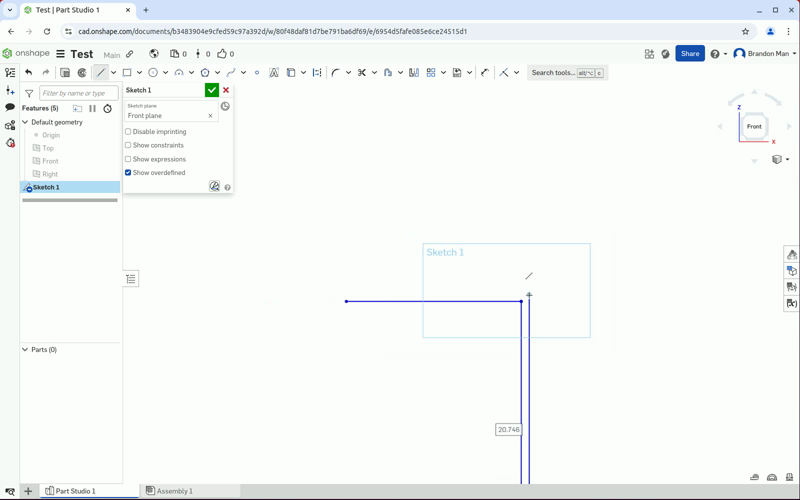
scroll(-6)
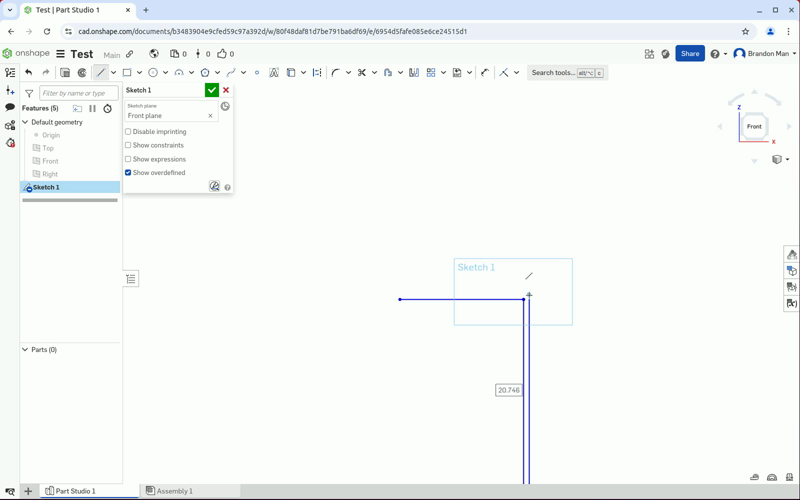
scroll(-6)
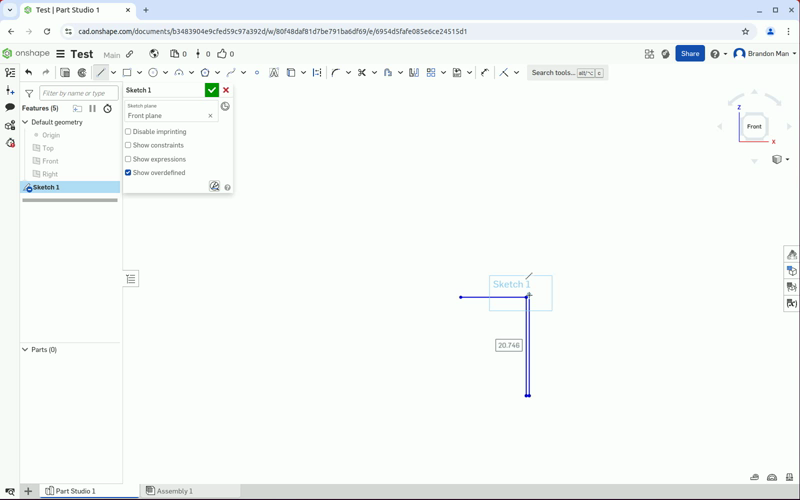
key_up(shift)
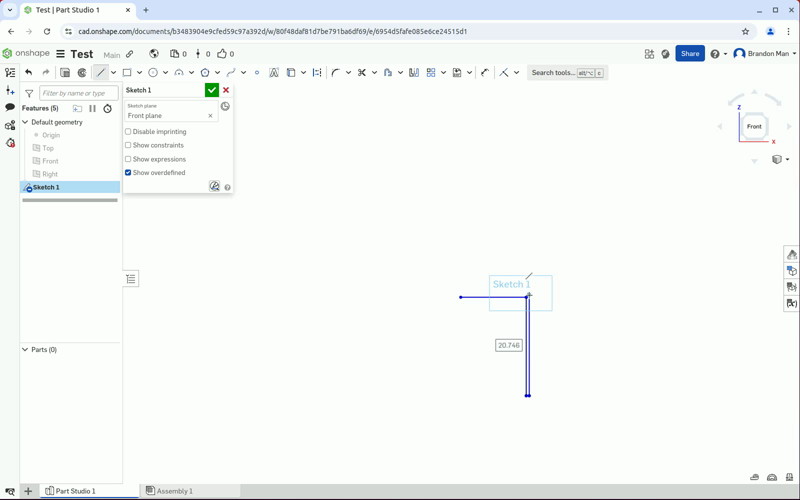
key_down(shift)
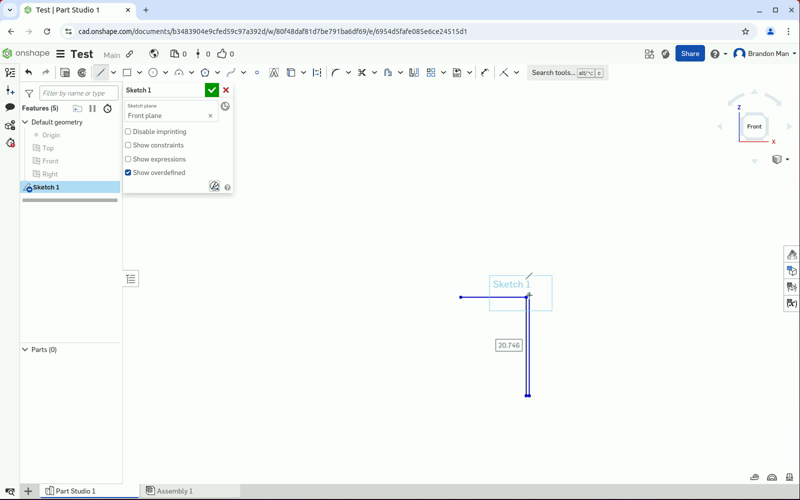
mouse_move(460, 294)
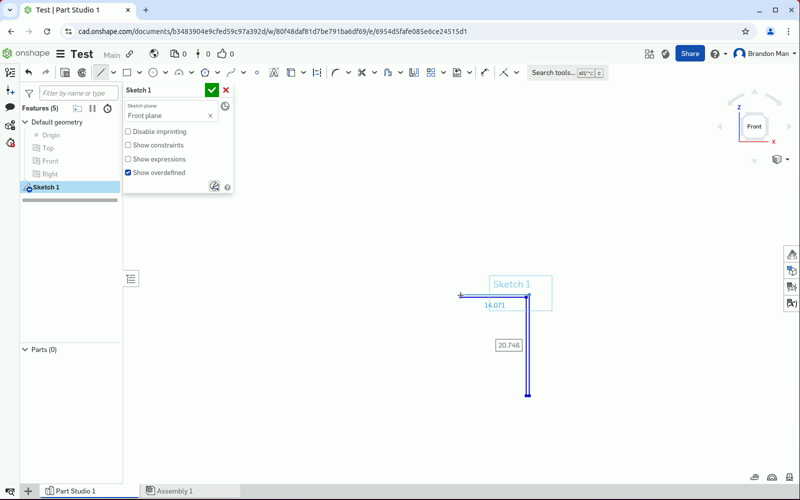
scroll(6)
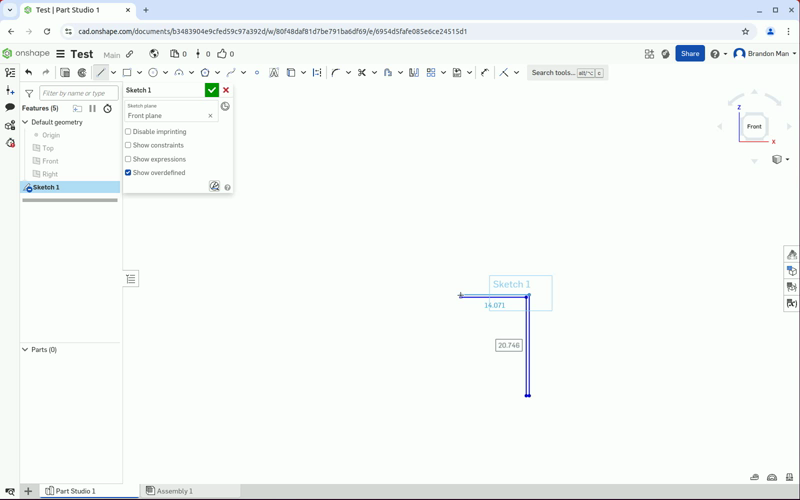
scroll(6)
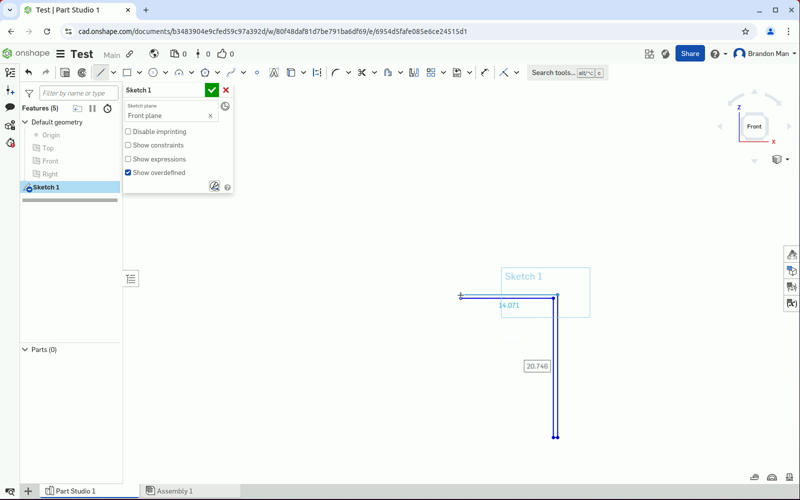
scroll(6)
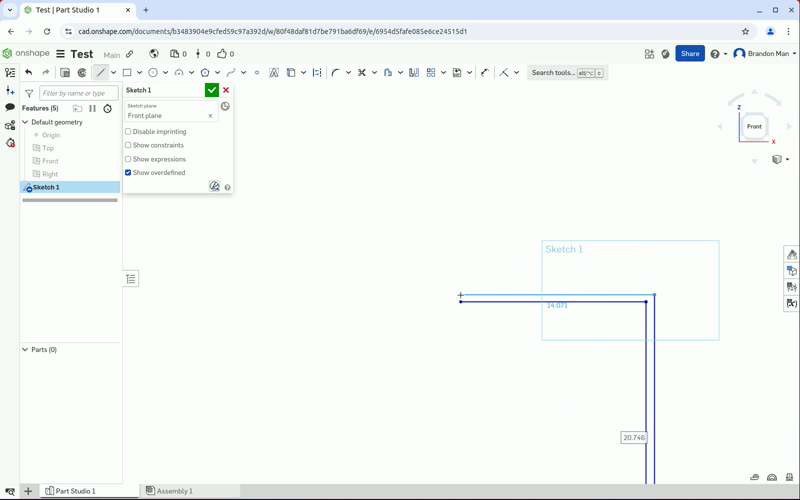
scroll(6)
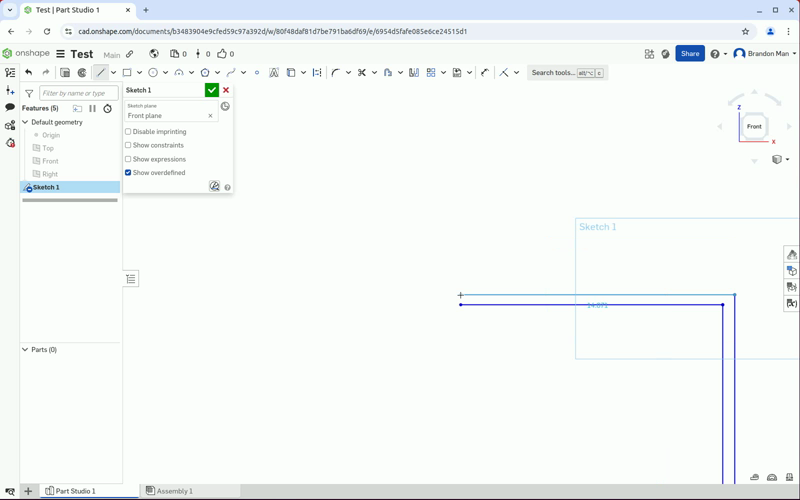
scroll(6)
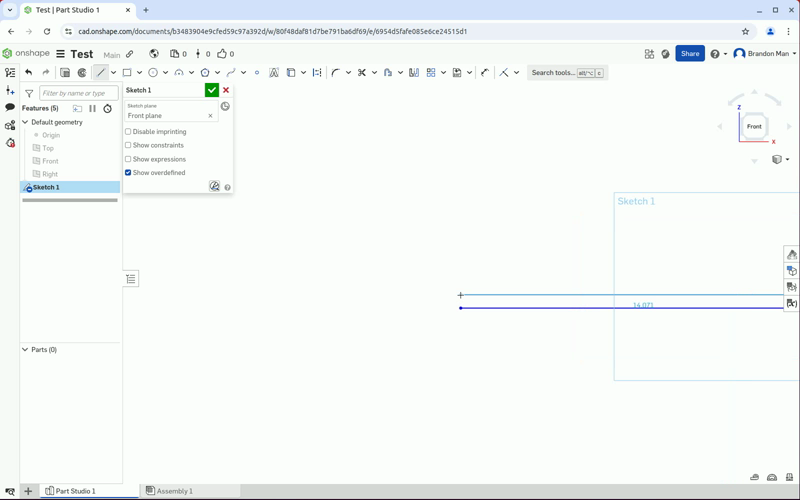
scroll(6)
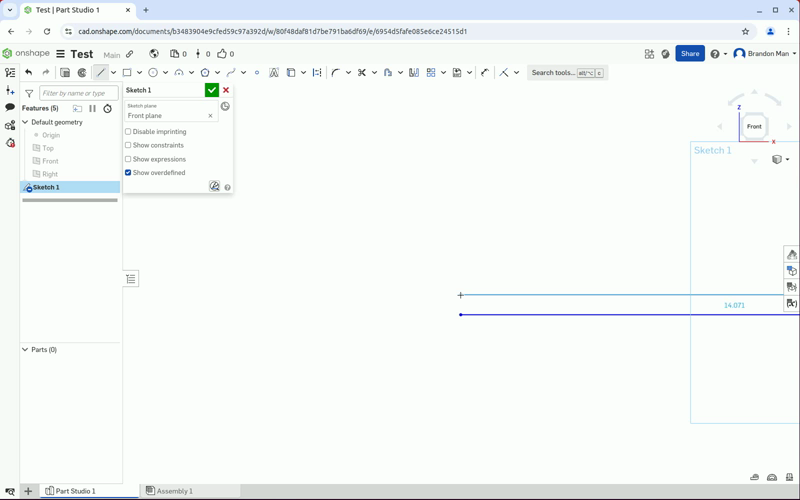
scroll(6)
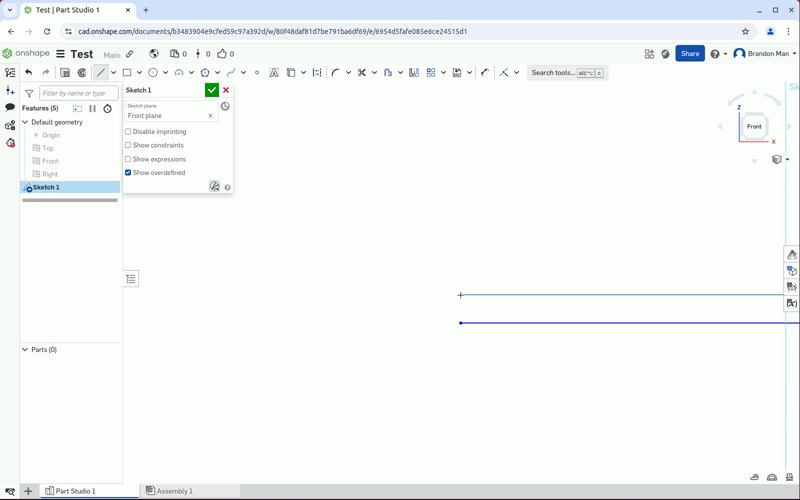
click(460, 294)
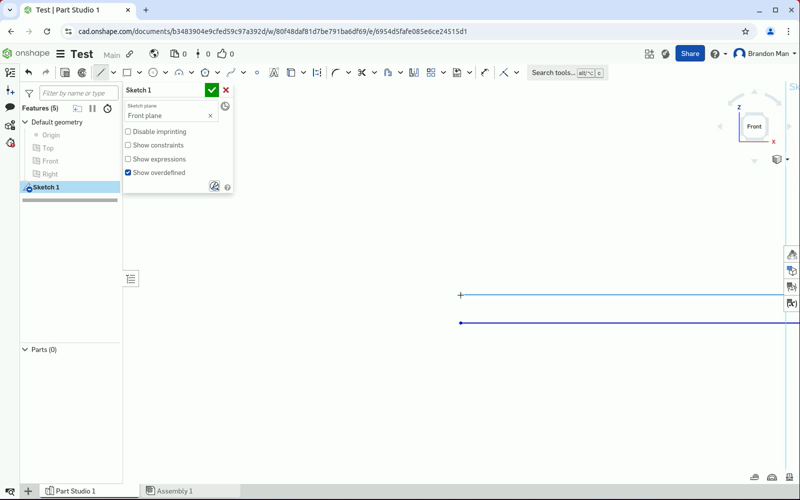
scroll(-6)
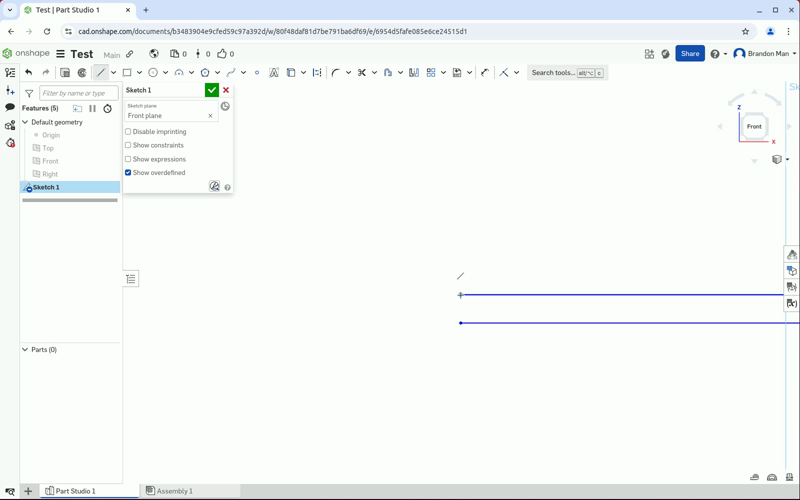
scroll(-6)
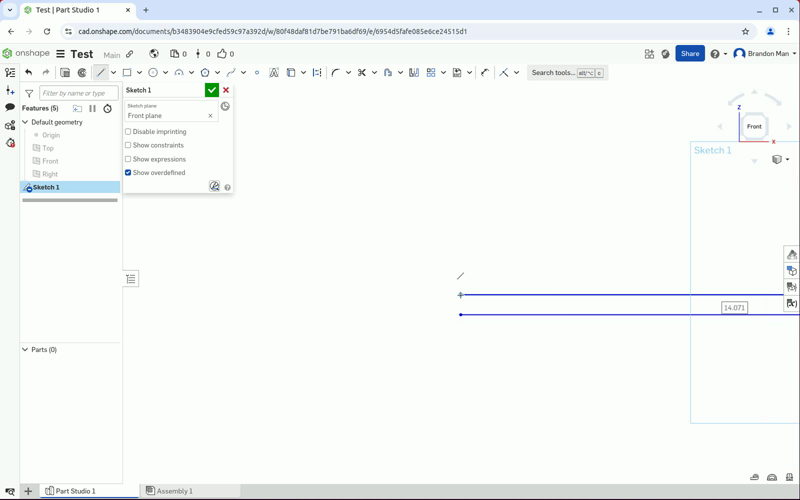
scroll(-6)
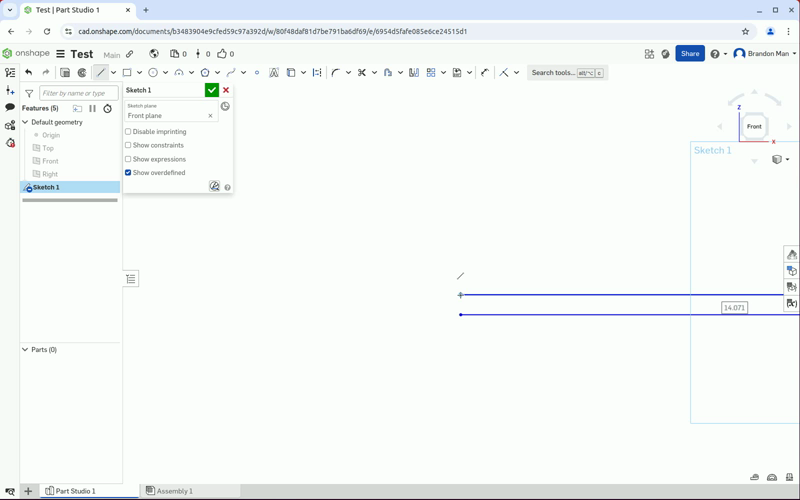
scroll(-6)
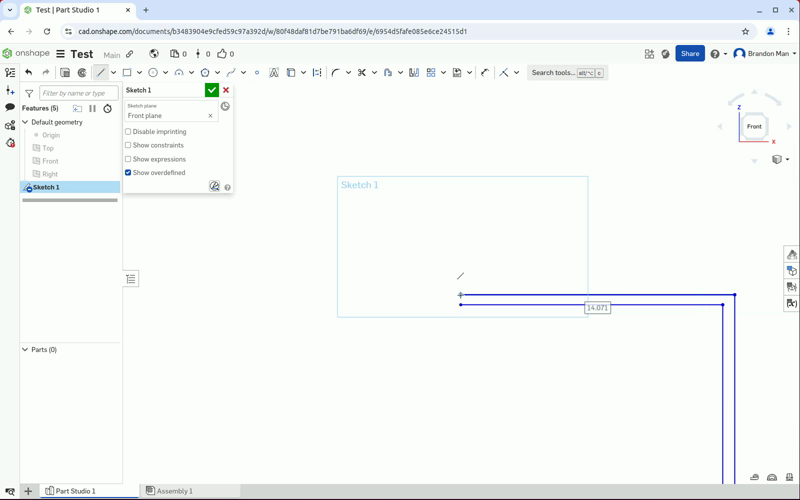
scroll(-6)
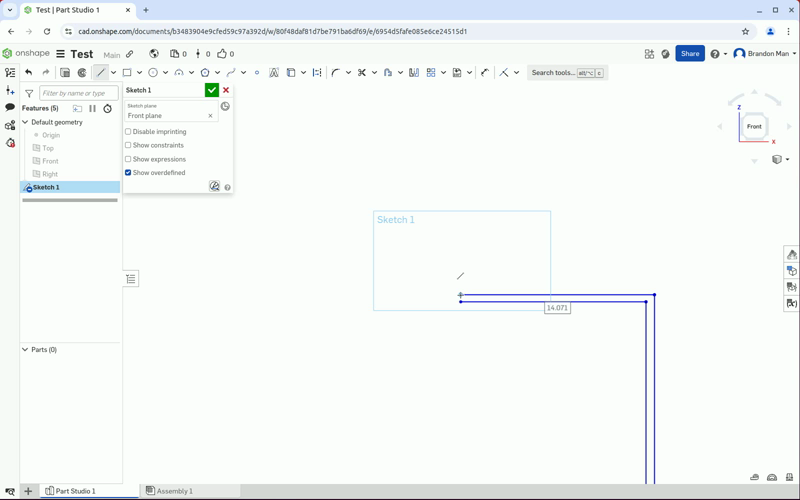
scroll(-6)
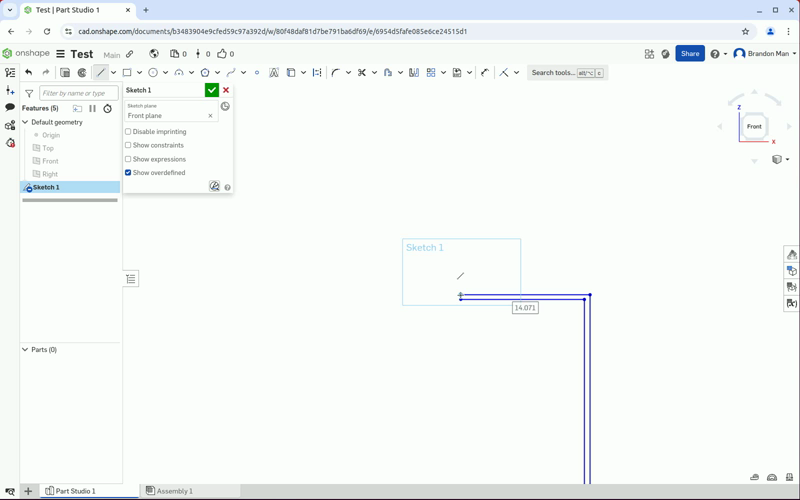
scroll(-6)
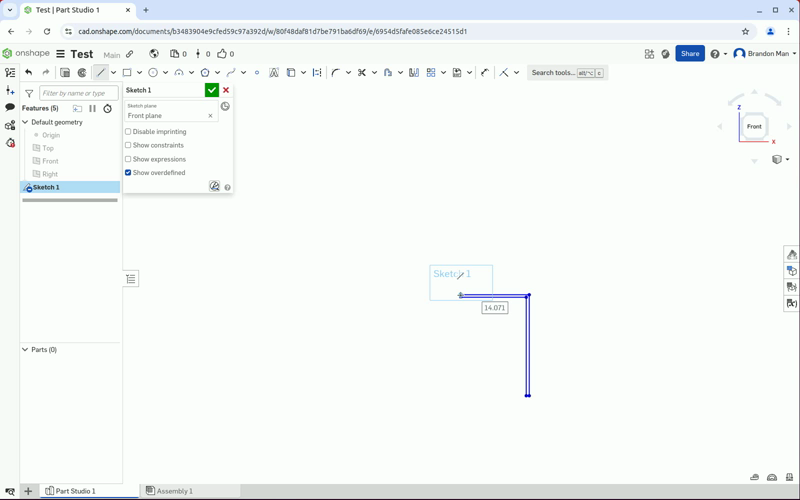
key_up(shift)
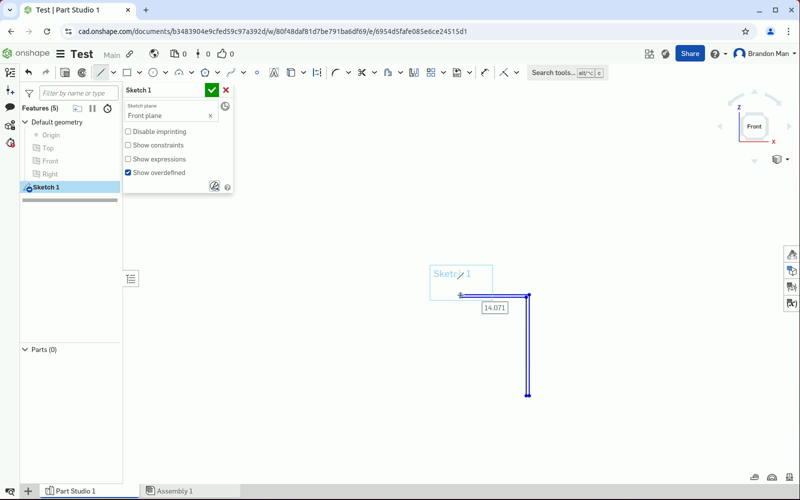
mouse_move(490, 294)
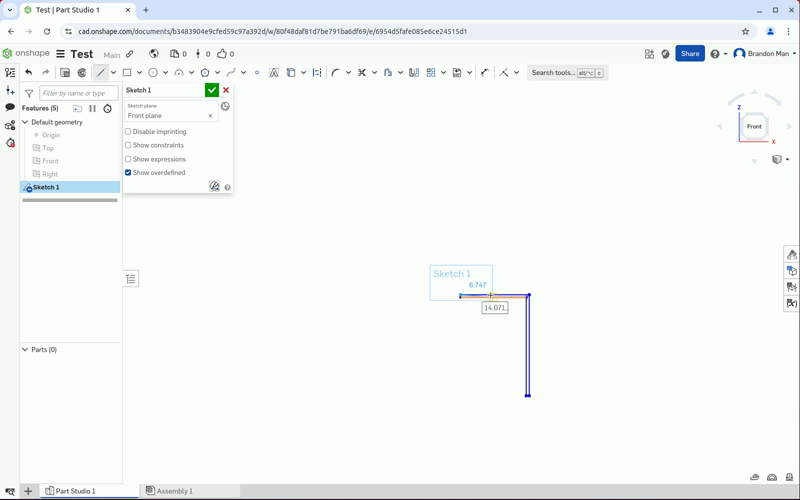
key_down(shift)
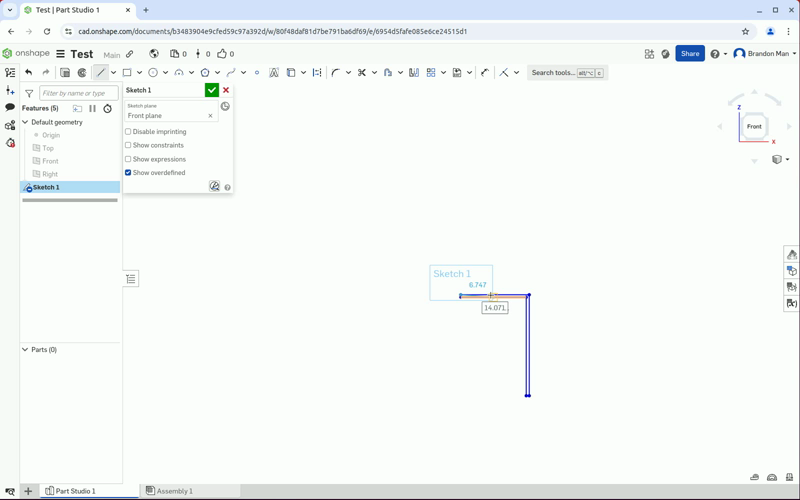
mouse_move(460, 297)
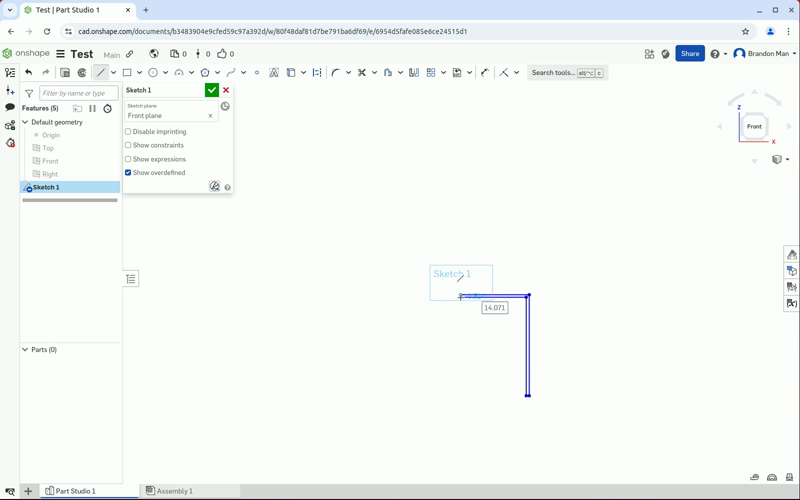
scroll(6)
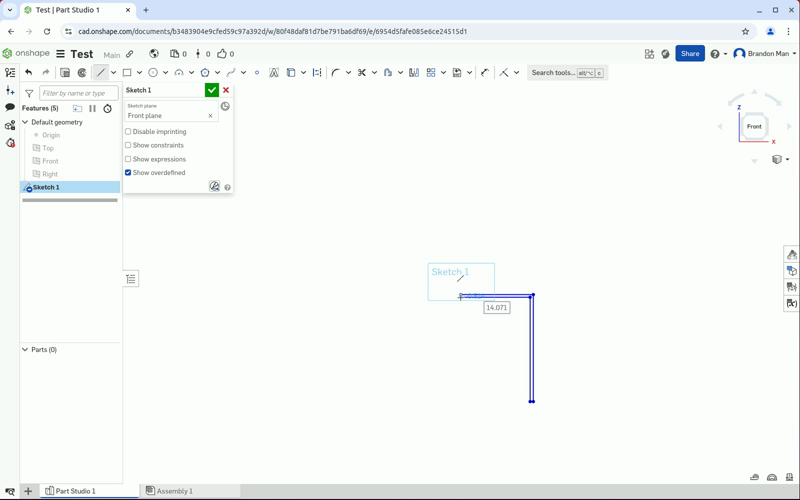
scroll(6)
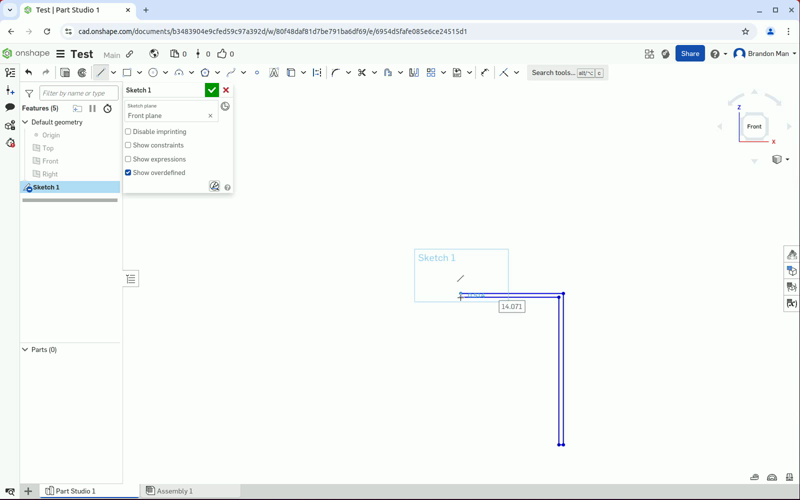
scroll(6)
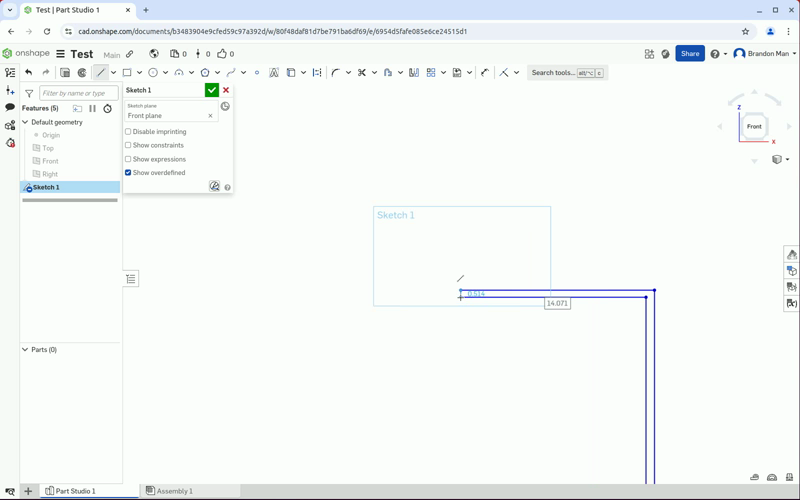
scroll(6)
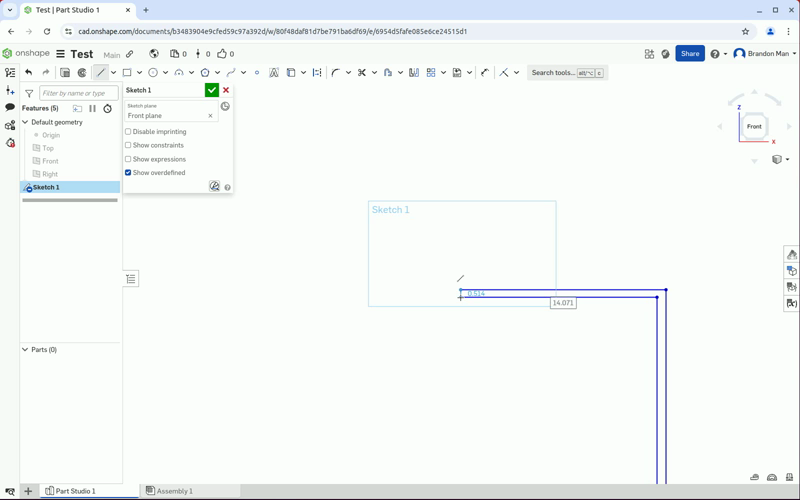
scroll(6)
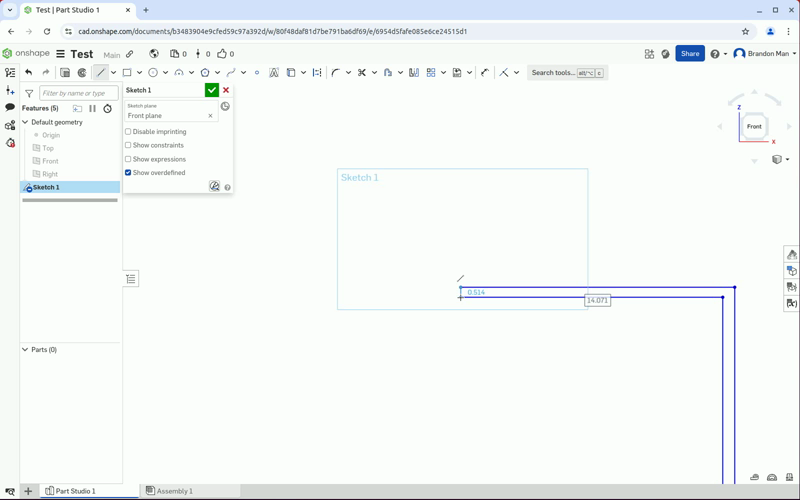
scroll(6)
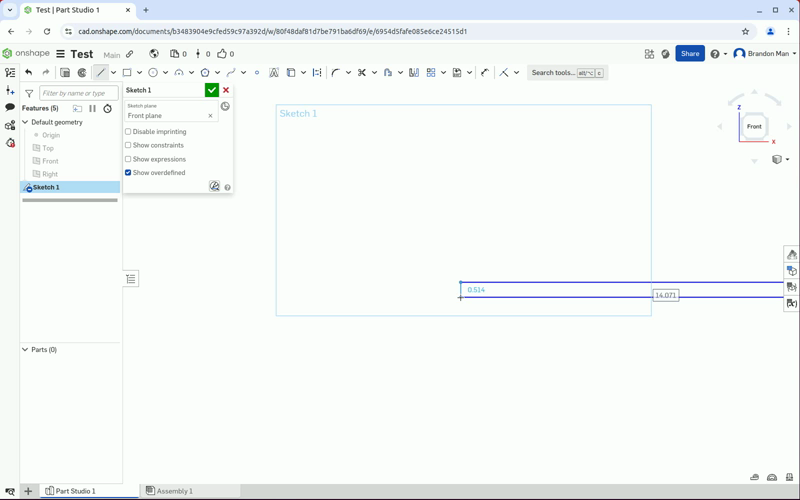
scroll(6)
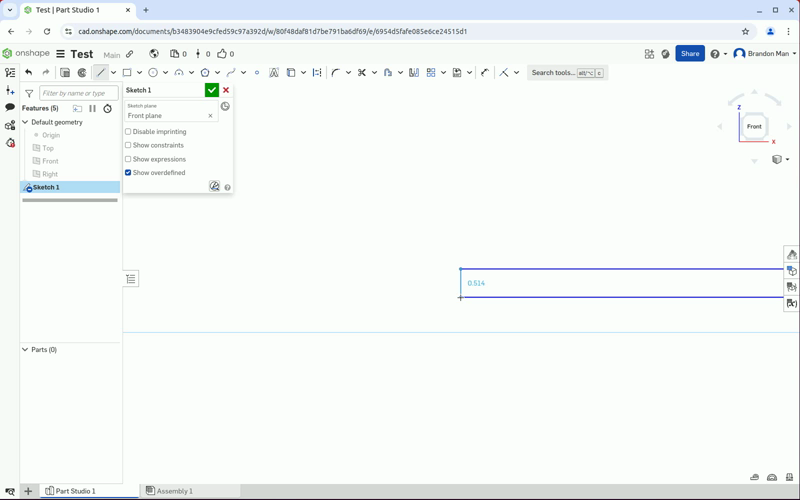
key_up(shift)
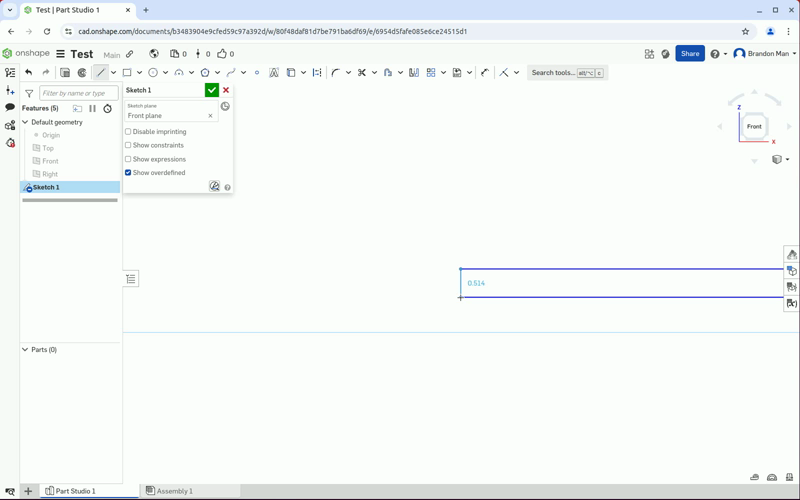
click(460, 297)
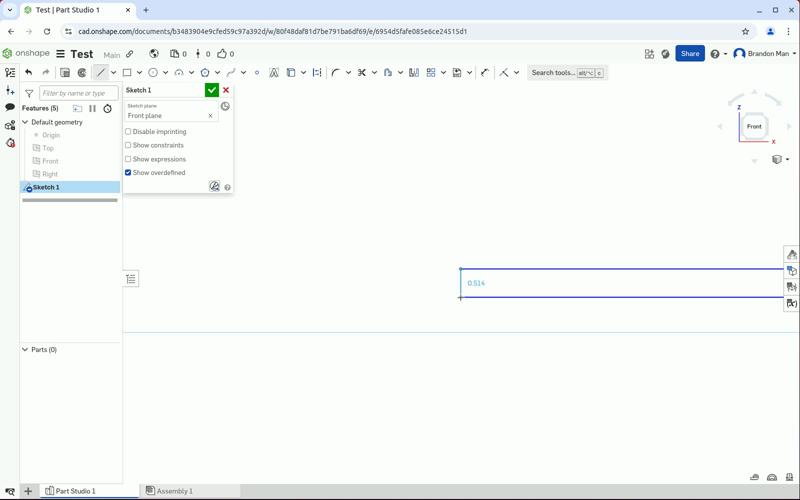
scroll(-6)
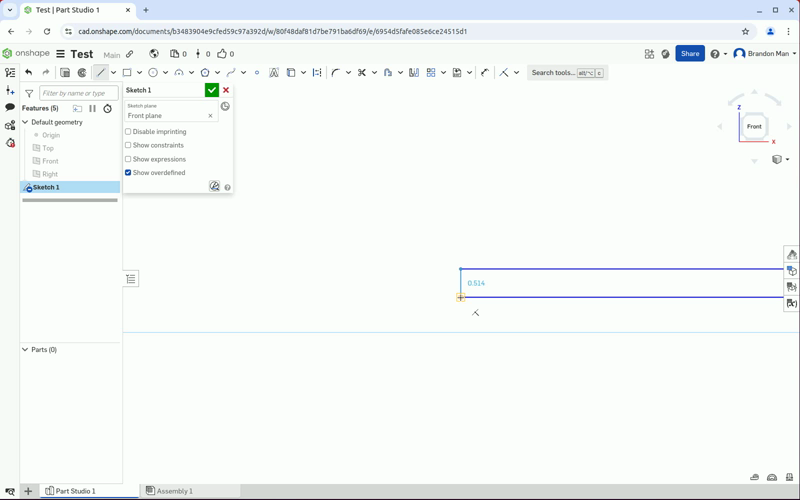
scroll(-6)
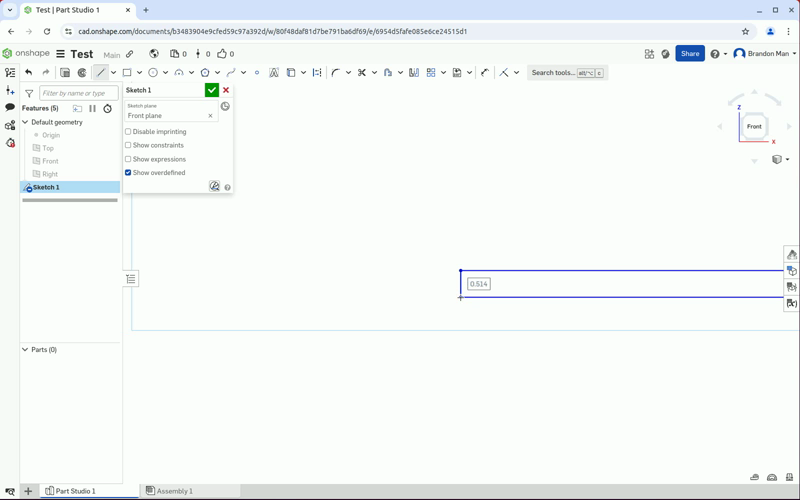
scroll(-6)
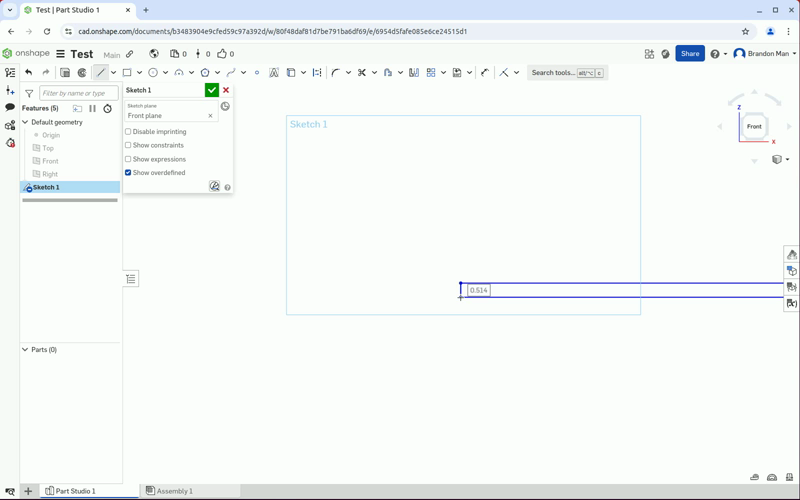
scroll(-6)
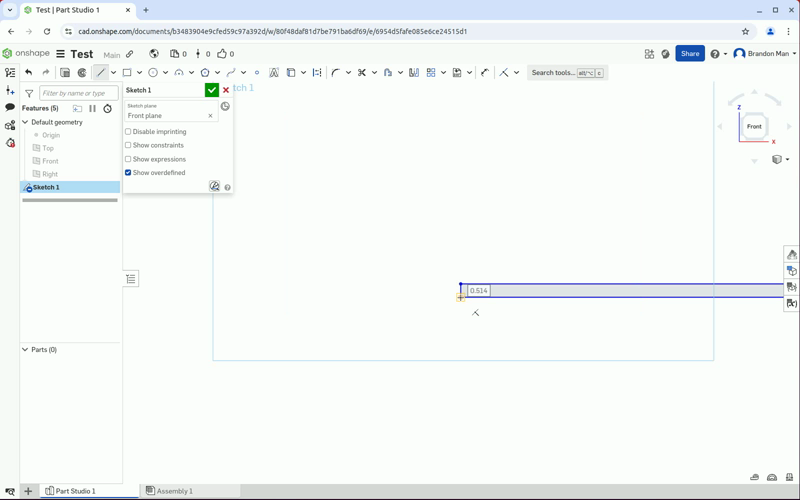
scroll(-6)
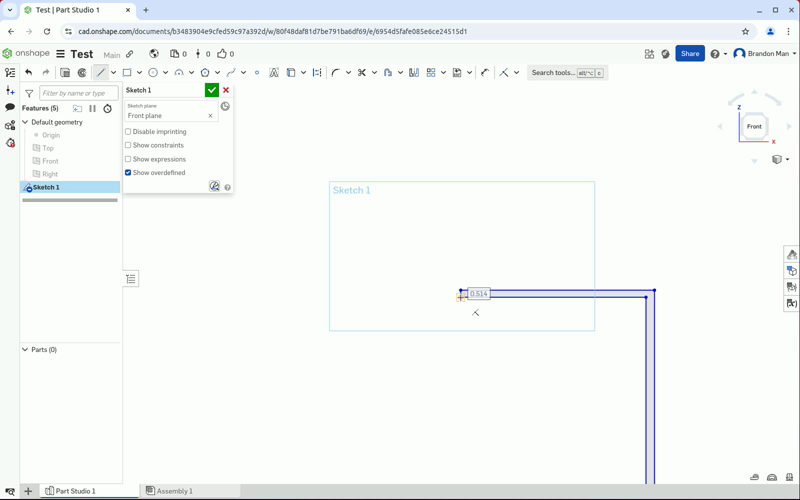
scroll(-6)
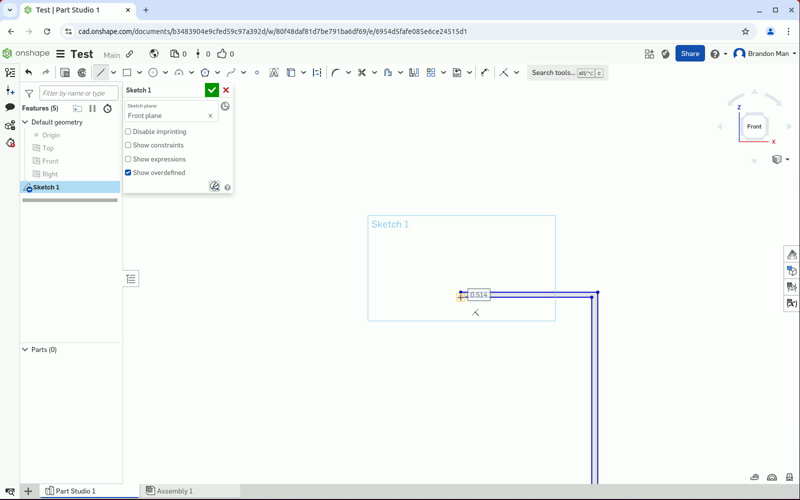
scroll(-6)
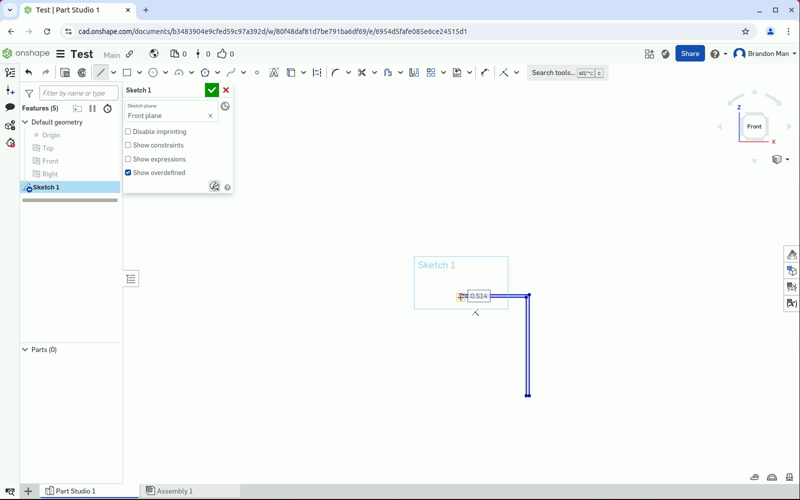
key(esc)
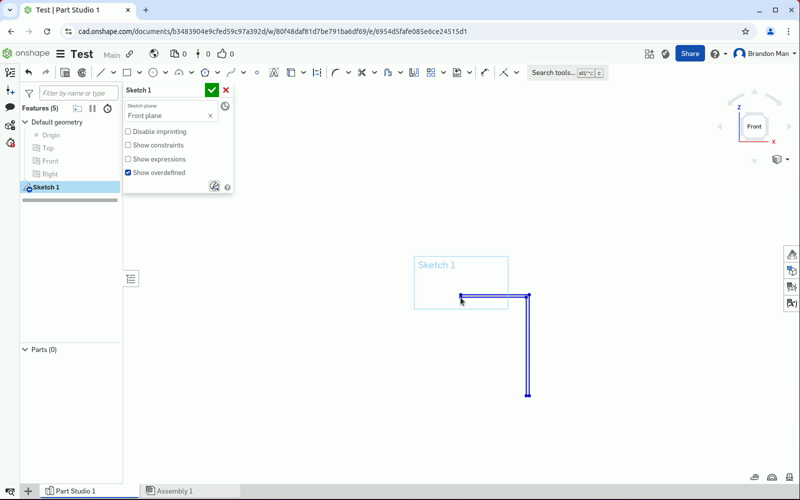
mouse_move(527, 371)
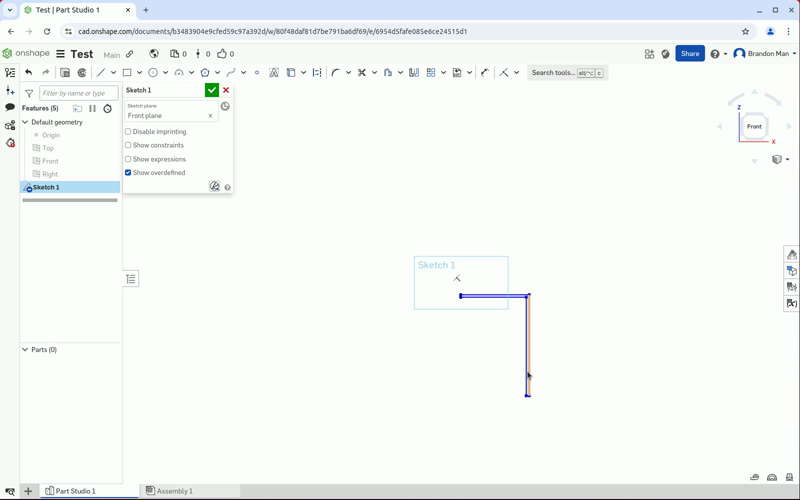
scroll(6)
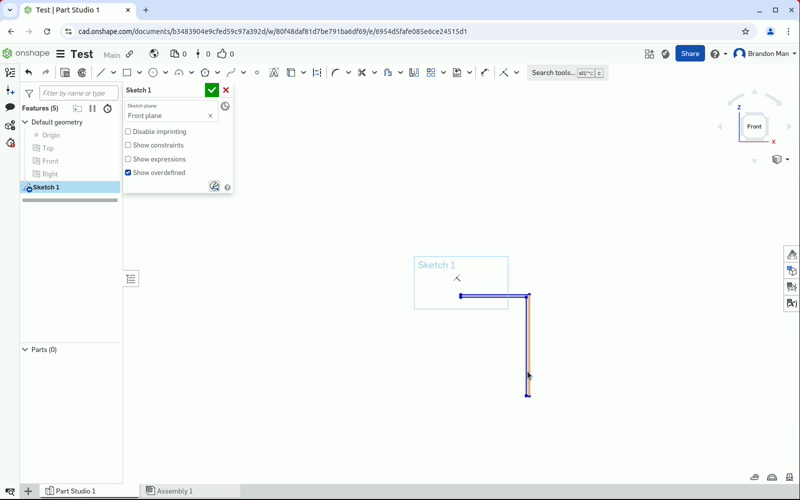
scroll(6)
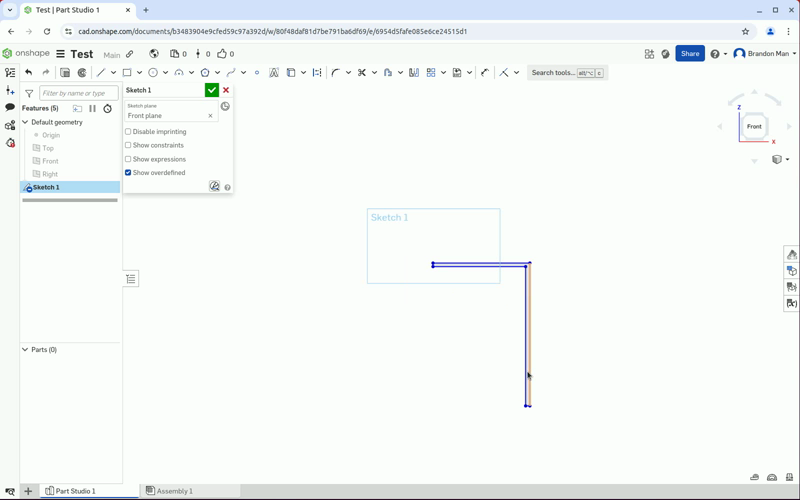
scroll(6)
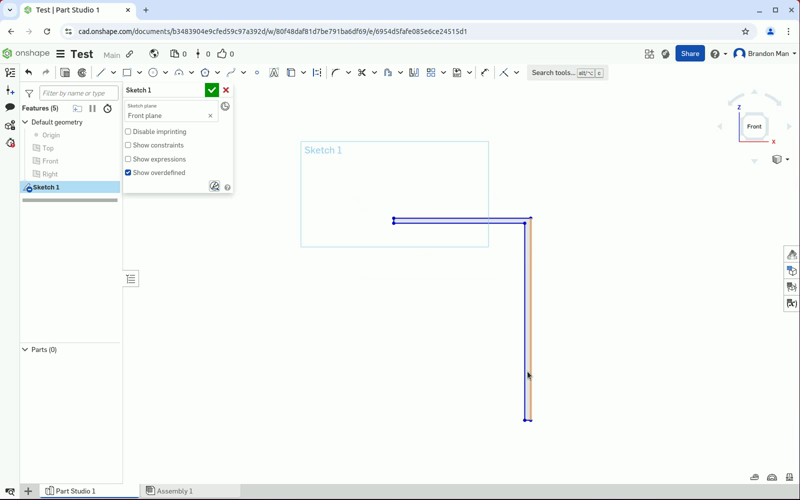
scroll(6)
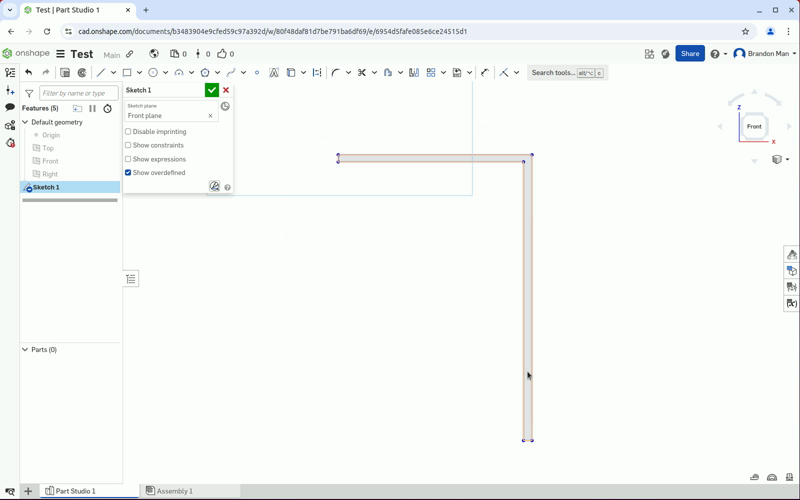
scroll(6)
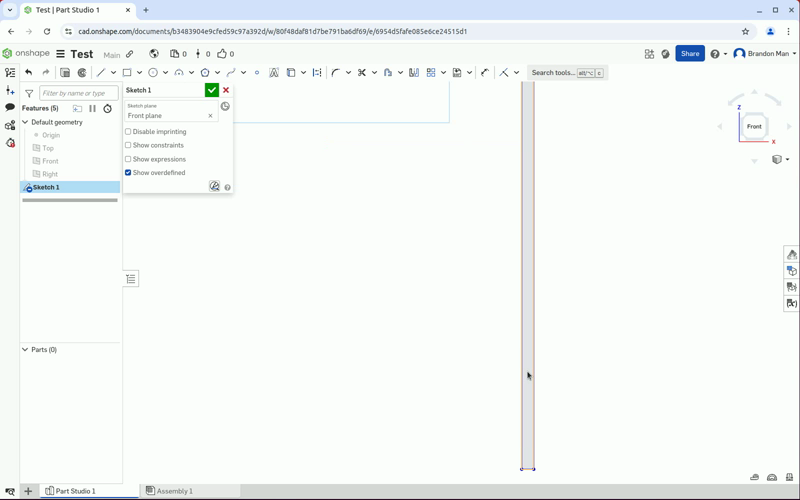
scroll(6)
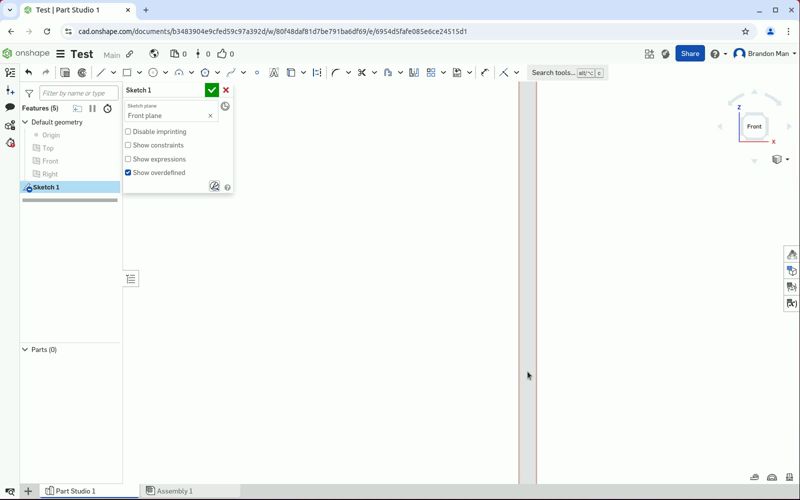
scroll(6)
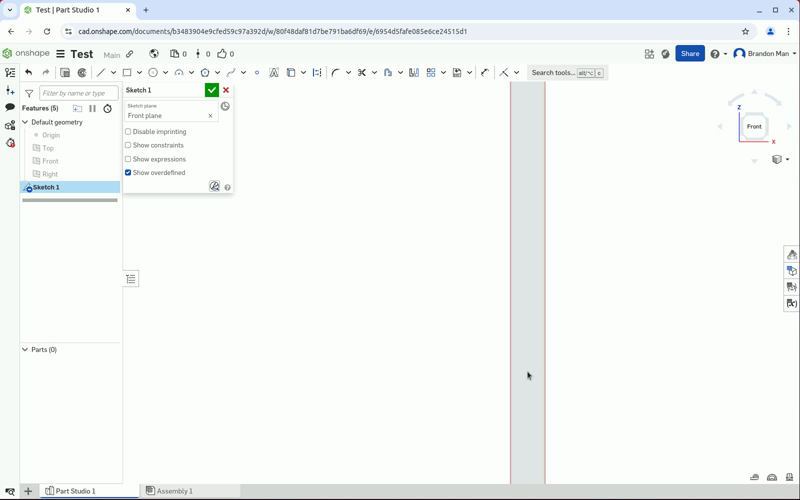
click(527, 371)
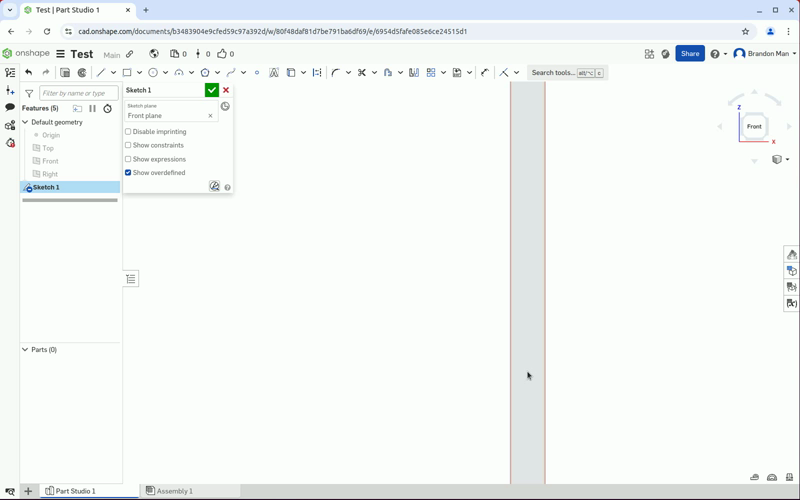
scroll(-6)
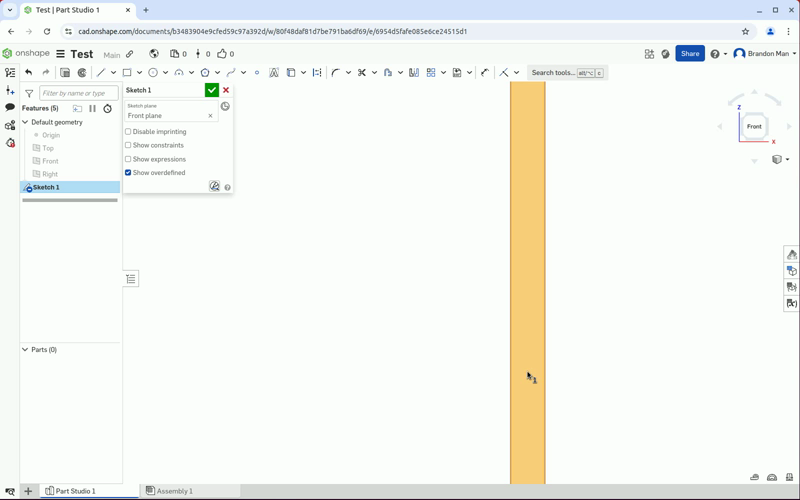
scroll(-6)
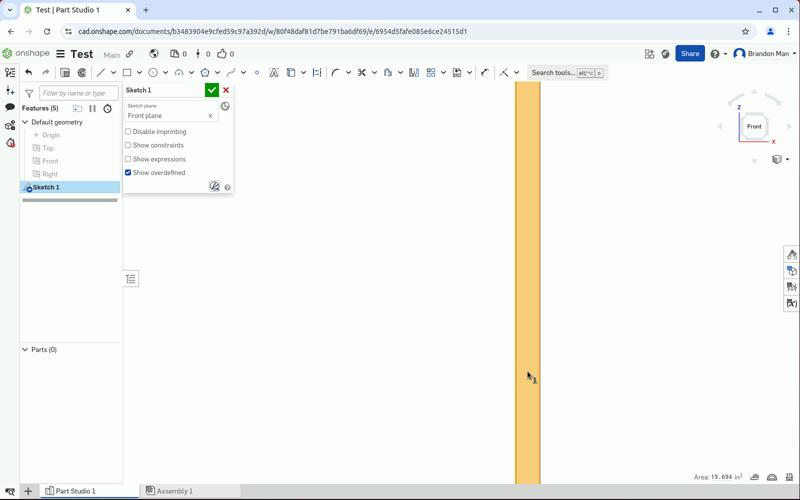
scroll(-6)
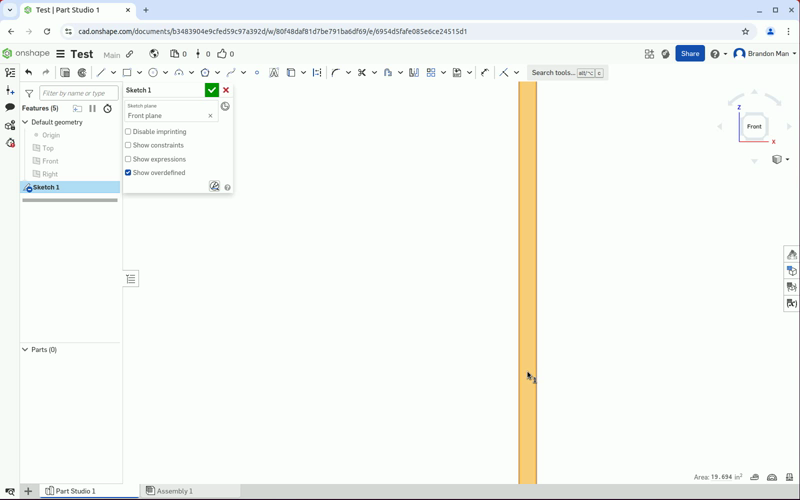
scroll(-6)
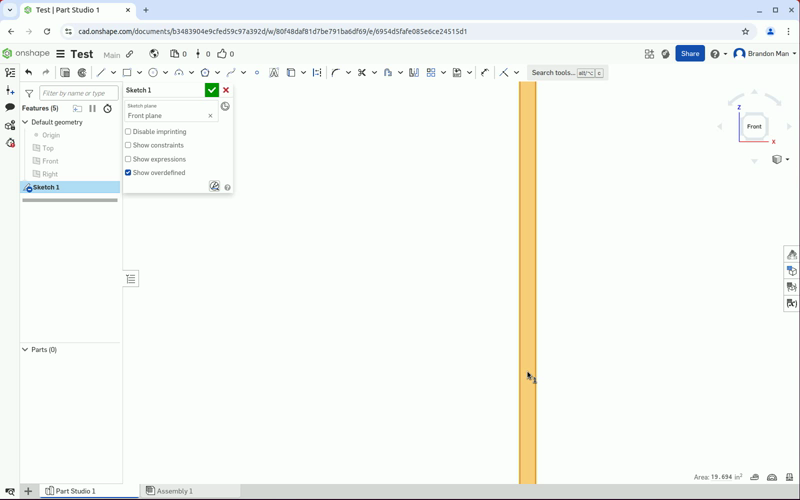
scroll(-6)
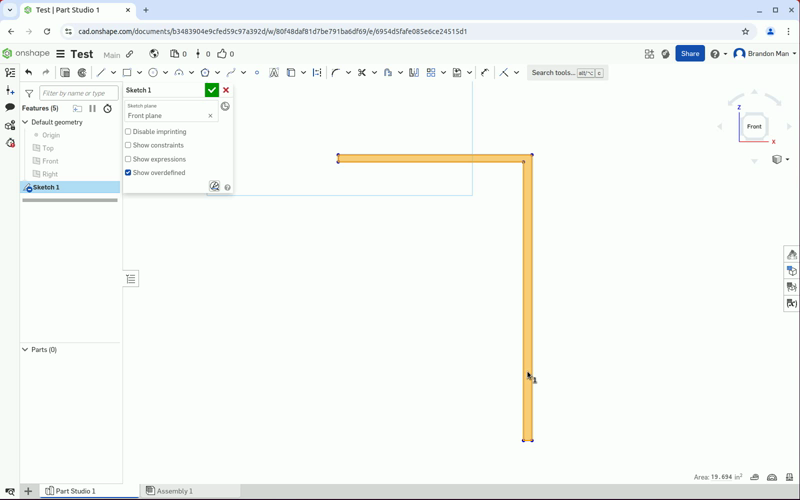
scroll(-6)
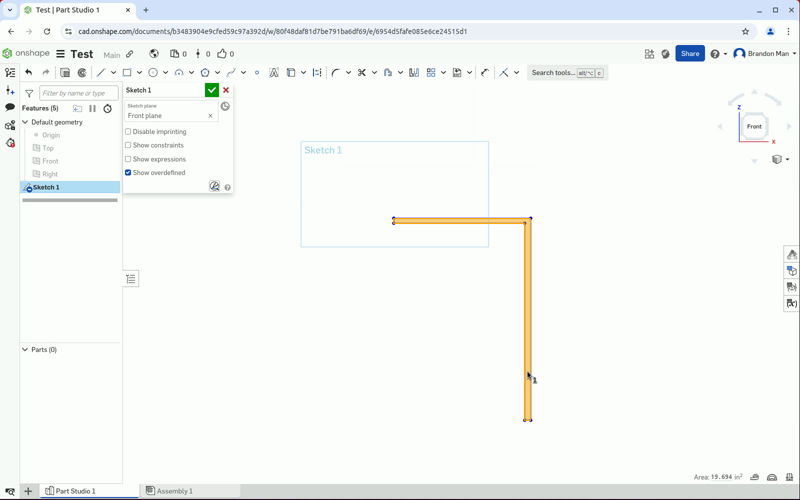
scroll(-6)
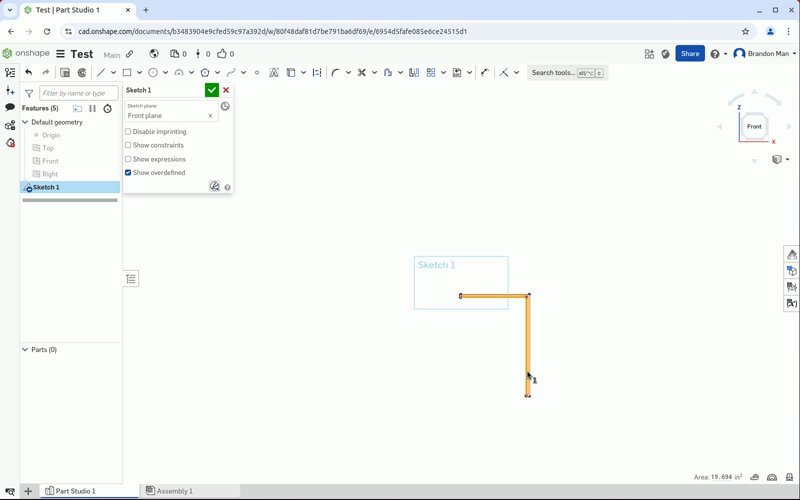
mouse_move(73, 352)
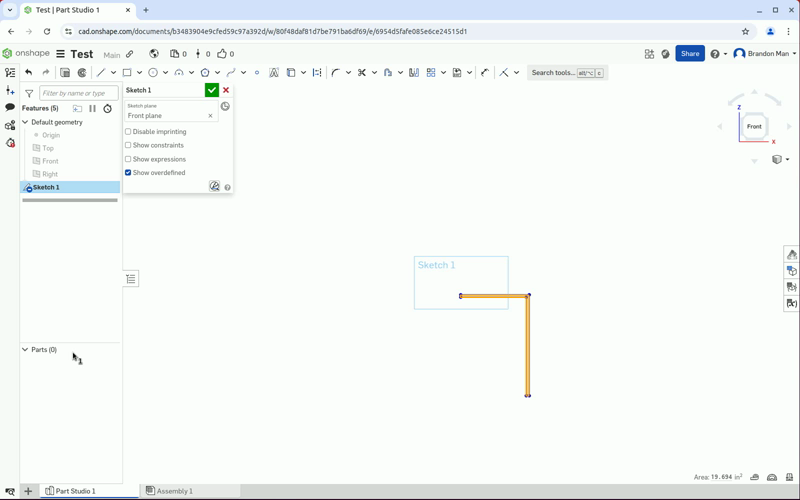
key(shift+y)
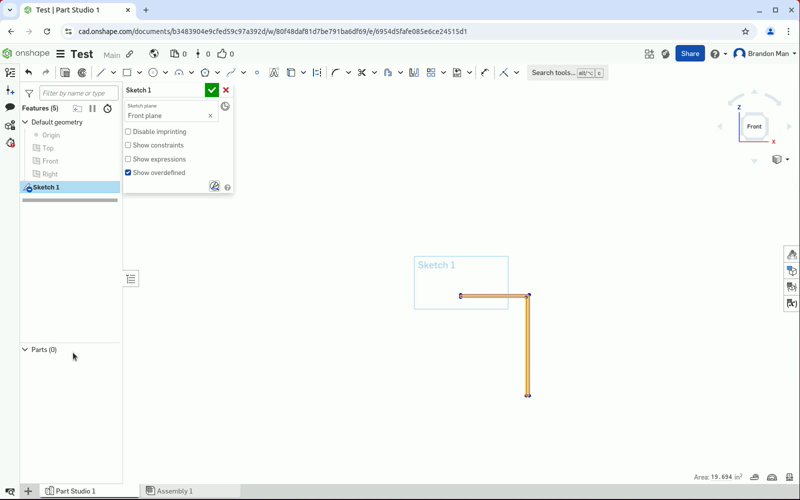
key(shift+e)
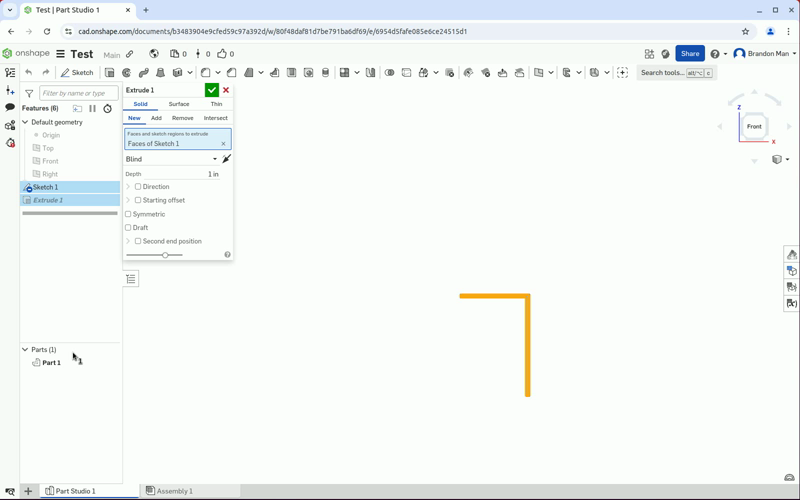
mouse_move(143, 106)
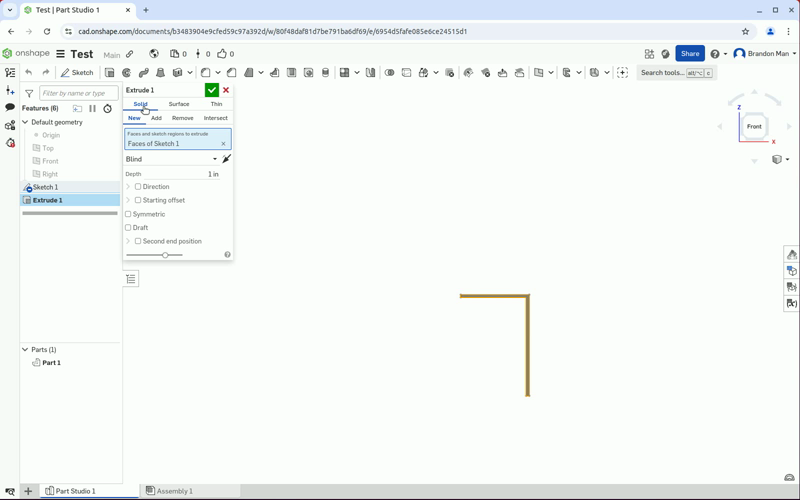
click(143, 106)
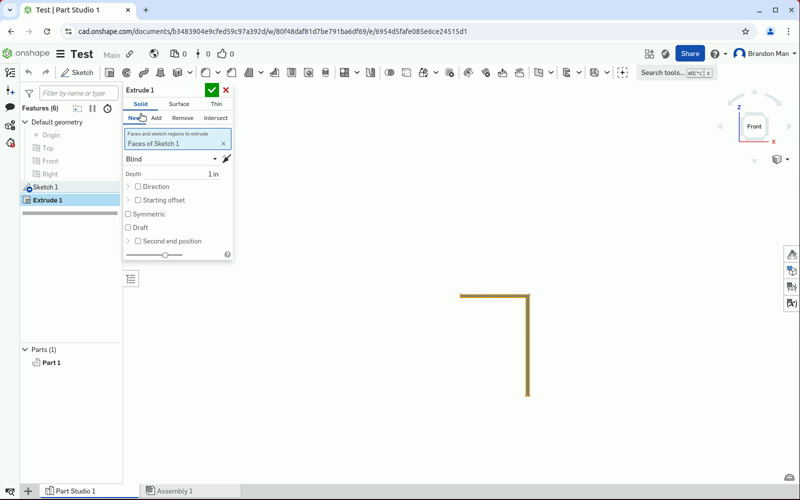
mouse_move(137, 120)
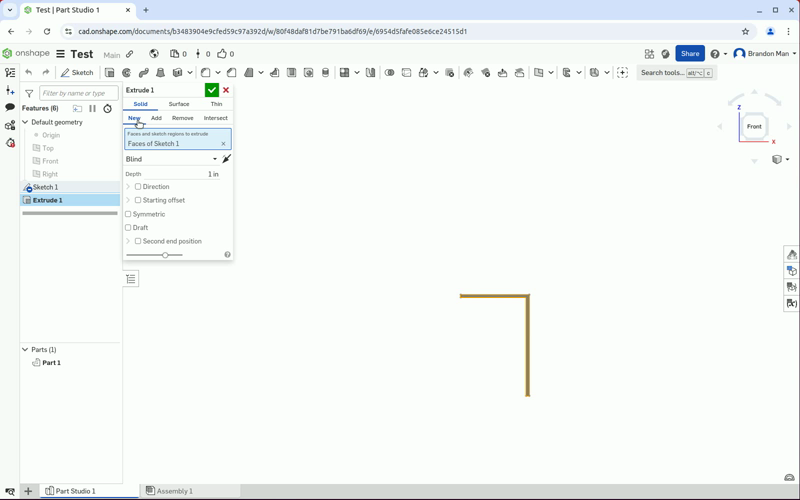
click(137, 120)
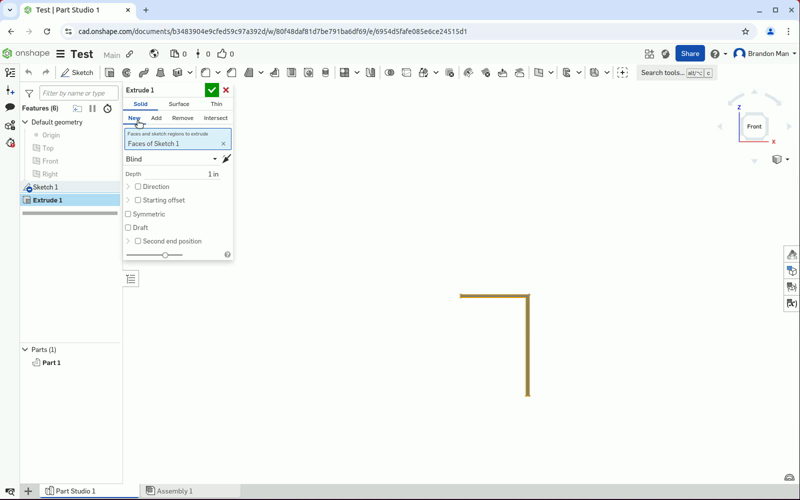
key(tab, 4)
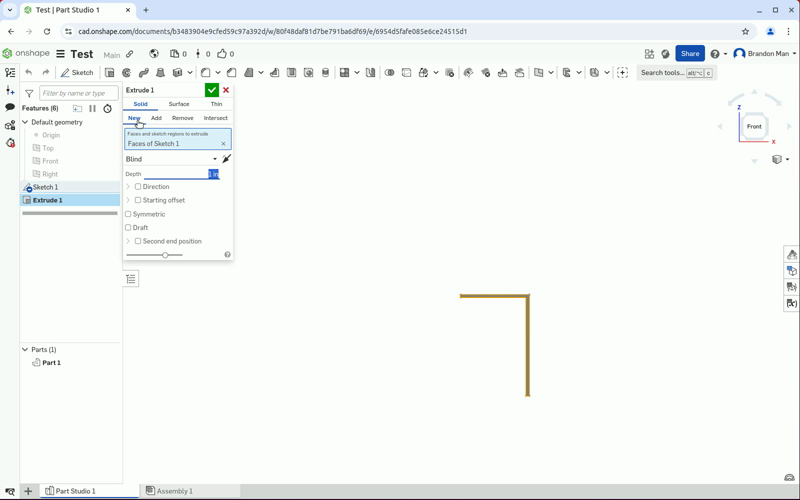
text(7.702)
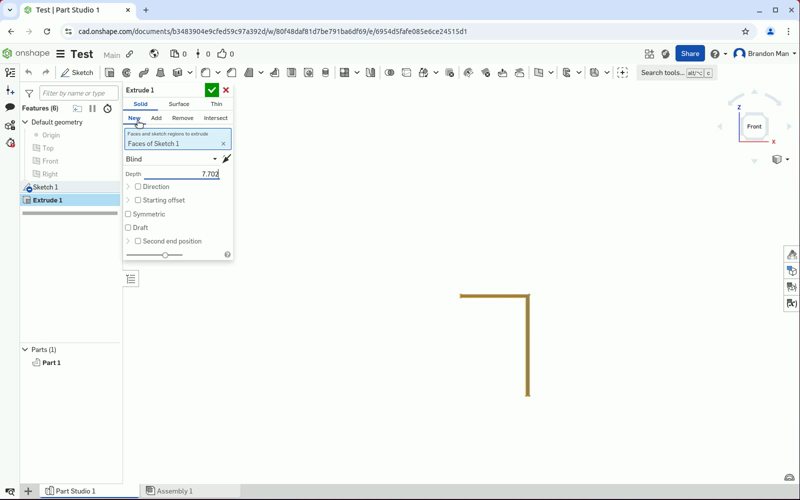
key(tab, 3)
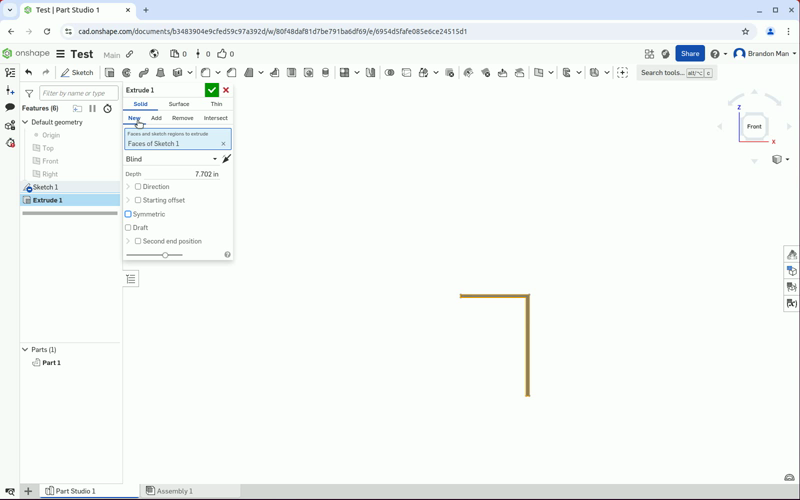
key(space)
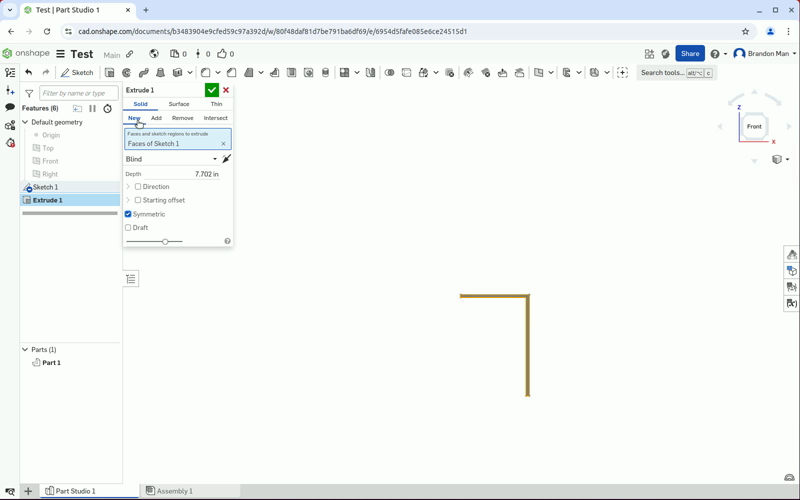
key(enter)
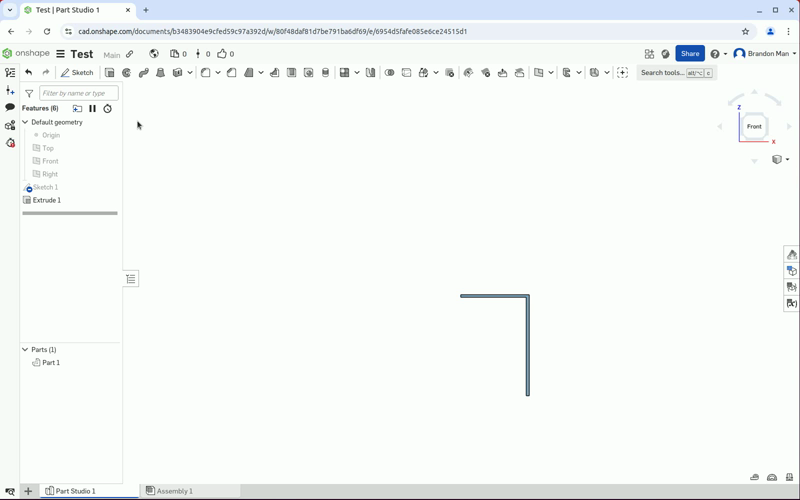
key(shift+h)
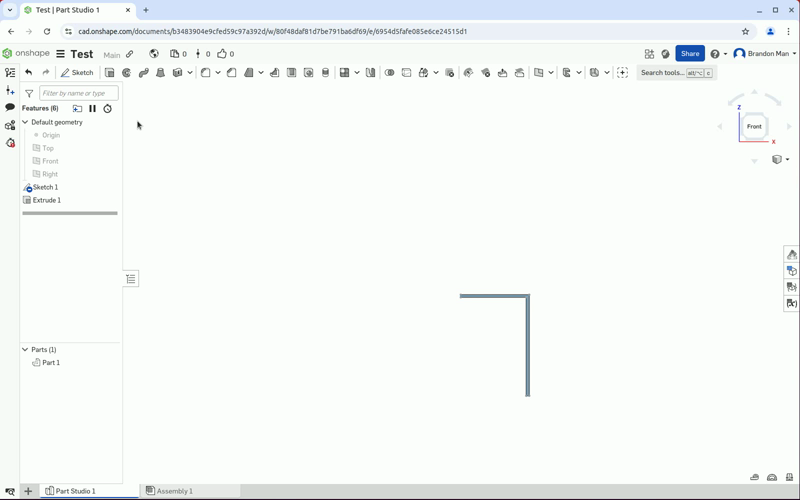
key(shift+h)
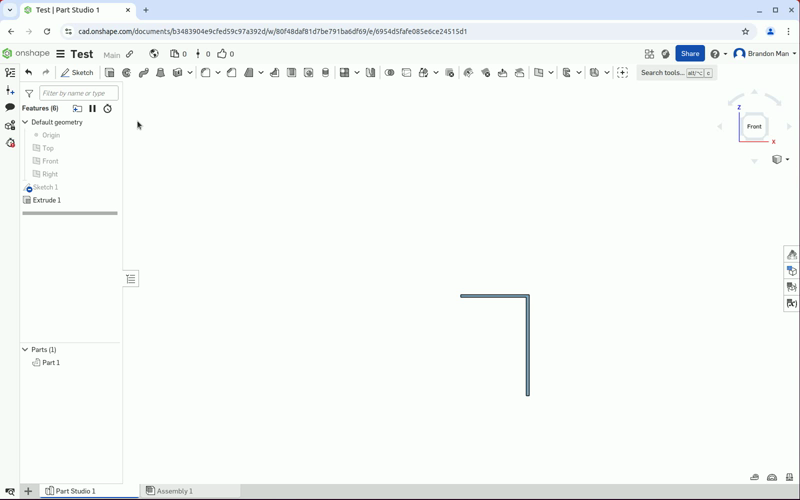
mouse_move(73, 189)
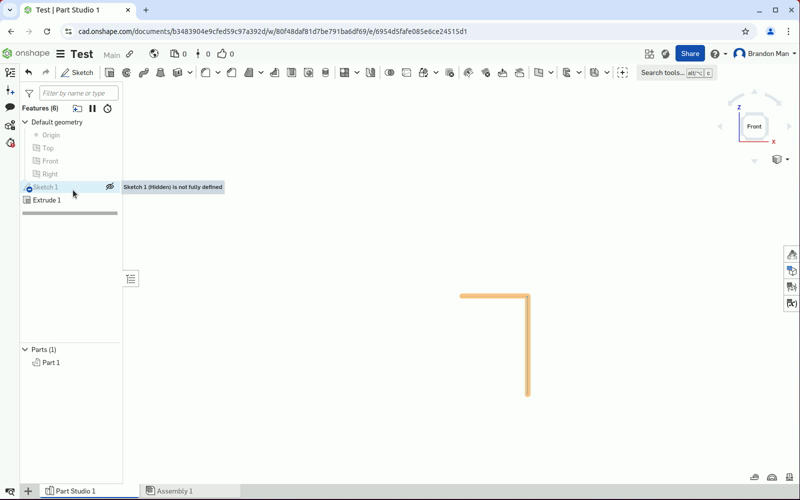
click(73, 189)
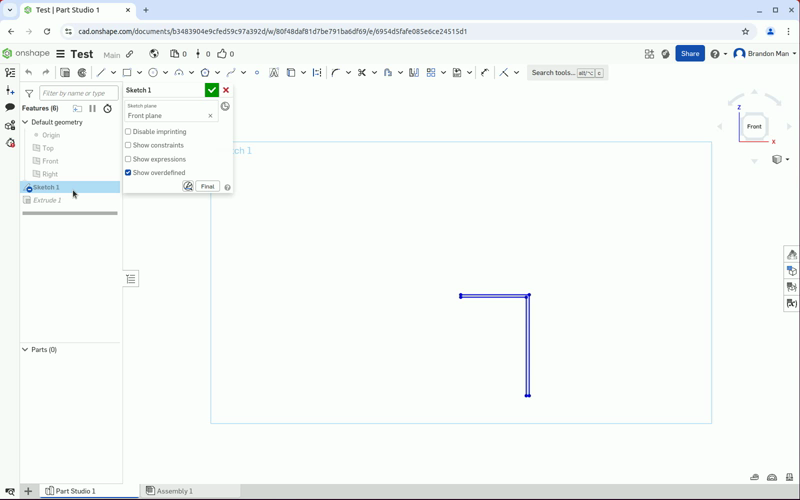
mouse_move(229, 92)
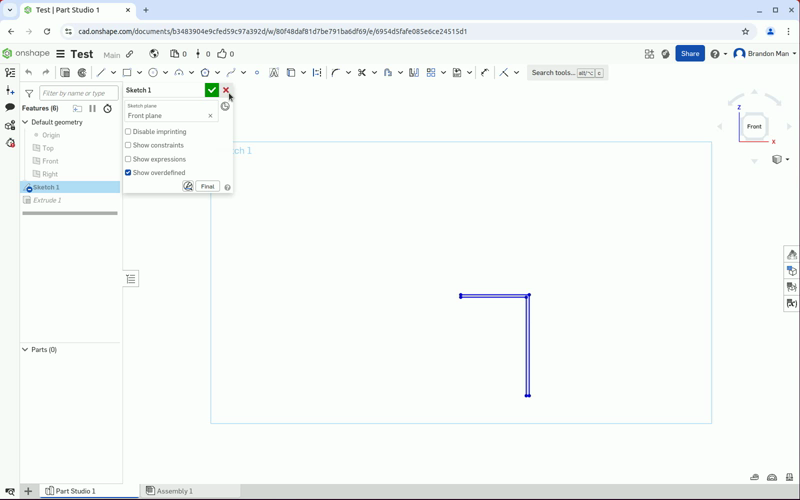
click(229, 92)
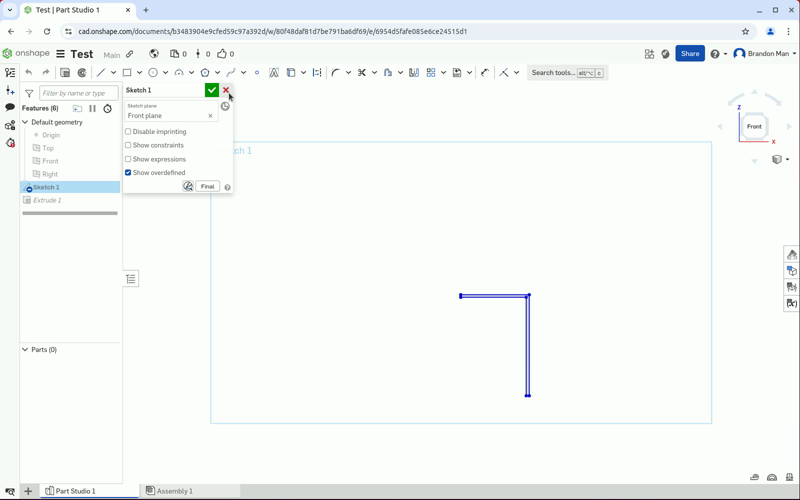
key(shift+s)
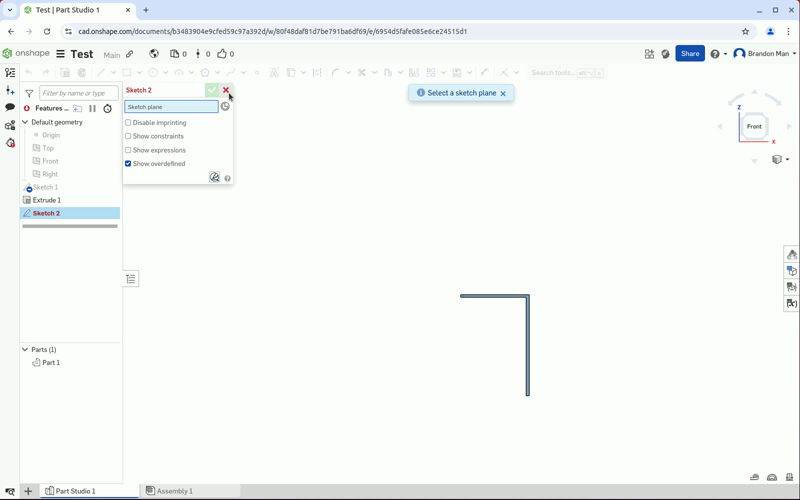
mouse_move(73, 163)
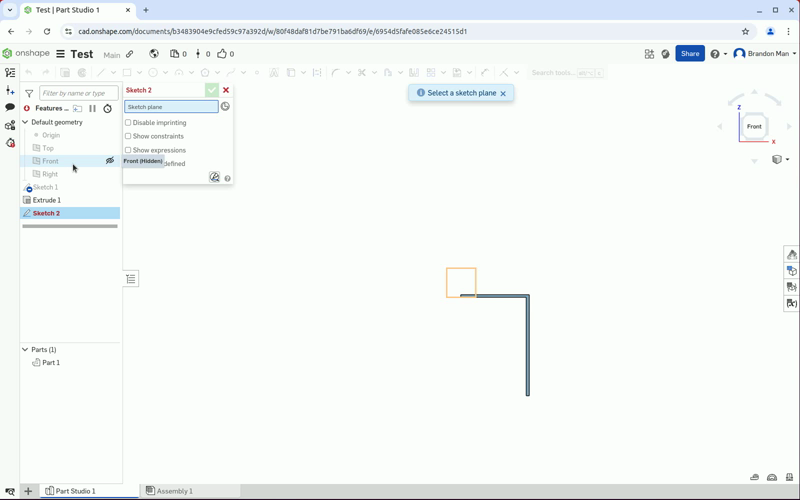
click(73, 163)
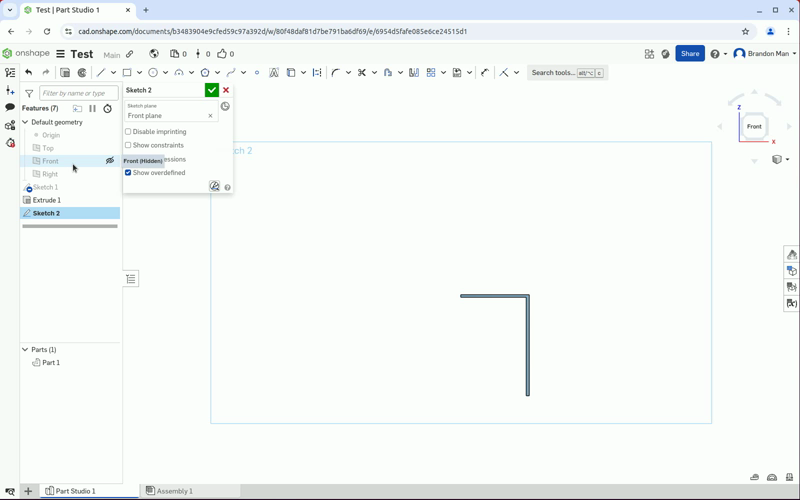
mouse_move(73, 352)
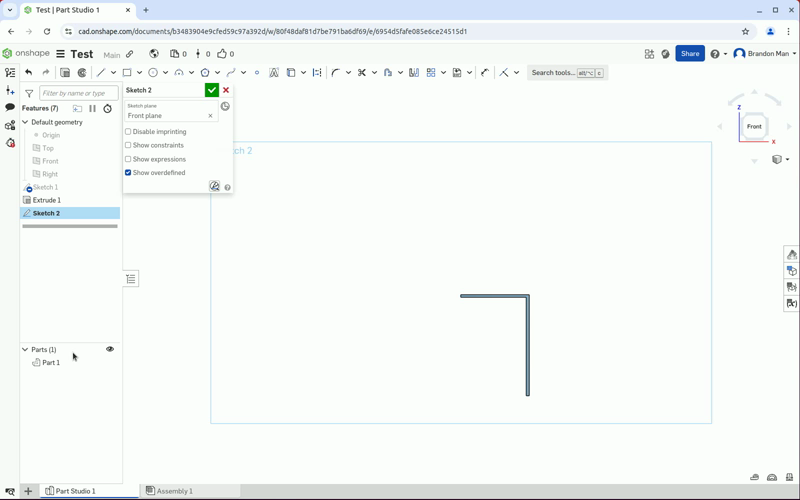
key(y)
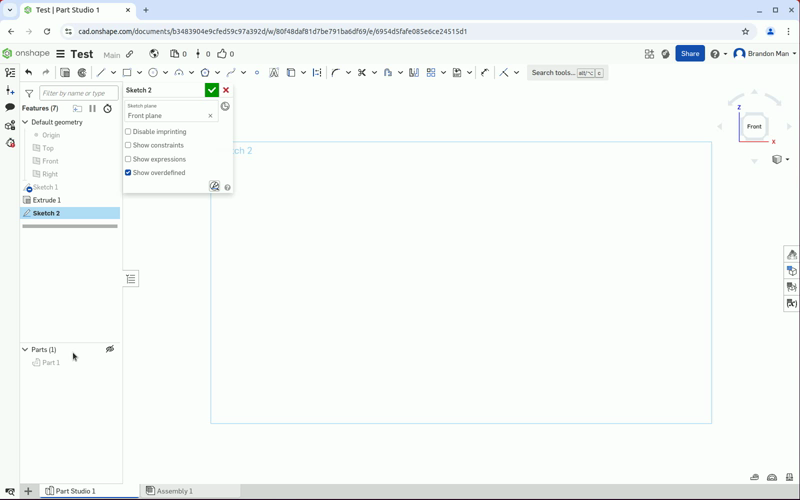
key(l)
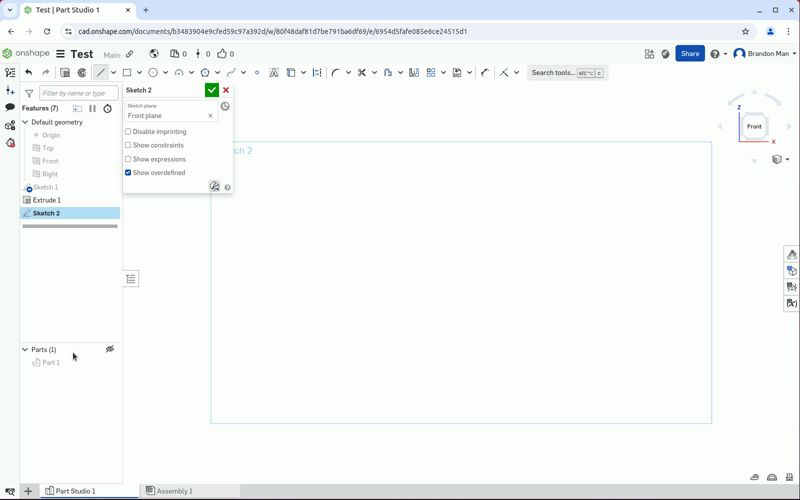
key_down(shift)
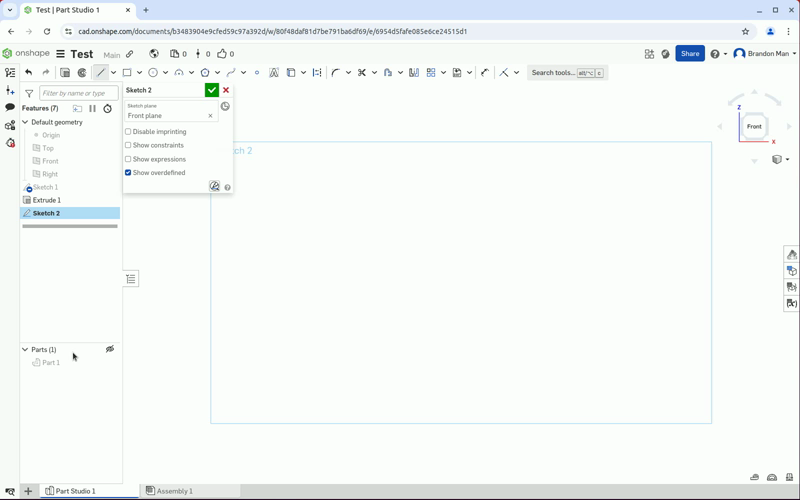
mouse_move(460, 285)
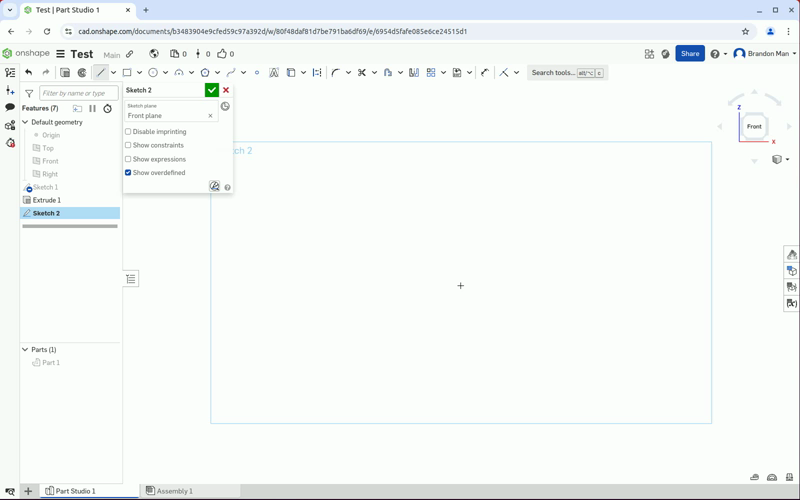
click(460, 285)
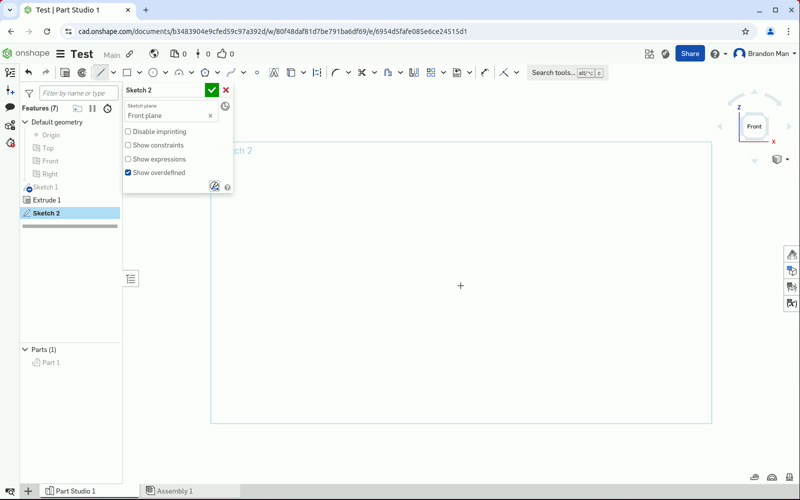
key_up(shift)
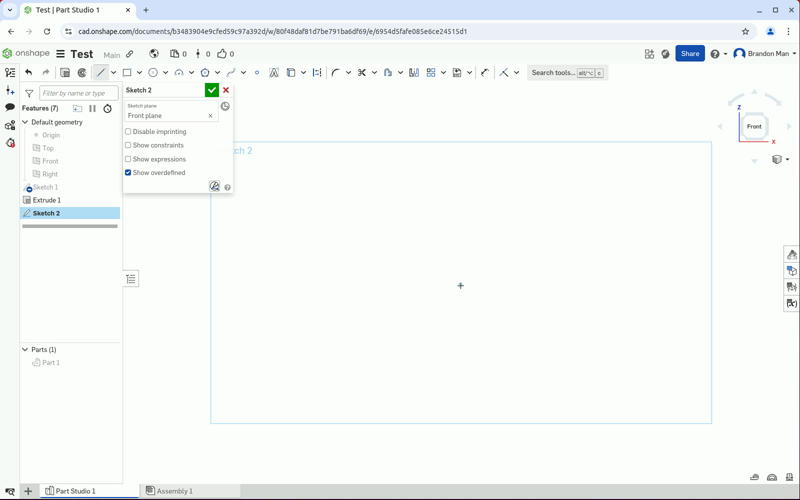
key_down(shift)
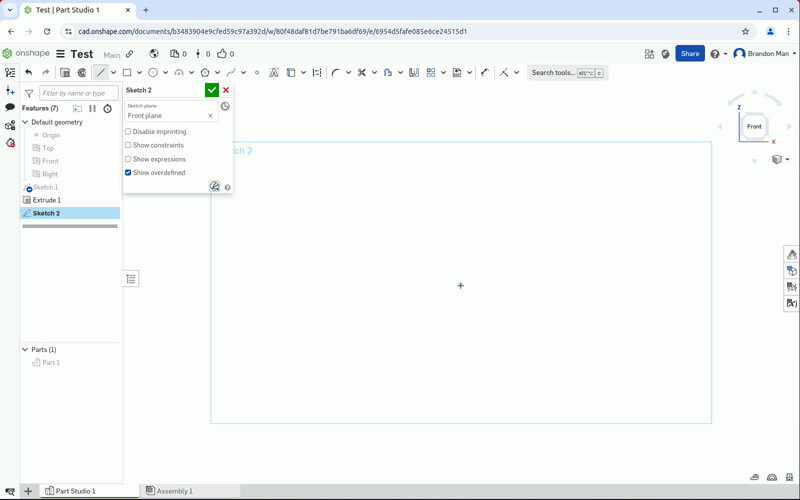
mouse_move(531, 285)
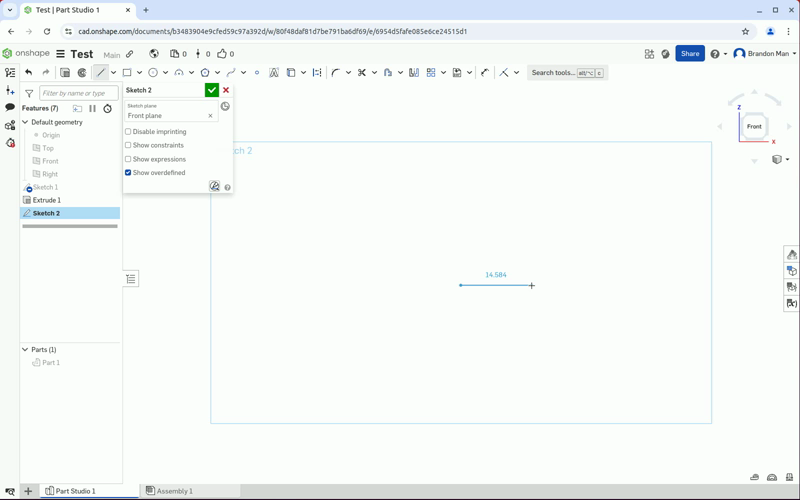
click(531, 285)
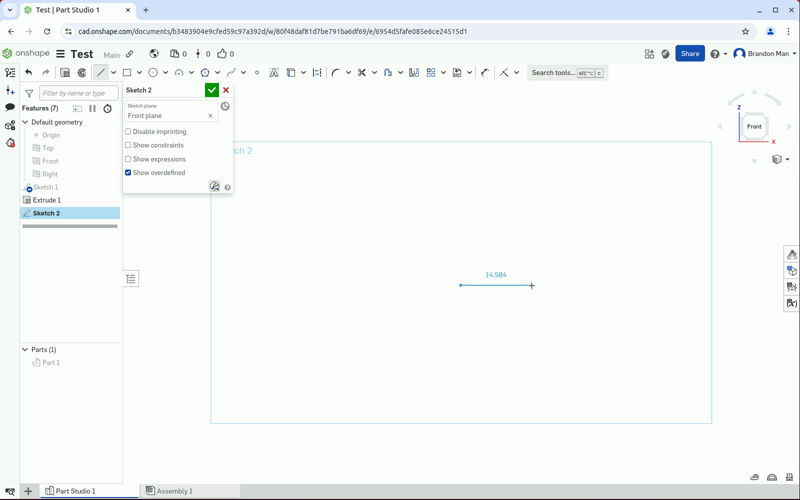
key_up(shift)
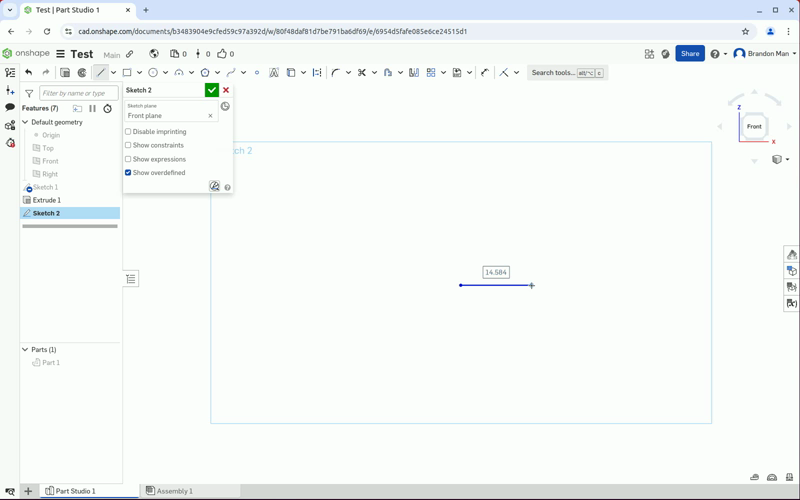
key_down(shift)
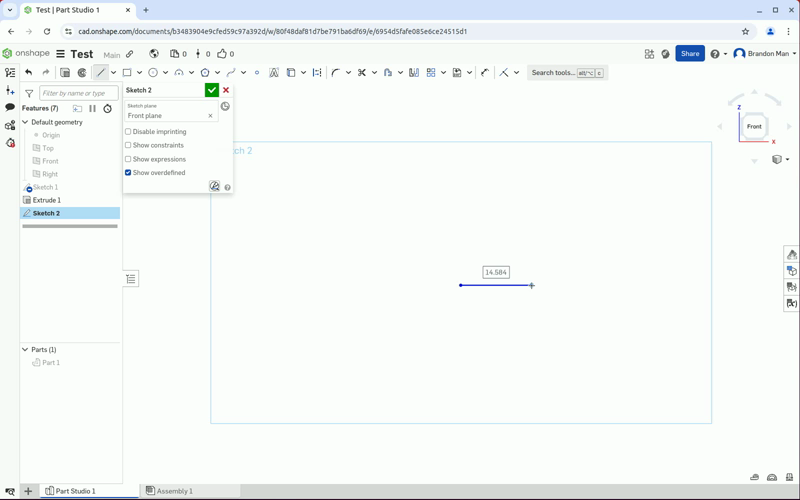
mouse_move(531, 395)
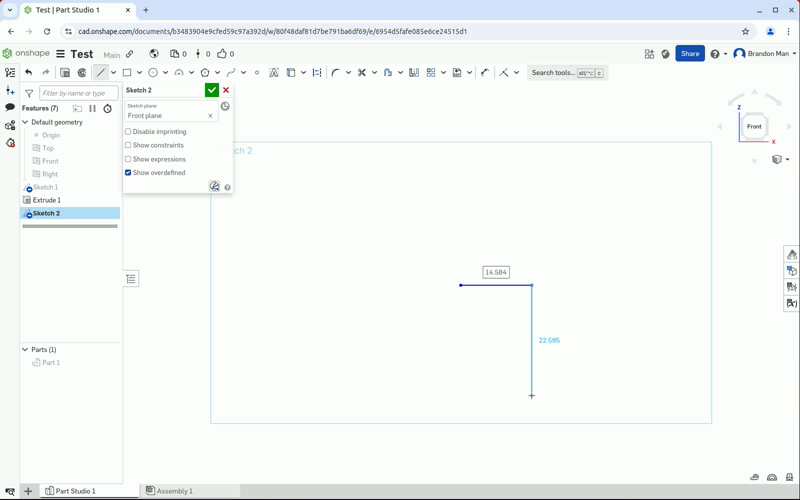
click(531, 395)
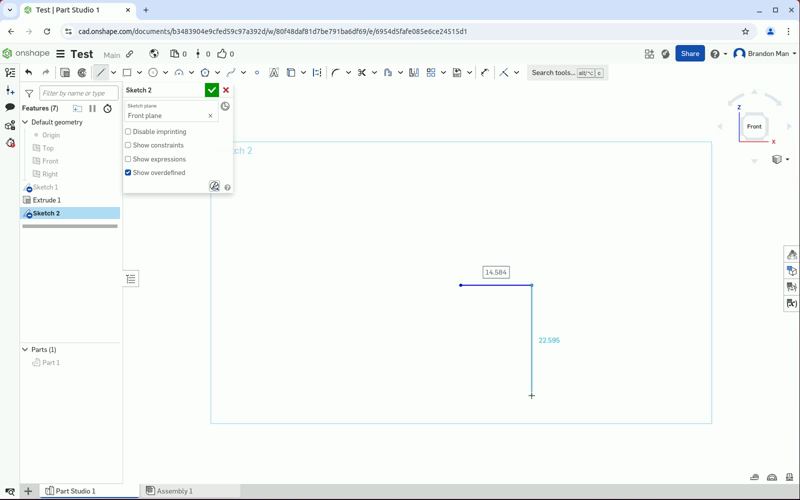
key_up(shift)
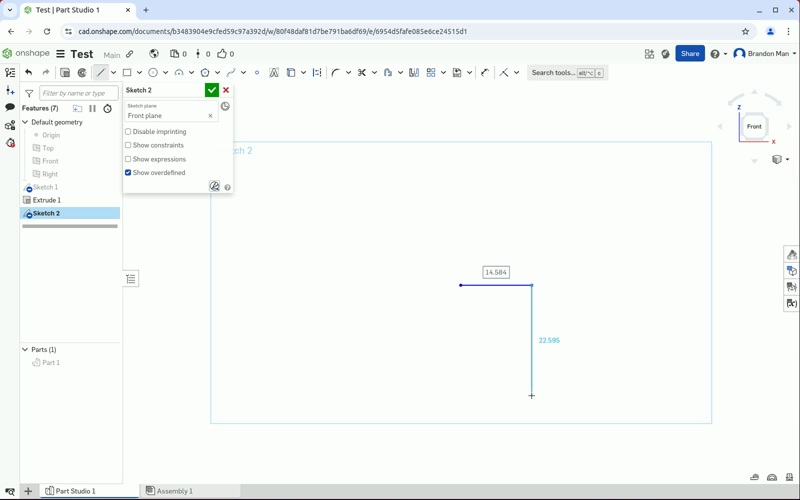
key_down(shift)
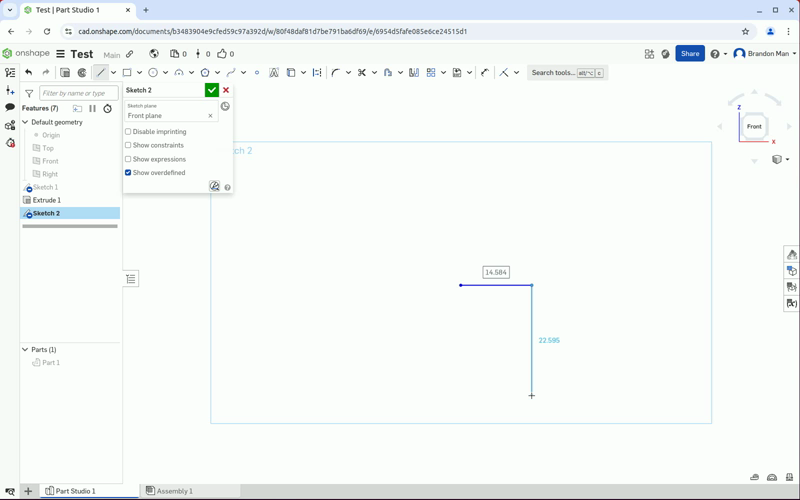
mouse_move(561, 395)
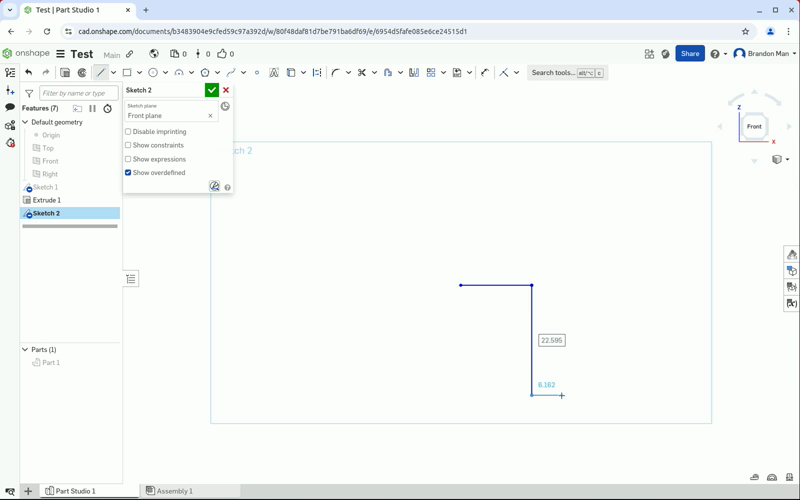
mouse_move(534, 395)
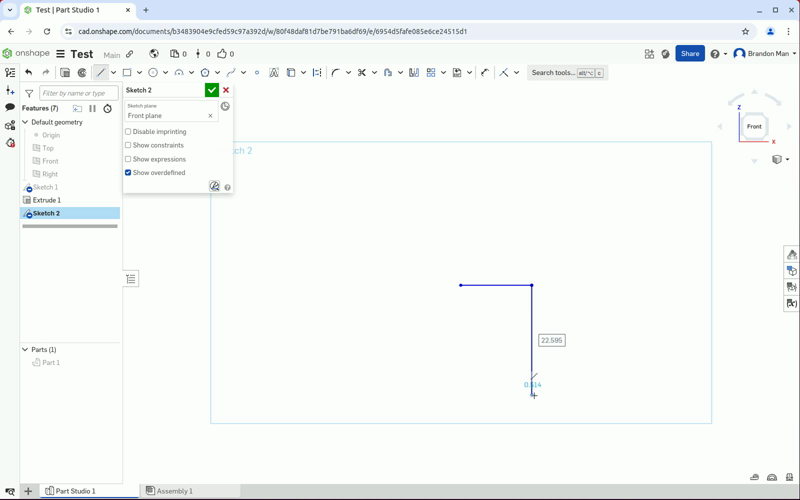
scroll(6)
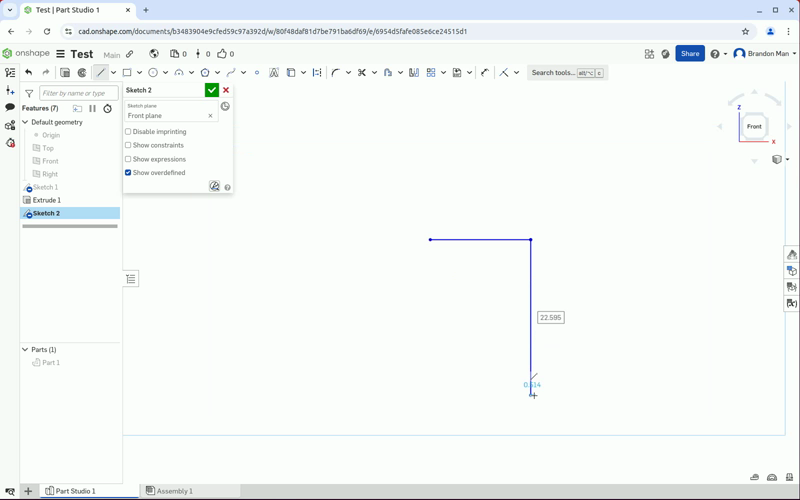
scroll(6)
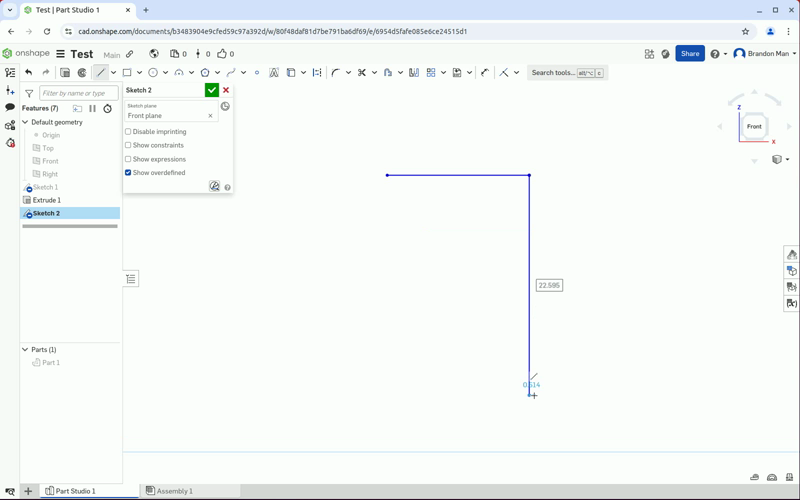
scroll(6)
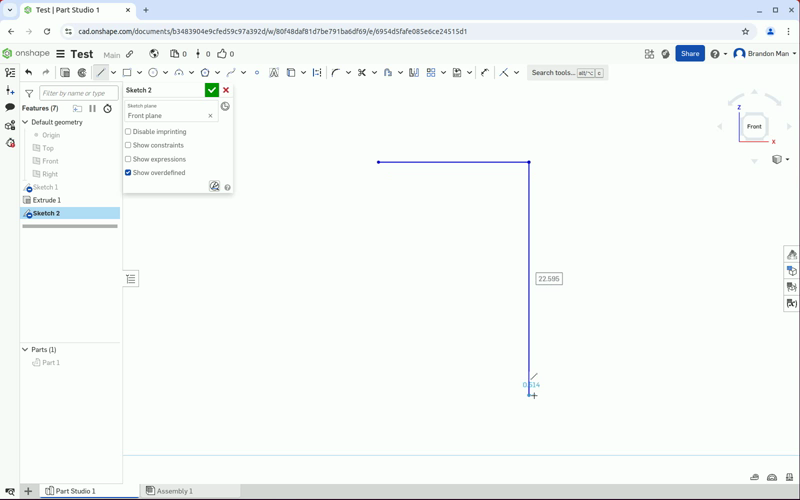
scroll(6)
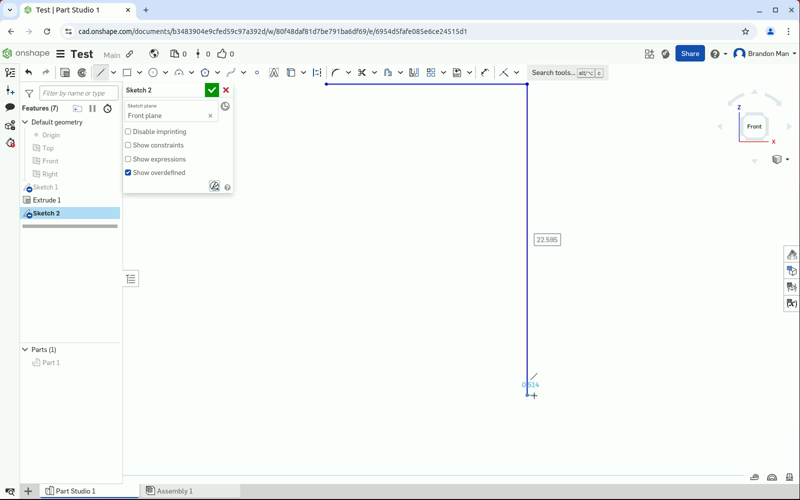
scroll(6)
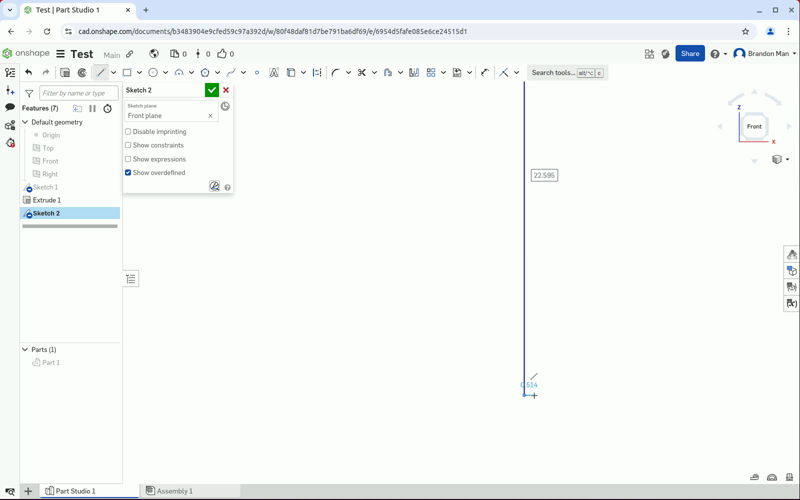
scroll(6)
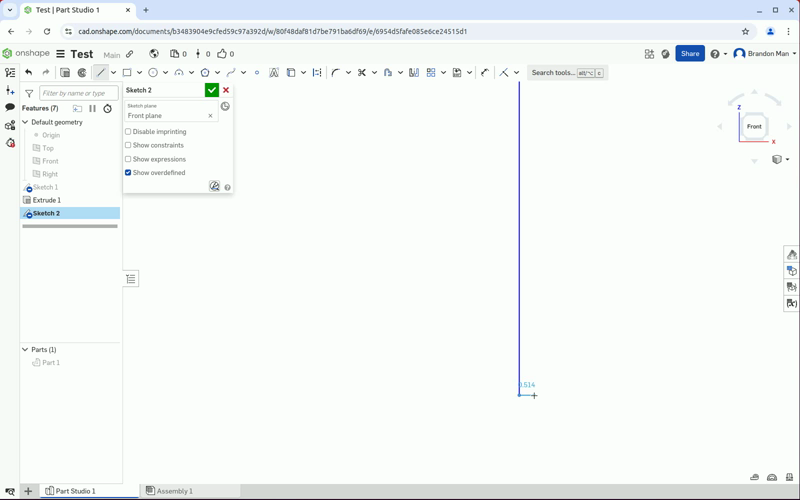
scroll(6)
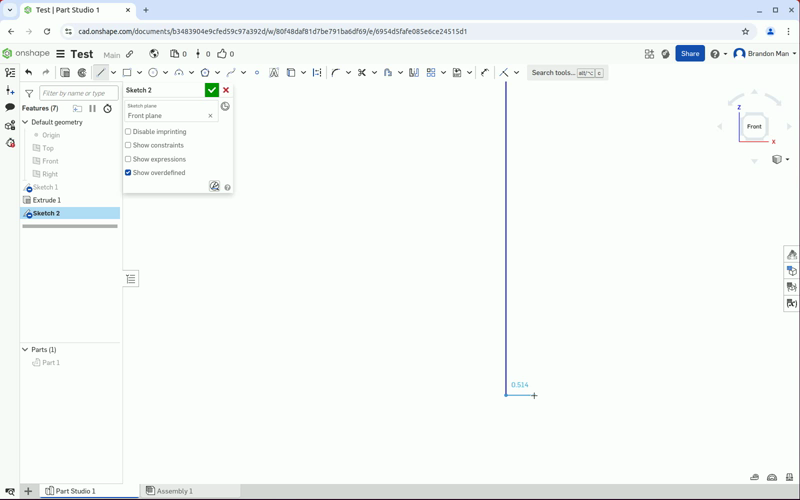
click(534, 395)
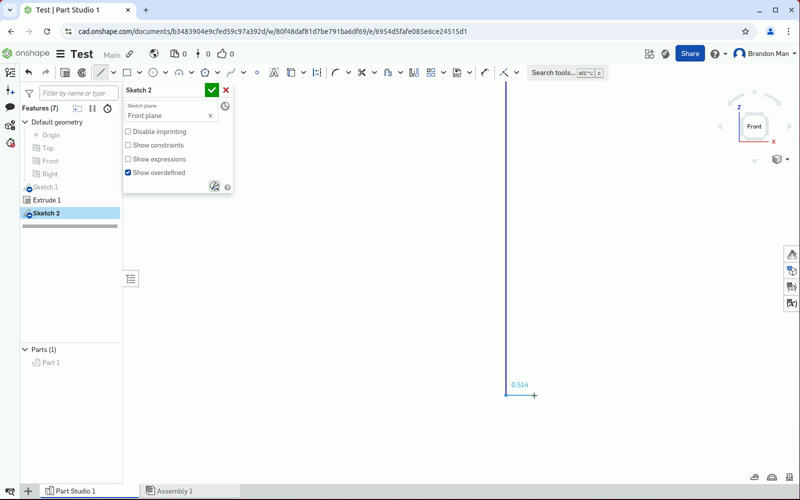
scroll(-6)
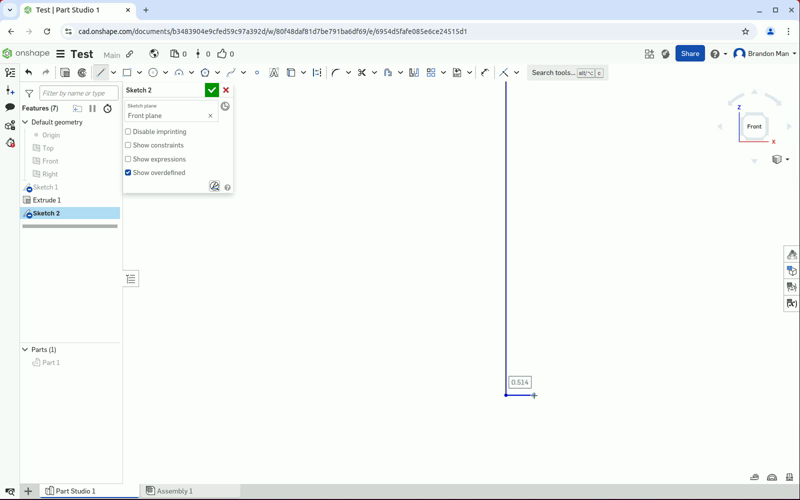
scroll(-6)
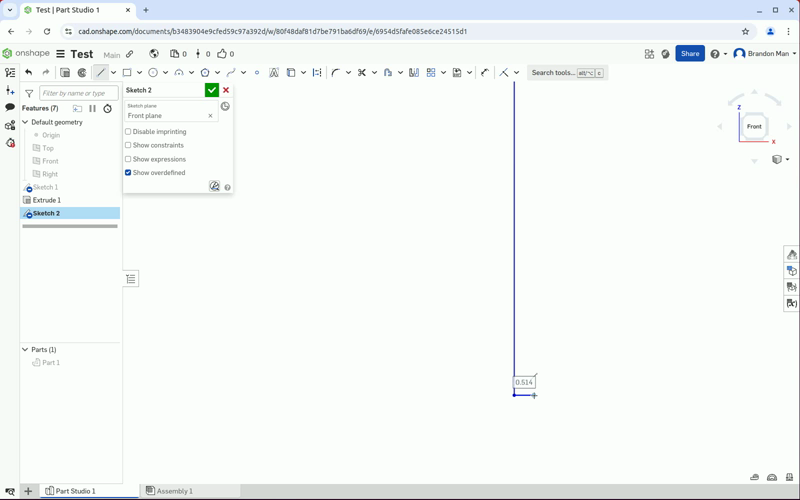
scroll(-6)
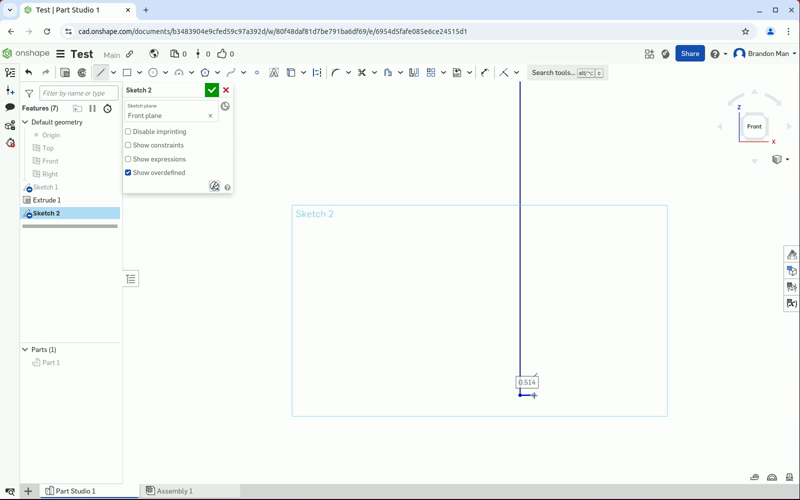
scroll(-6)
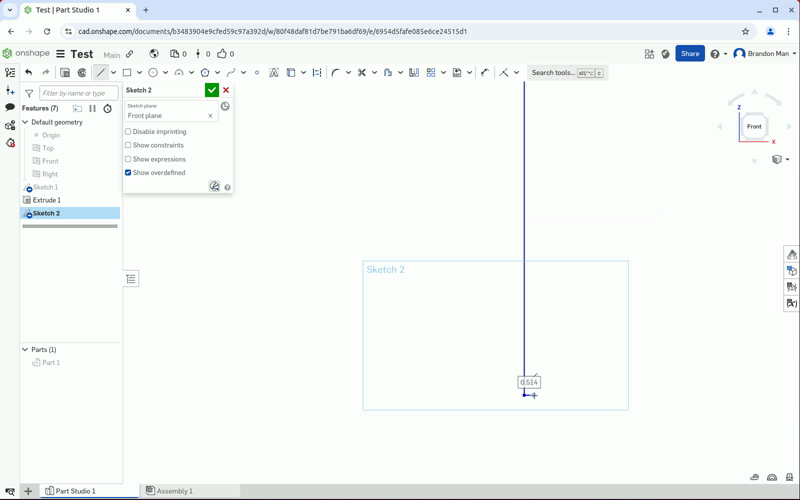
scroll(-6)
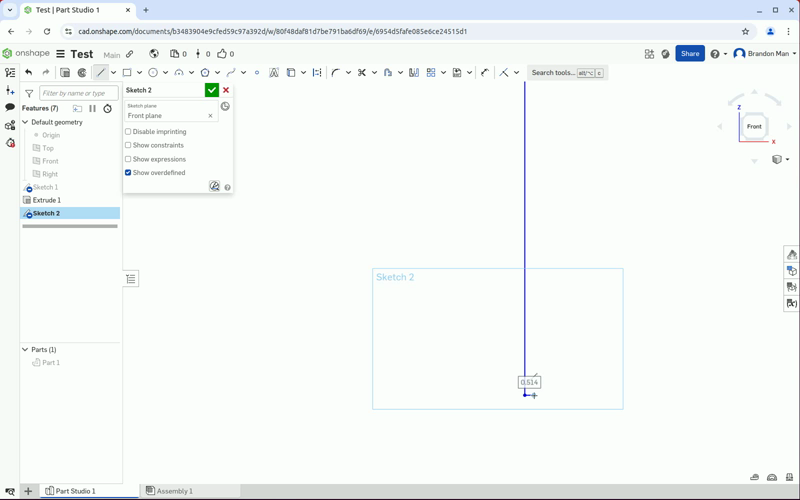
scroll(-6)
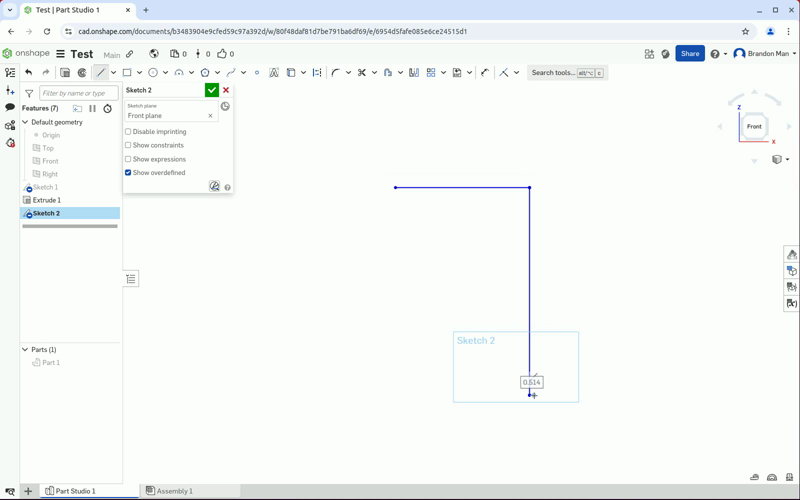
scroll(-6)
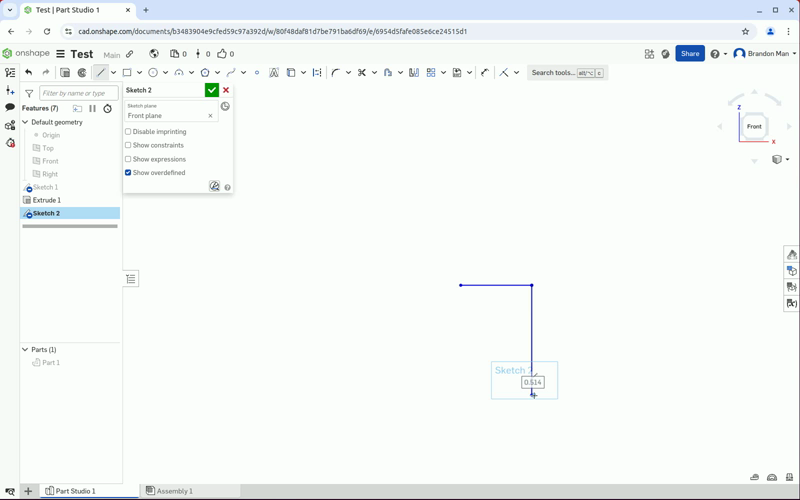
key_up(shift)
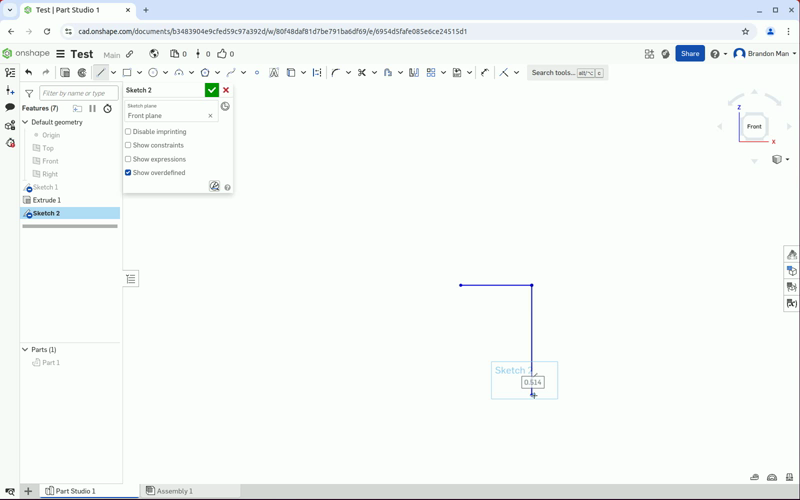
key_down(shift)
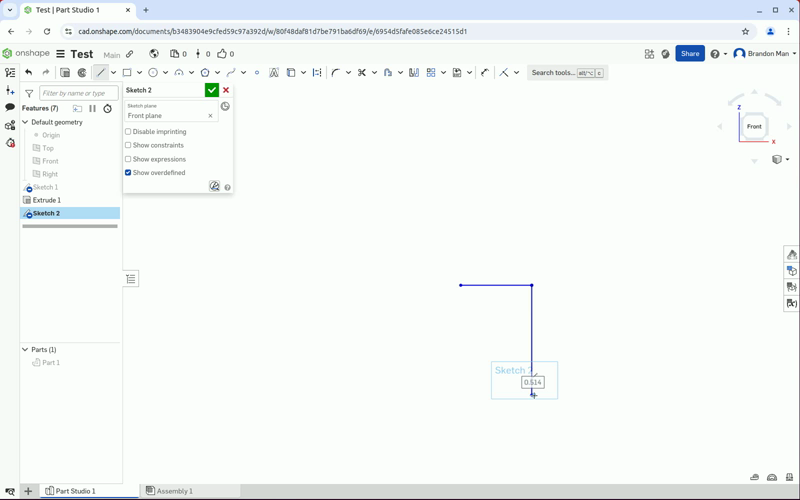
mouse_move(534, 282)
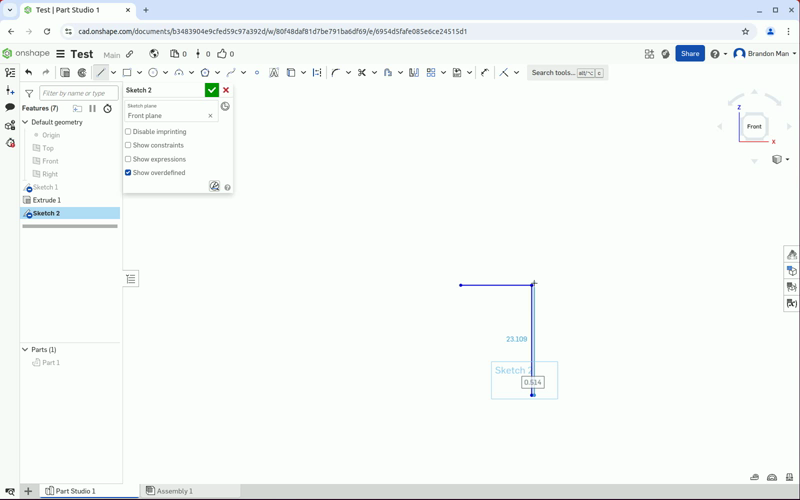
scroll(6)
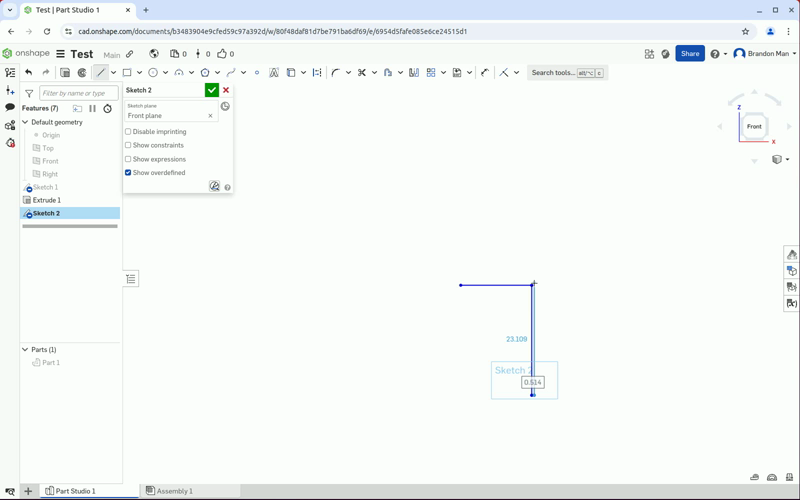
scroll(6)
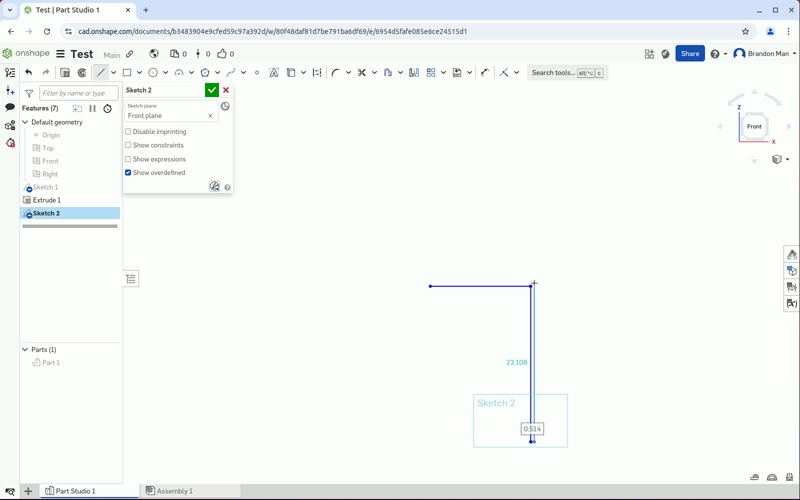
scroll(6)
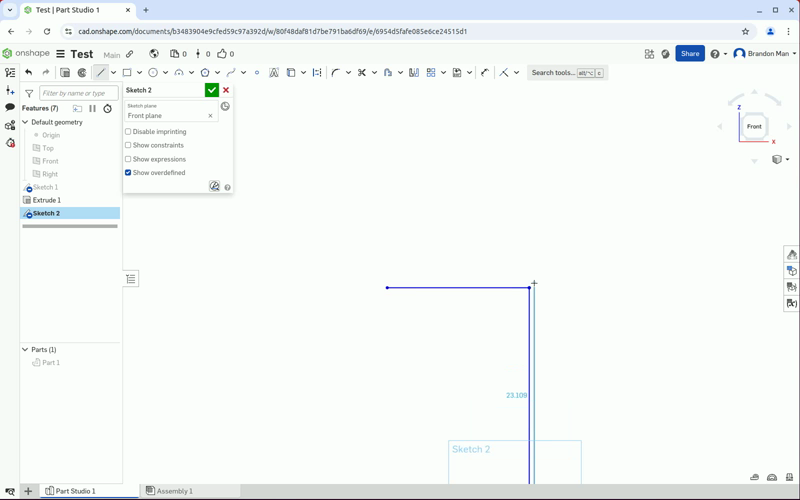
scroll(6)
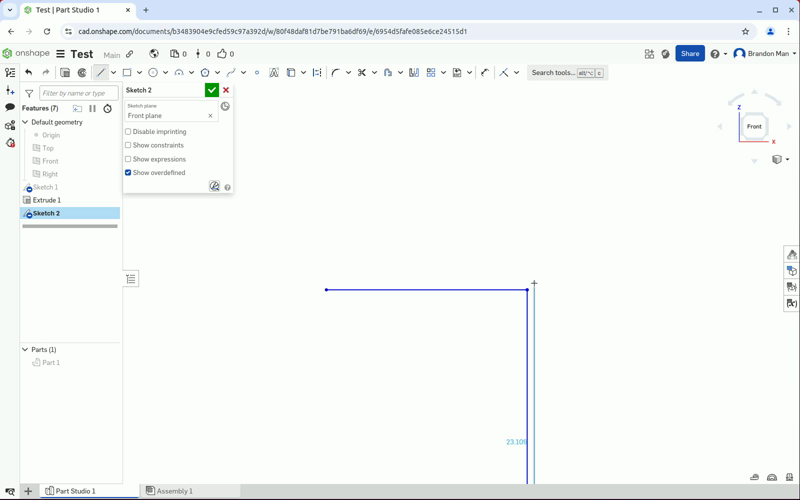
scroll(6)
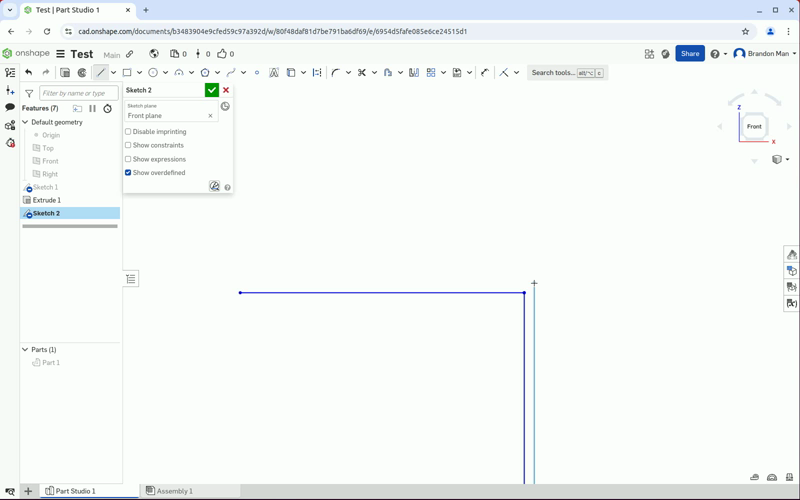
scroll(6)
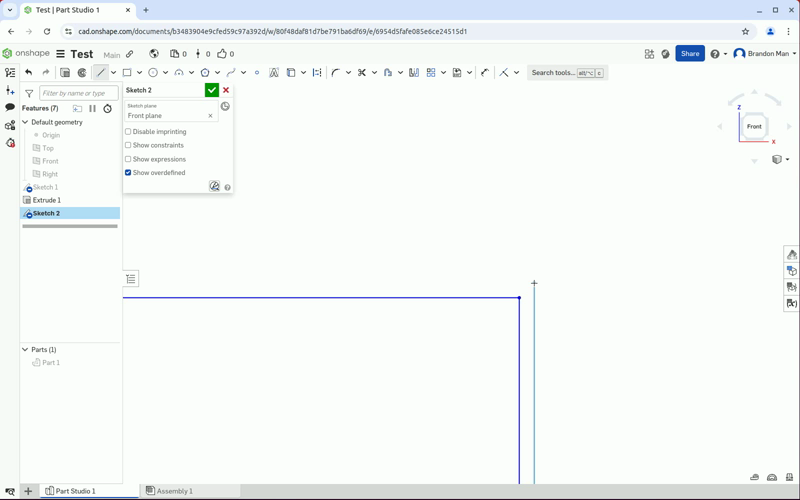
scroll(6)
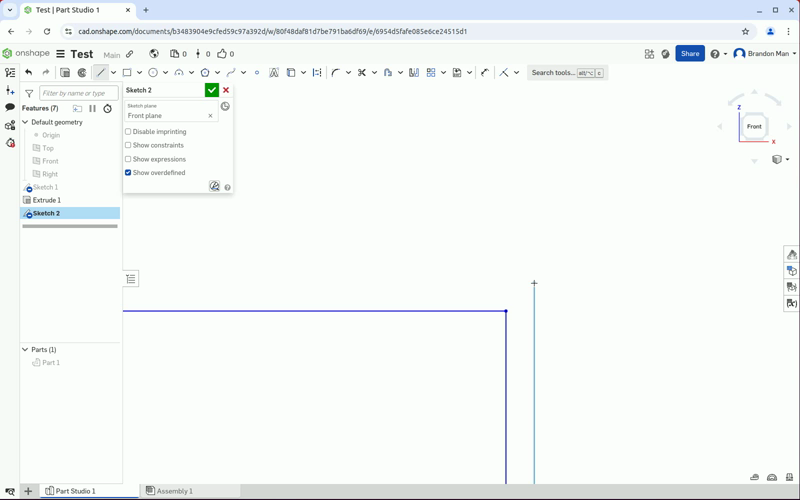
click(534, 282)
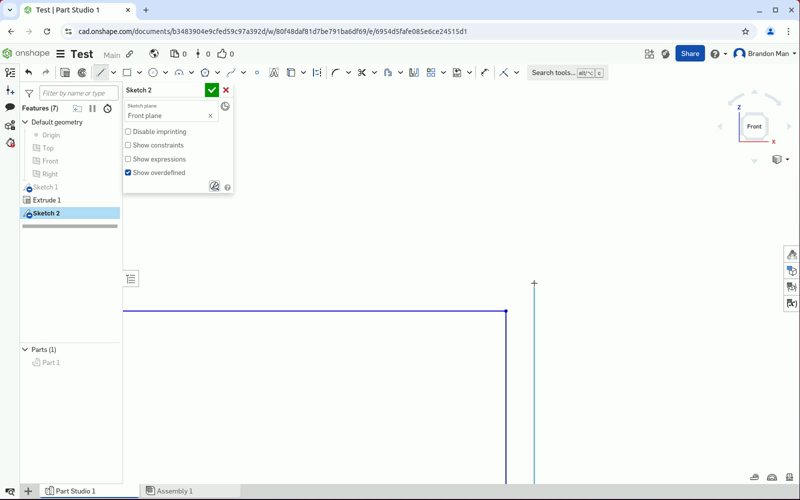
scroll(-6)
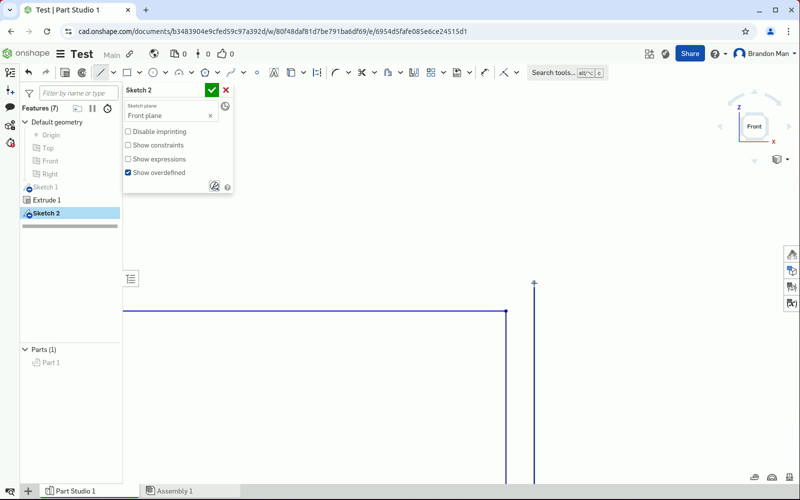
scroll(-6)
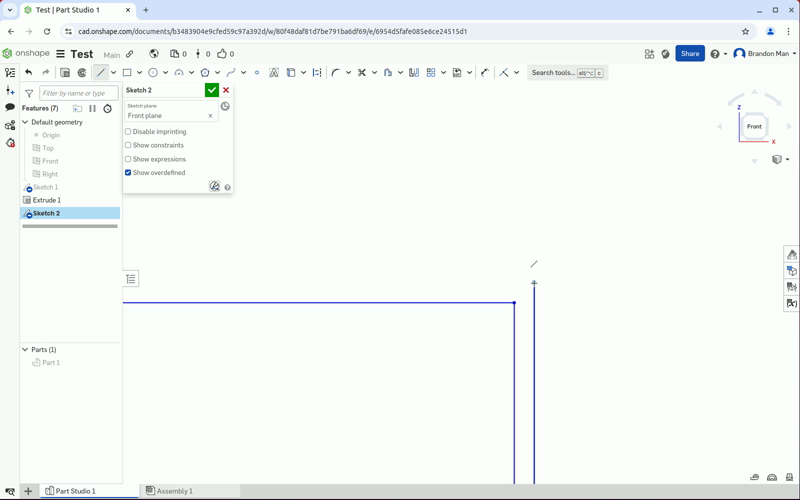
scroll(-6)
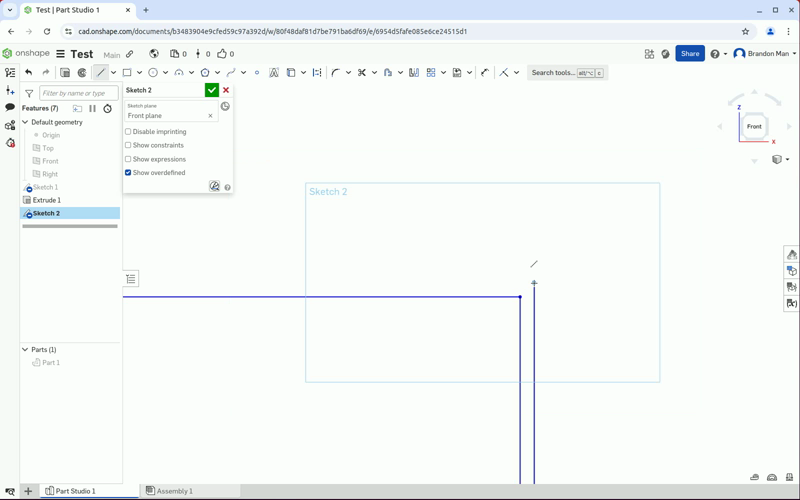
scroll(-6)
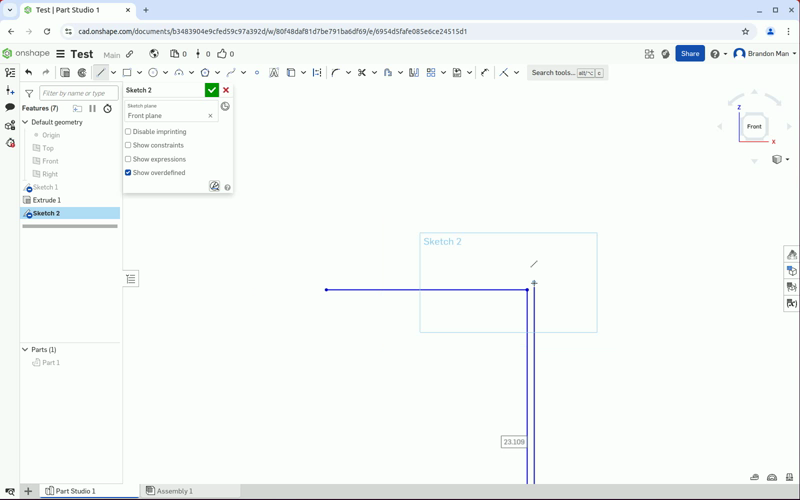
scroll(-6)
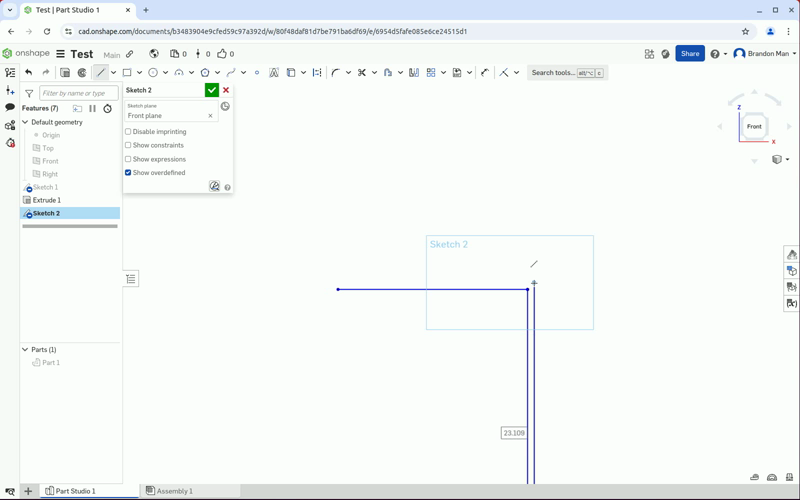
scroll(-6)
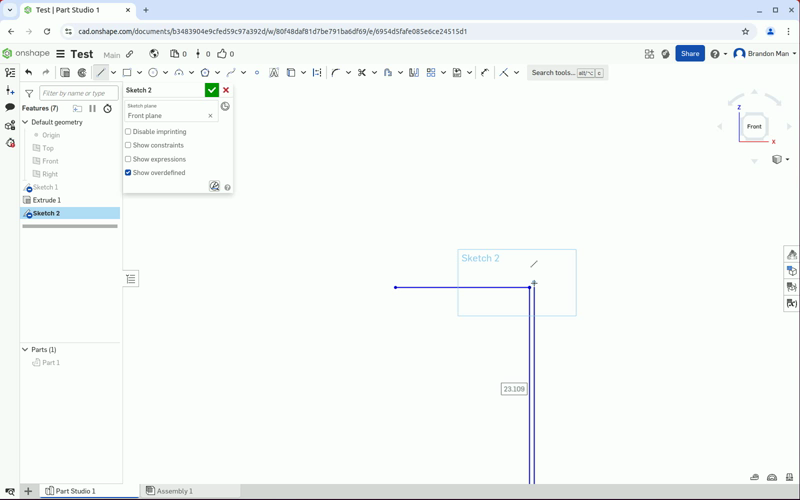
scroll(-6)
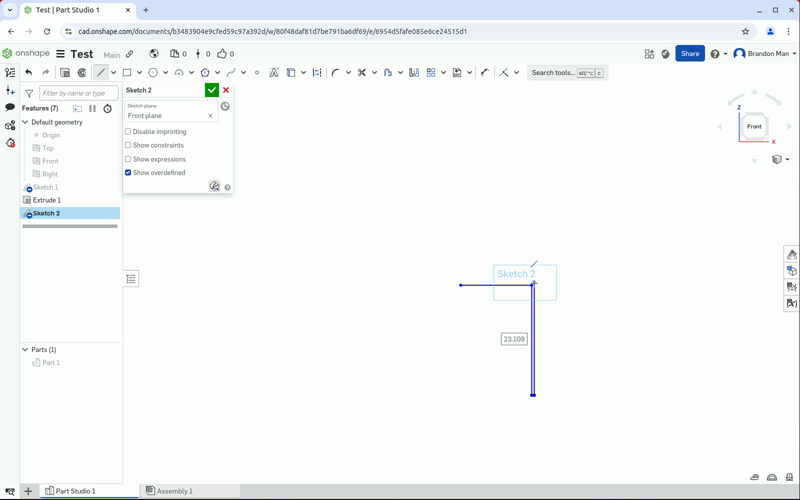
key_up(shift)
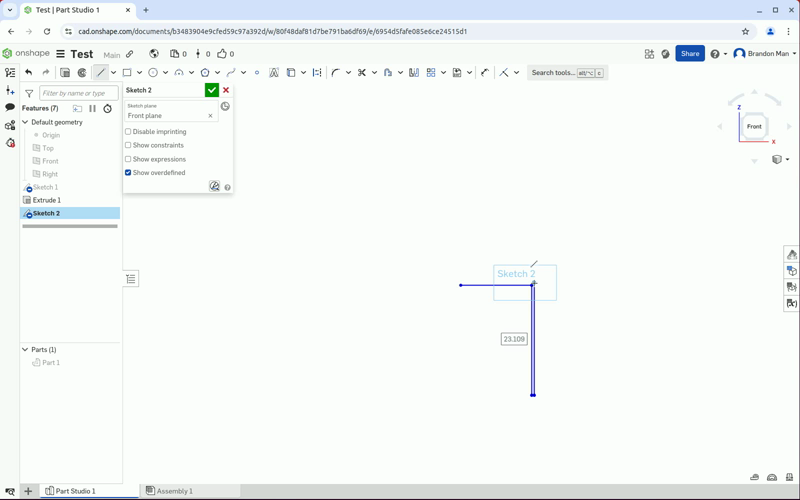
key_down(shift)
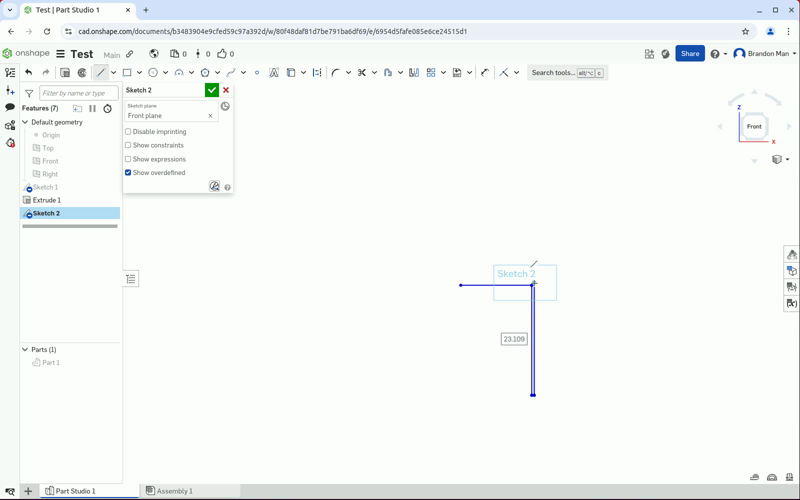
mouse_move(460, 282)
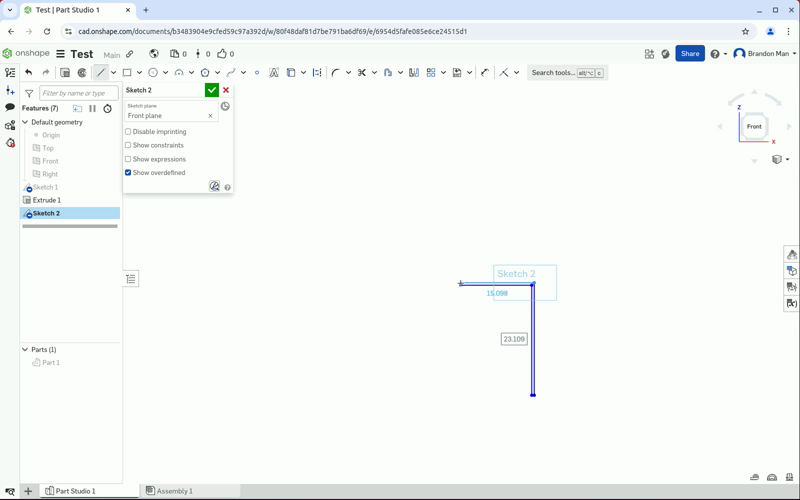
scroll(6)
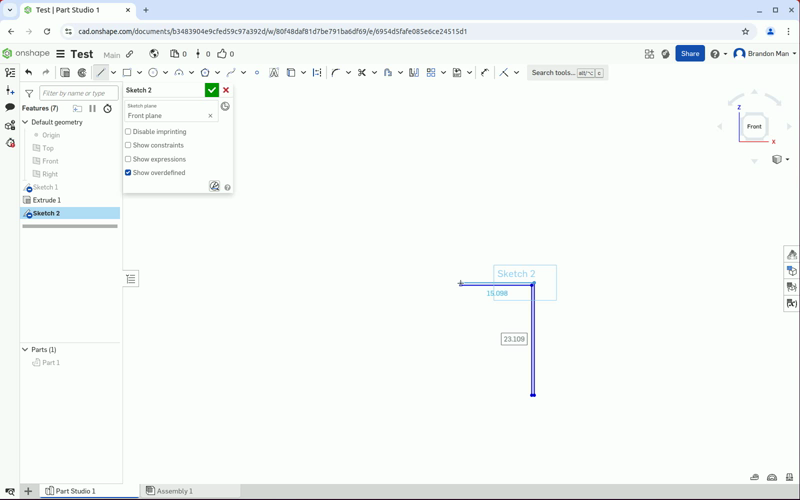
scroll(6)
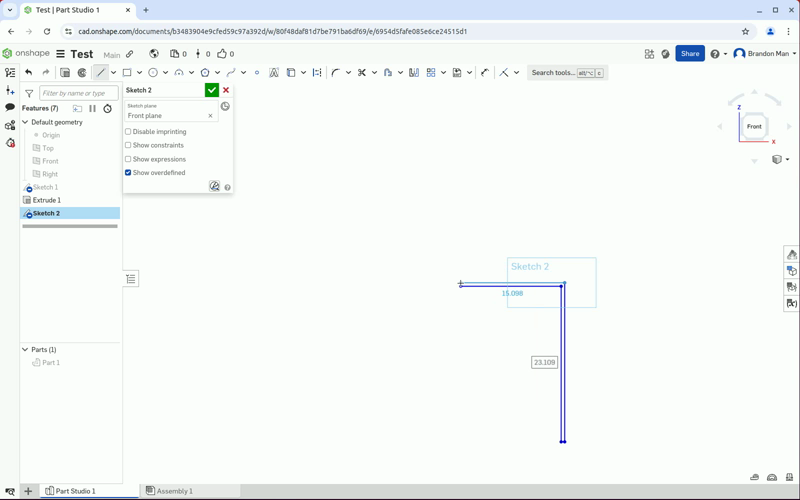
scroll(6)
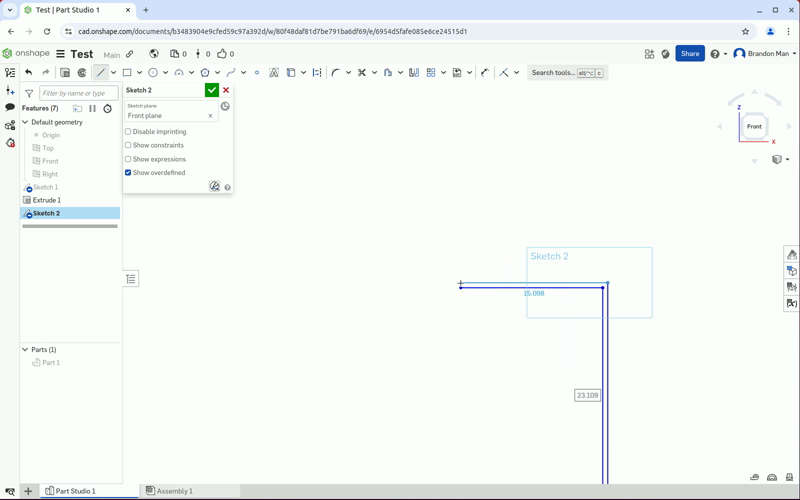
scroll(6)
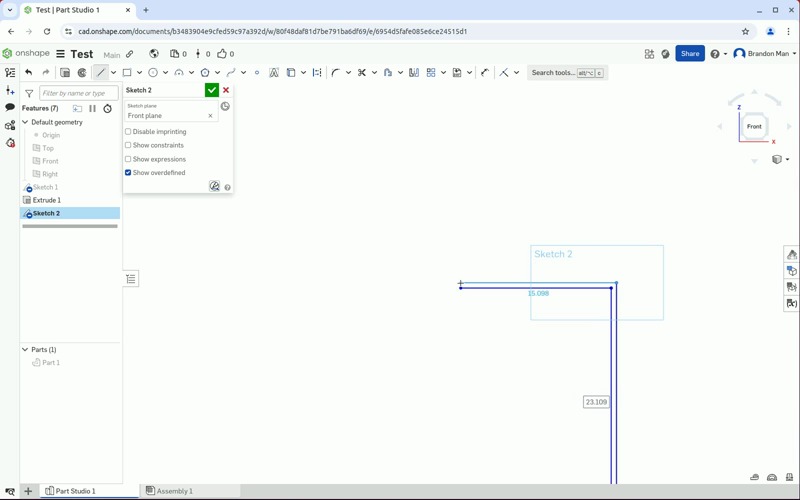
scroll(6)
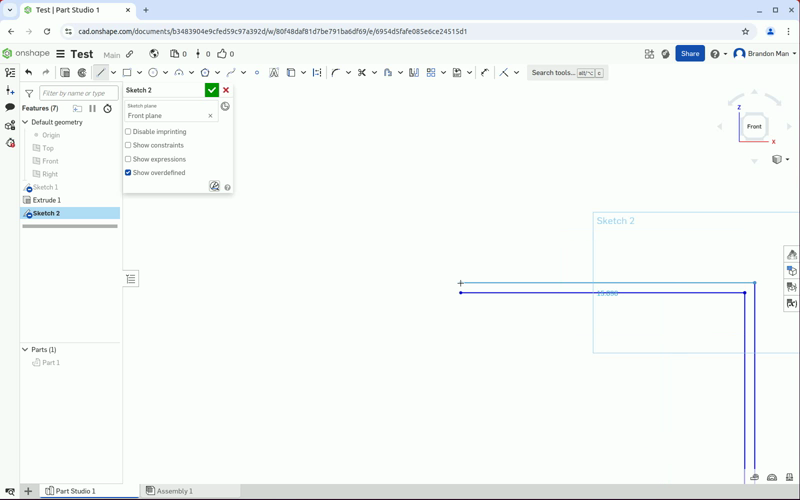
scroll(6)
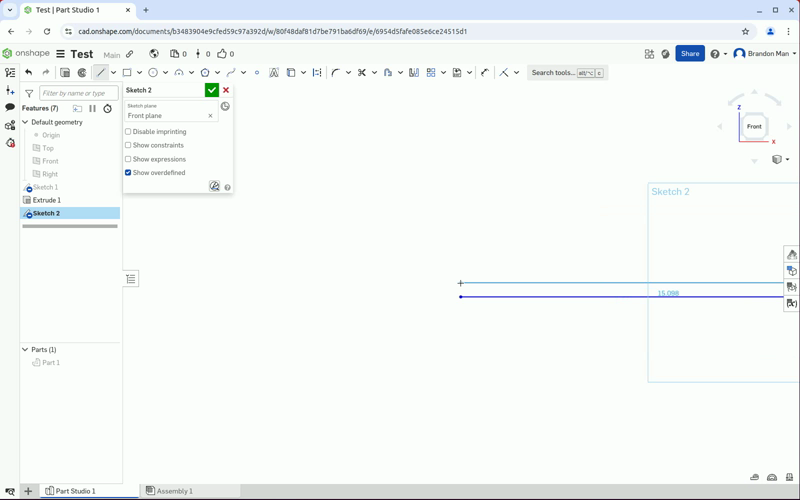
scroll(6)
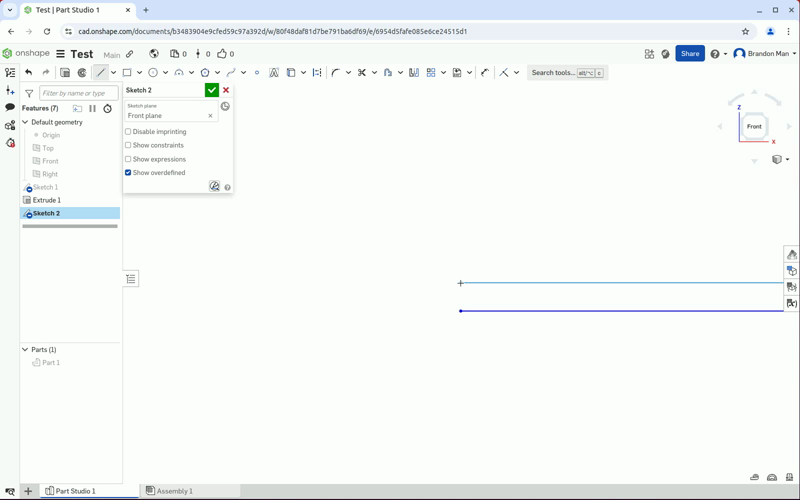
click(460, 282)
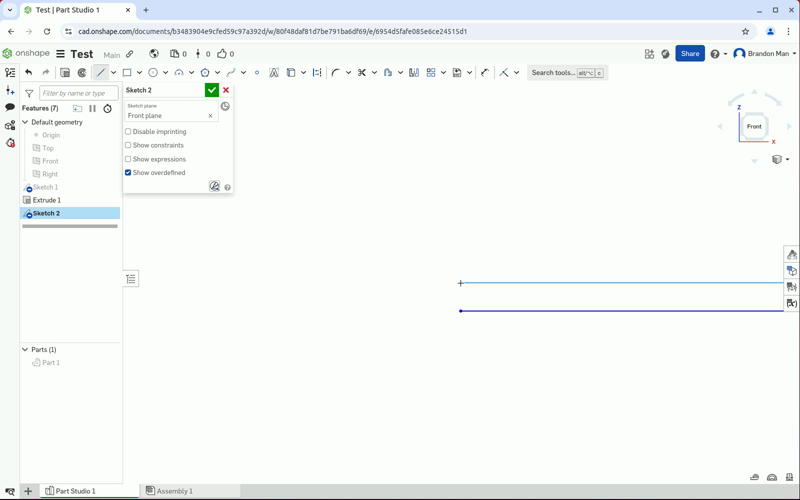
scroll(-6)
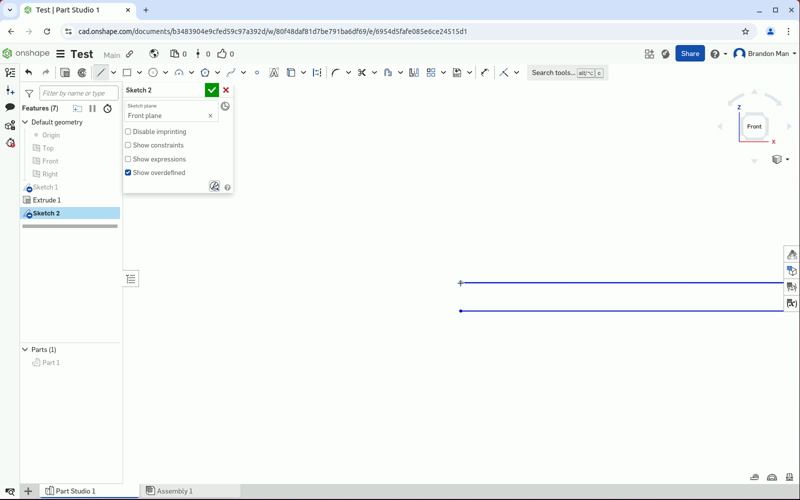
scroll(-6)
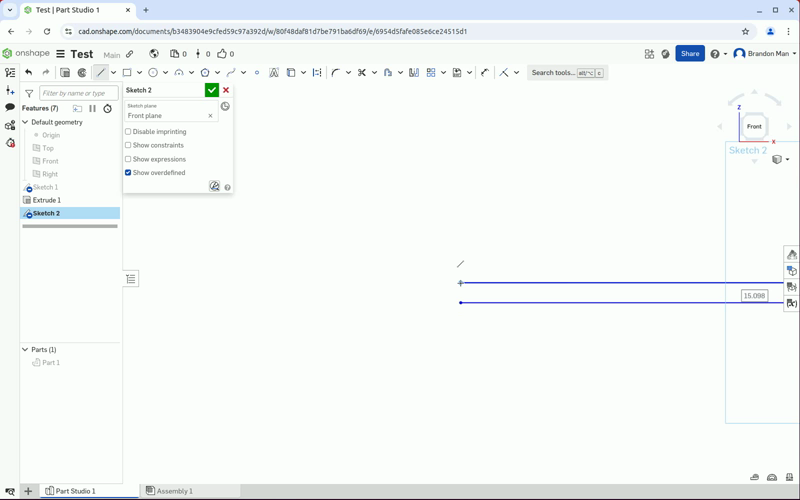
scroll(-6)
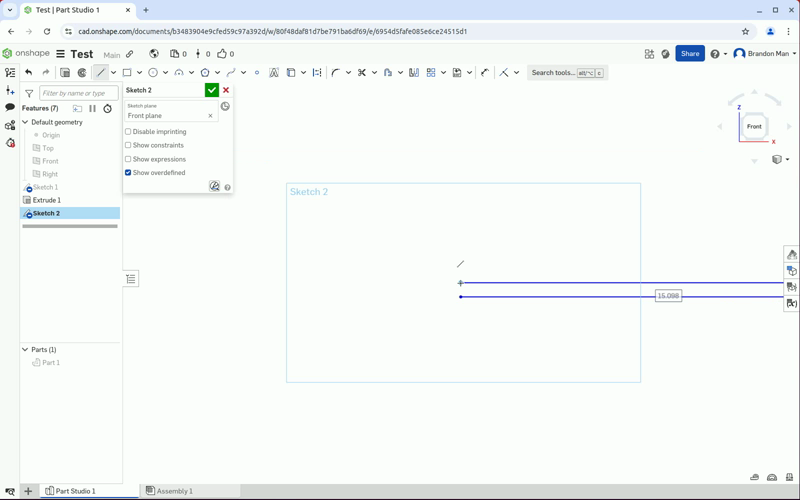
scroll(-6)
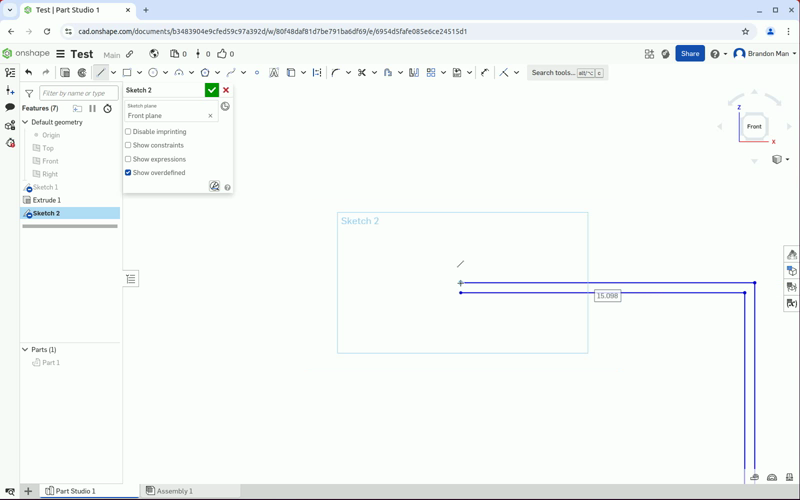
scroll(-6)
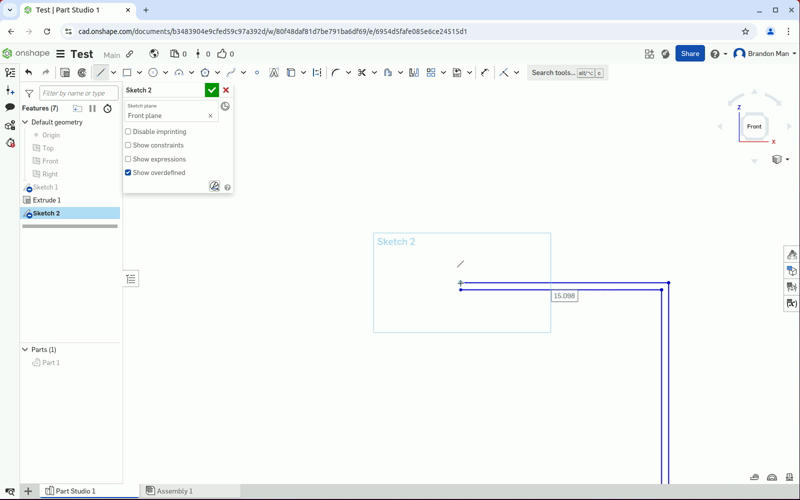
scroll(-6)
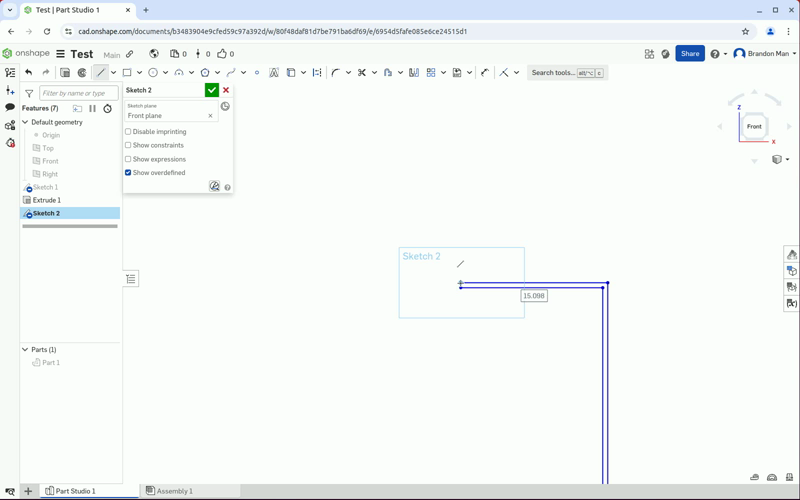
scroll(-6)
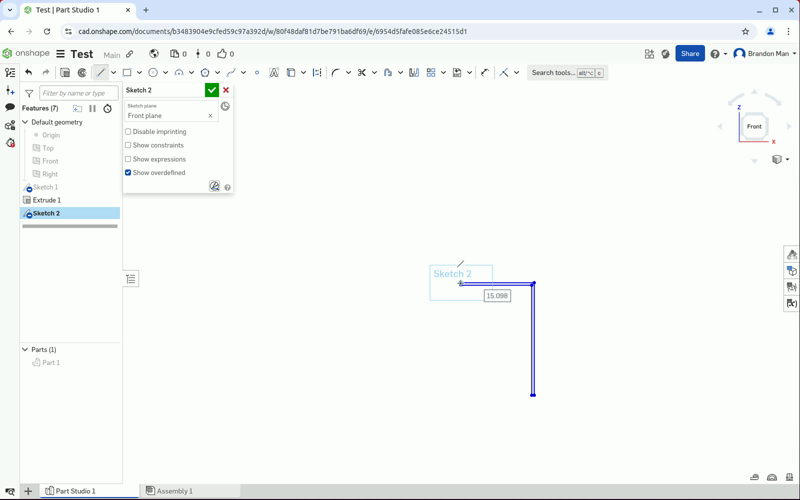
key_up(shift)
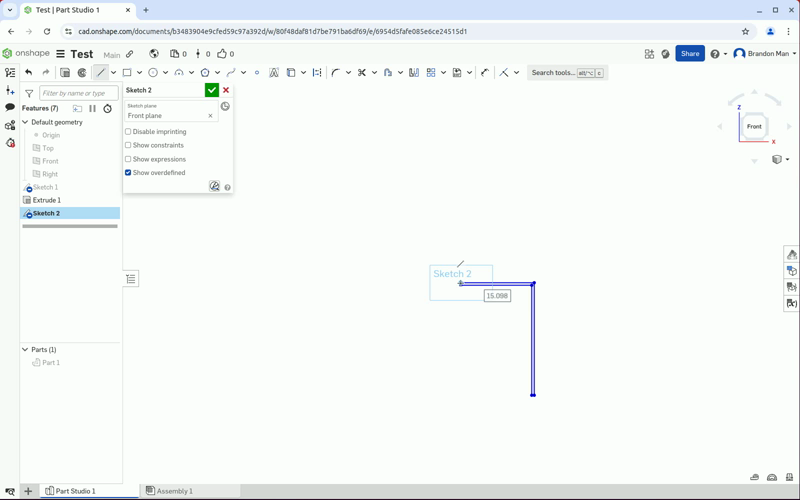
mouse_move(490, 282)
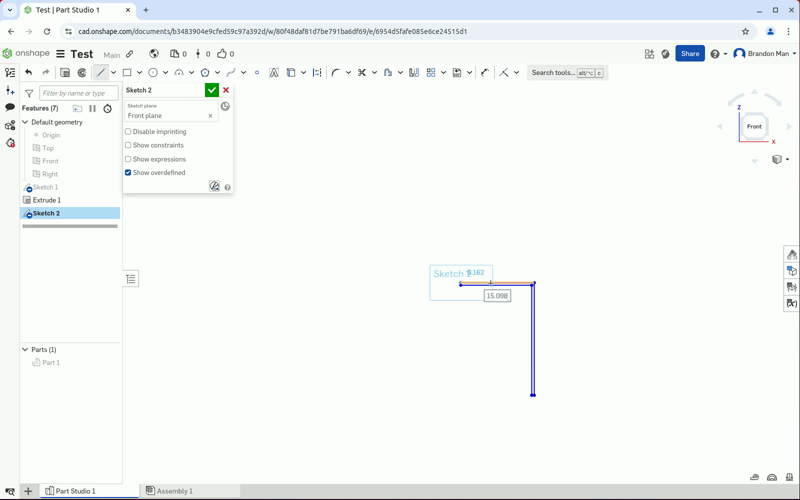
key_down(shift)
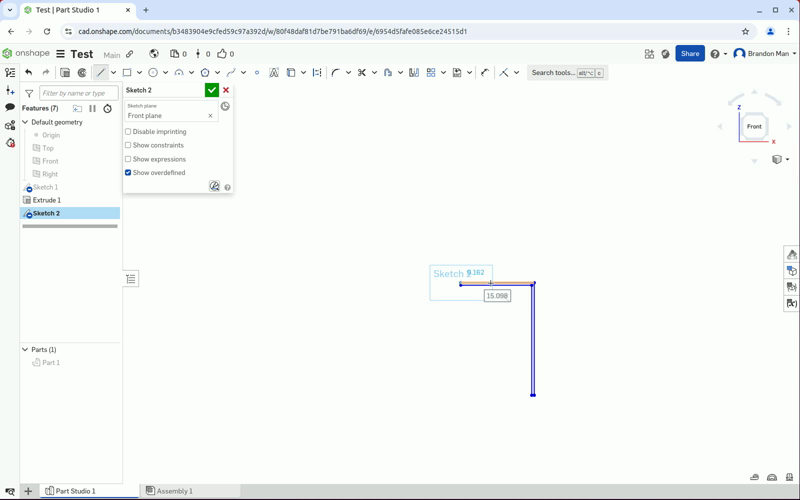
mouse_move(460, 285)
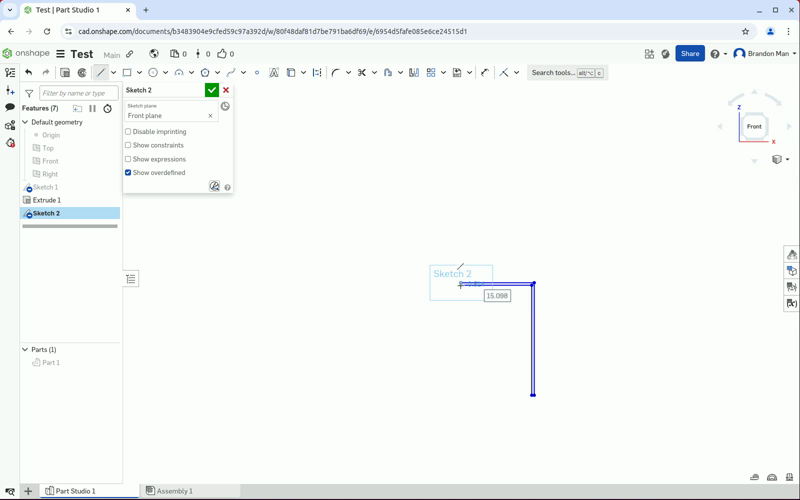
scroll(6)
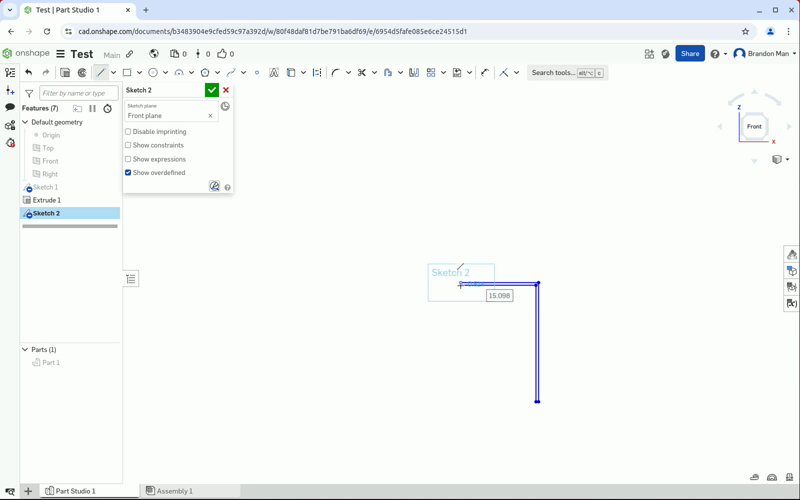
scroll(6)
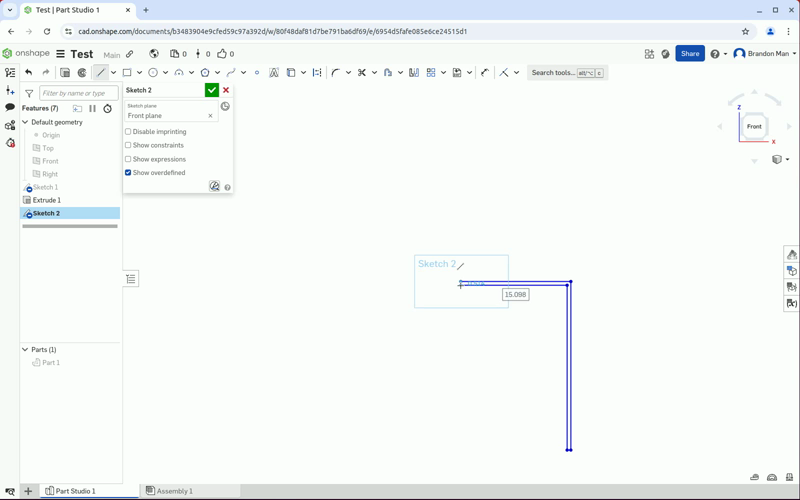
scroll(6)
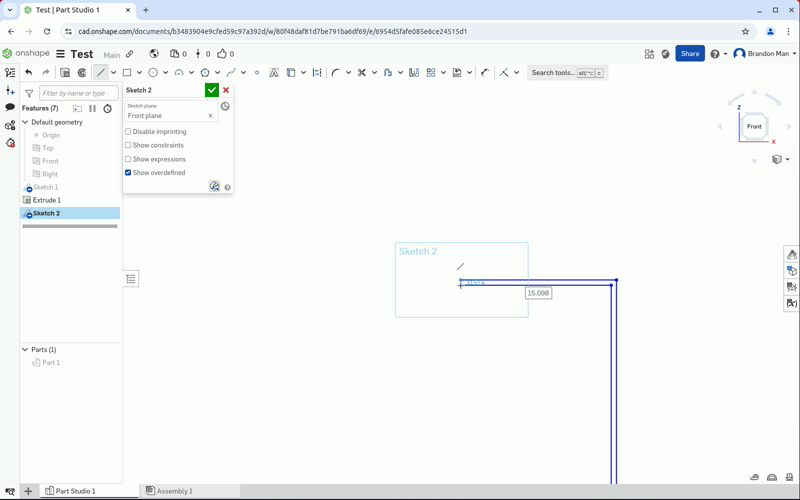
scroll(6)
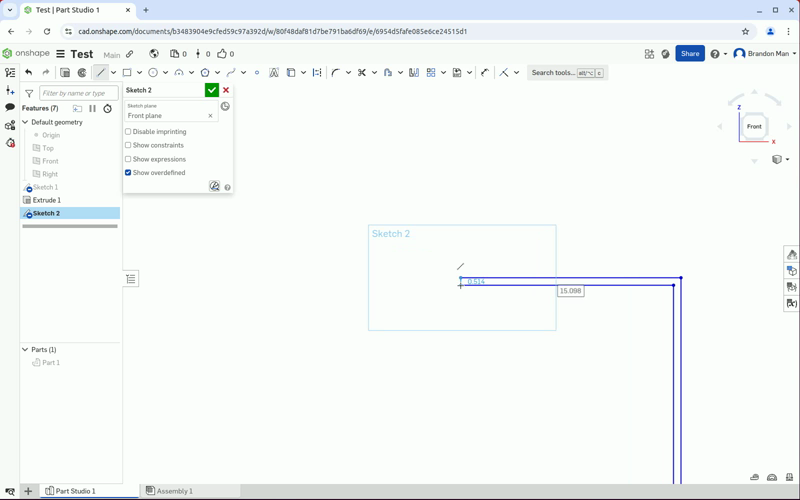
scroll(6)
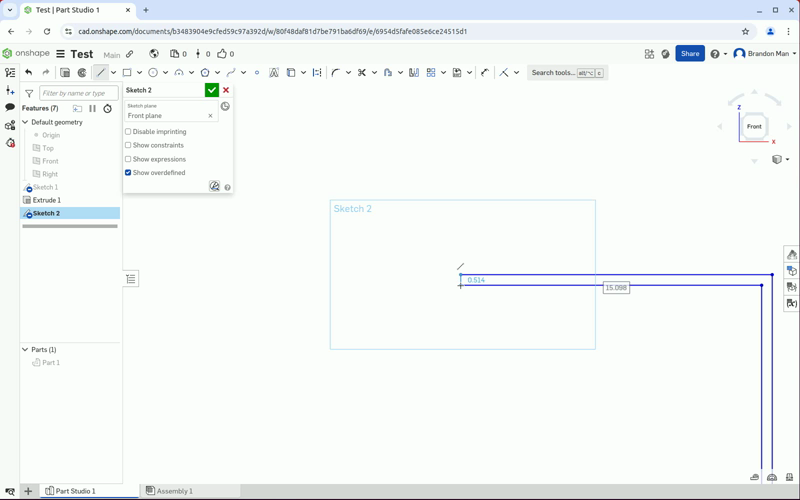
scroll(6)
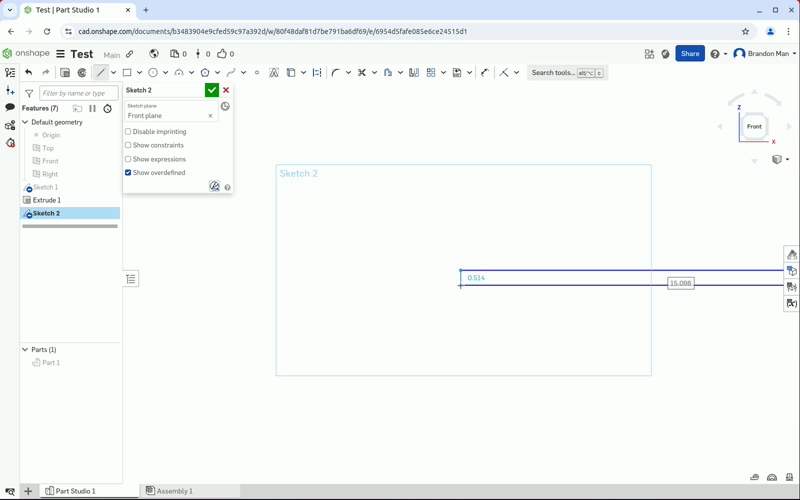
scroll(6)
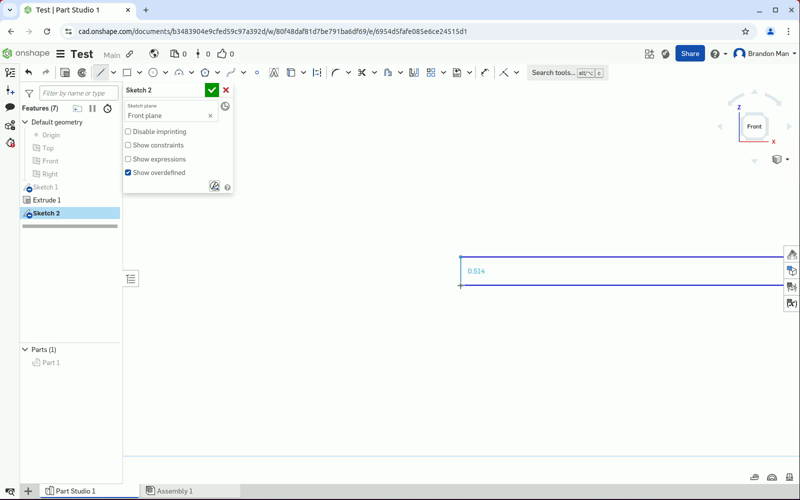
key_up(shift)
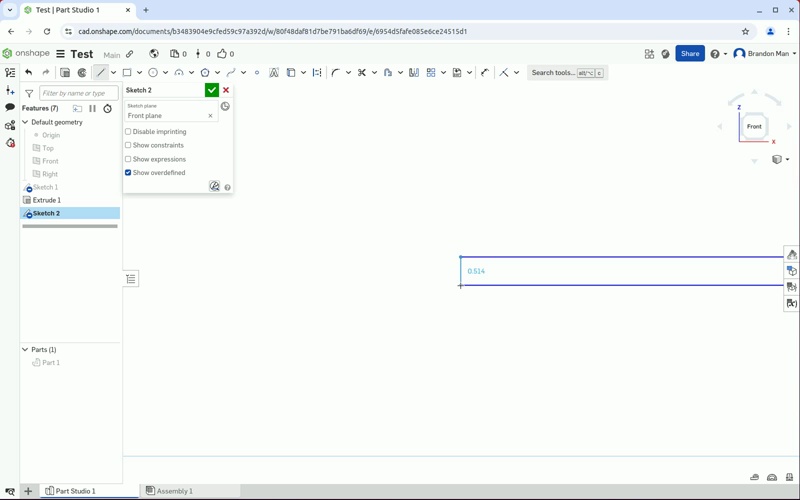
click(460, 285)
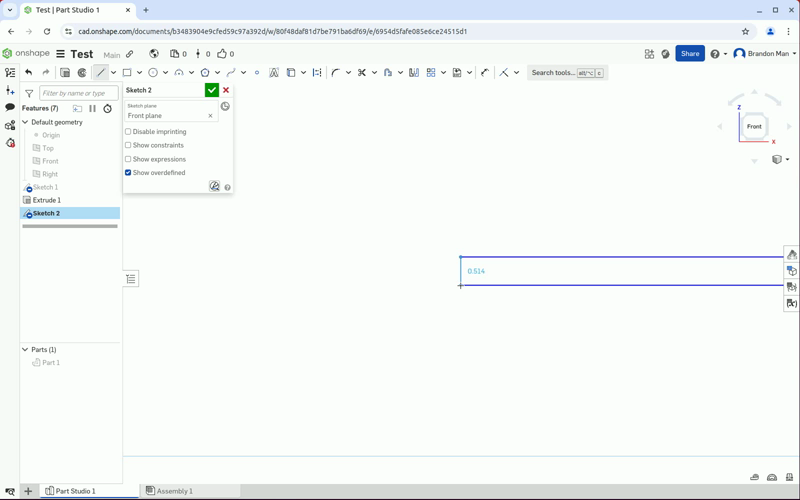
scroll(-6)
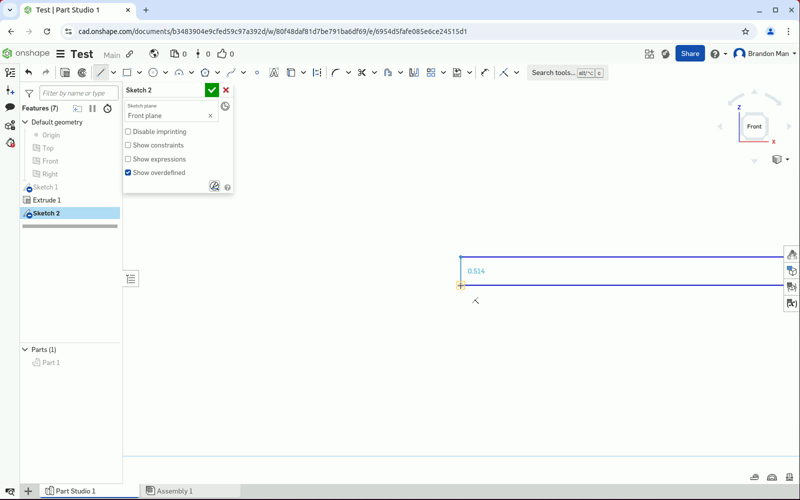
scroll(-6)
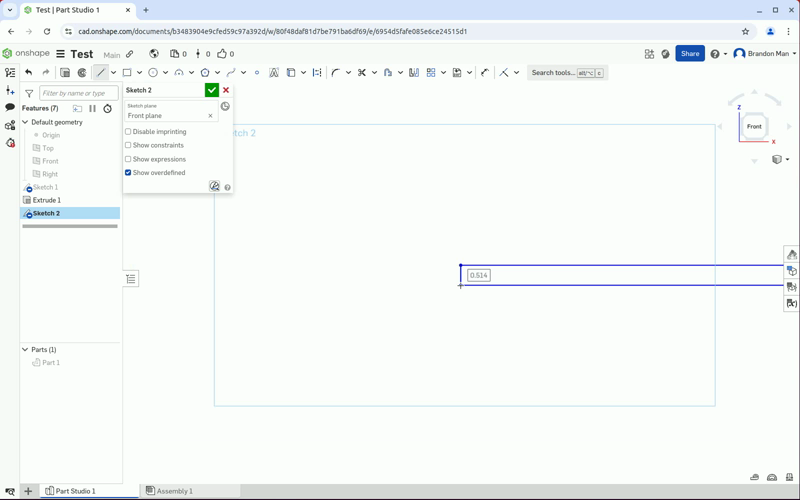
scroll(-6)
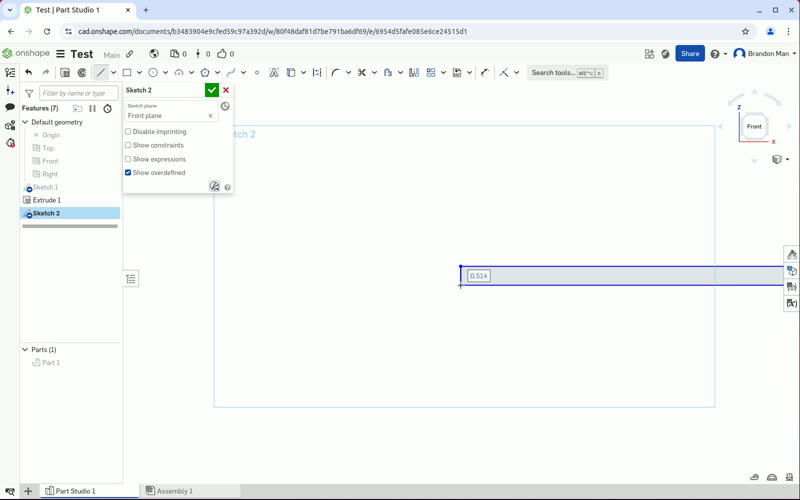
scroll(-6)
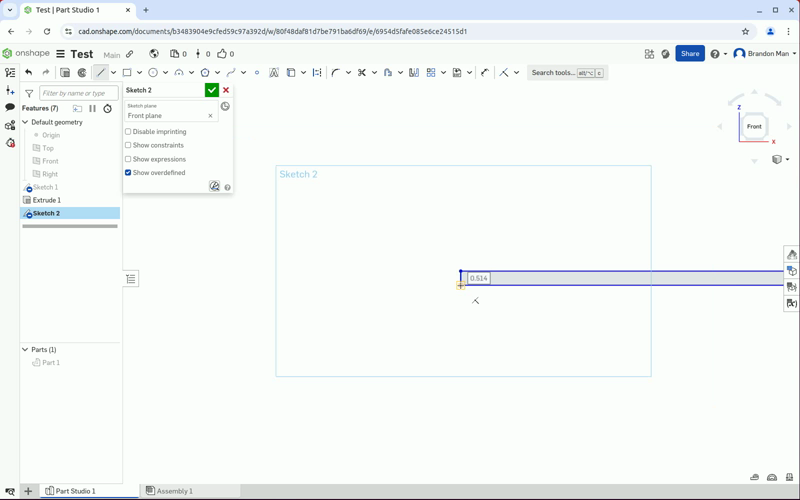
scroll(-6)
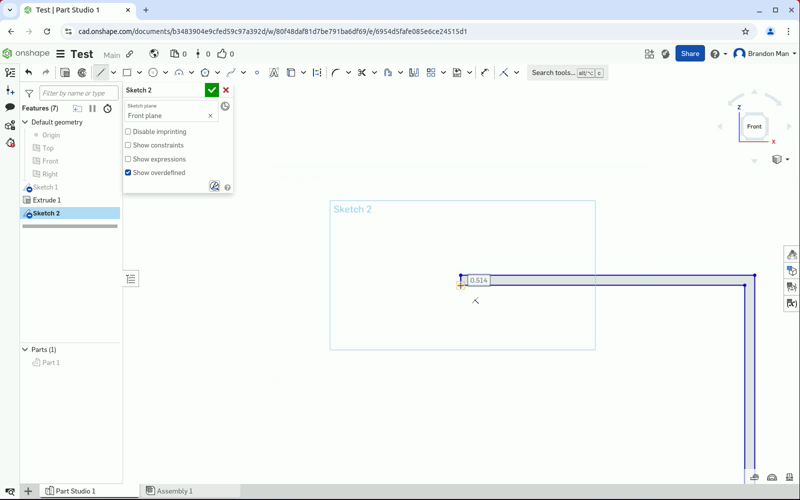
scroll(-6)
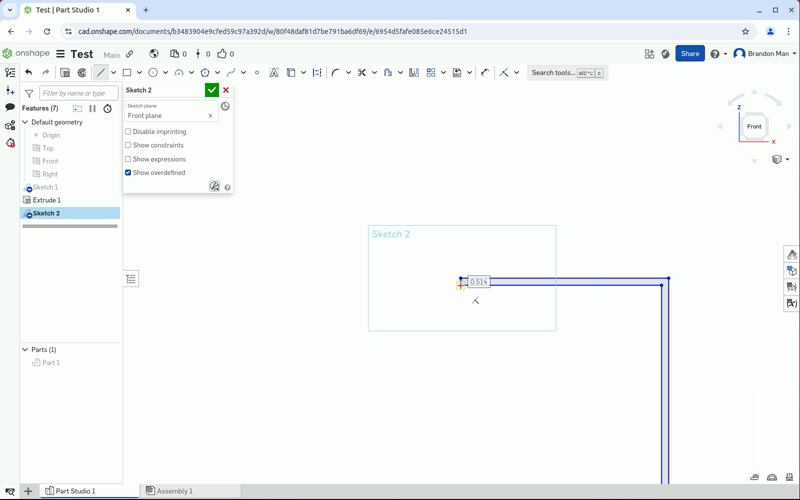
scroll(-6)
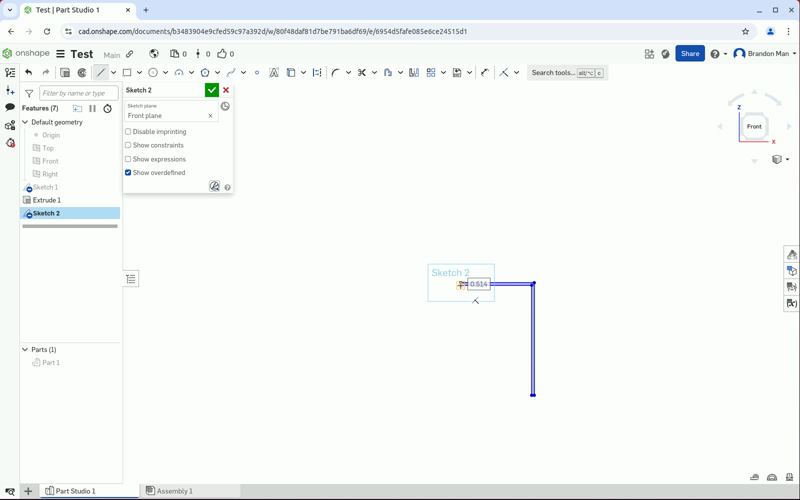
key(esc)
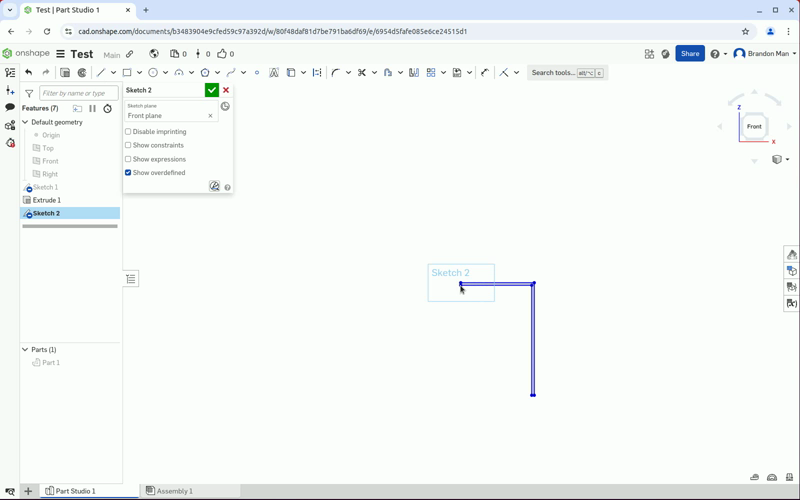
mouse_move(492, 284)
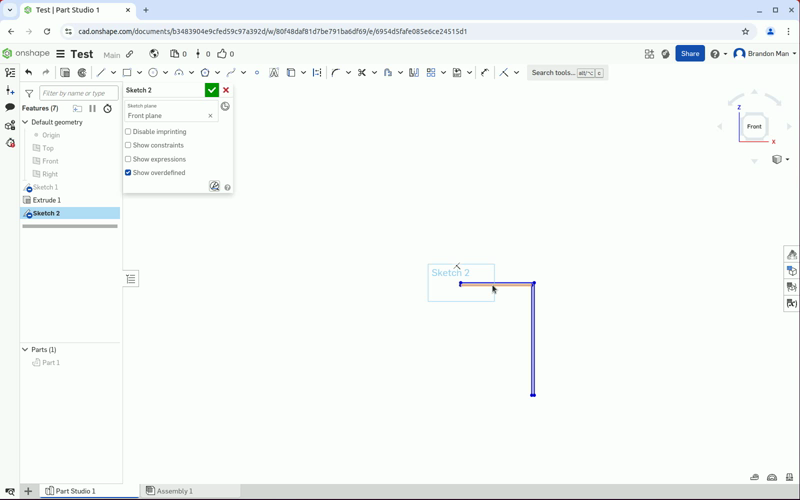
scroll(6)
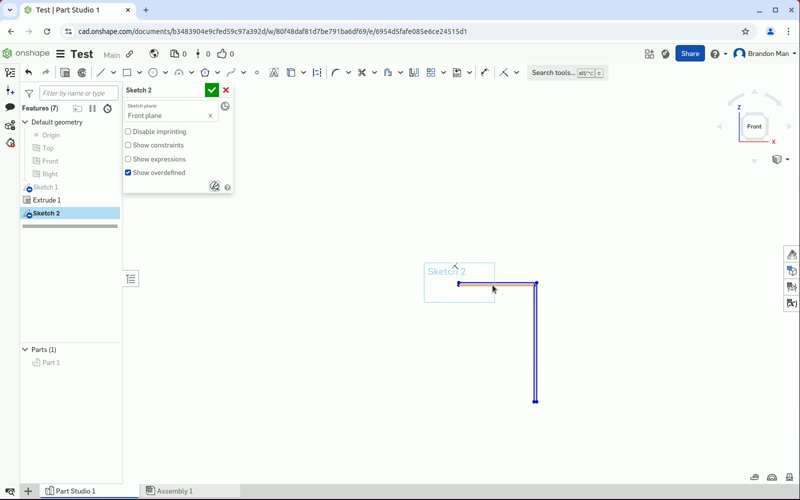
scroll(6)
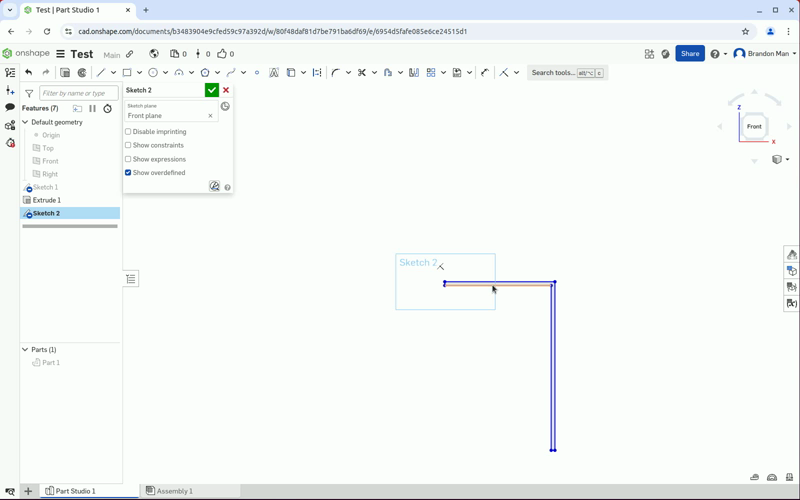
scroll(6)
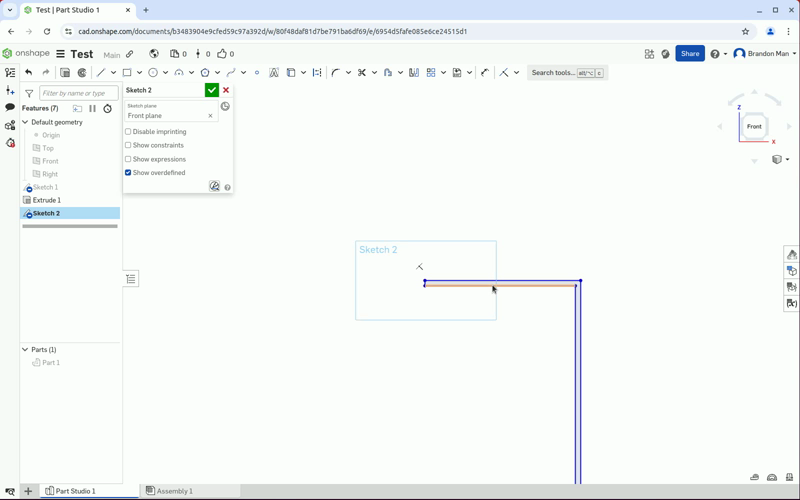
scroll(6)
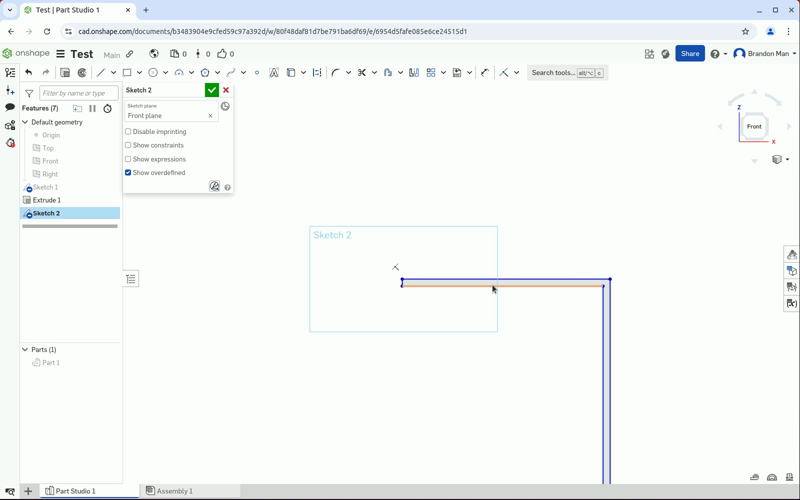
scroll(6)
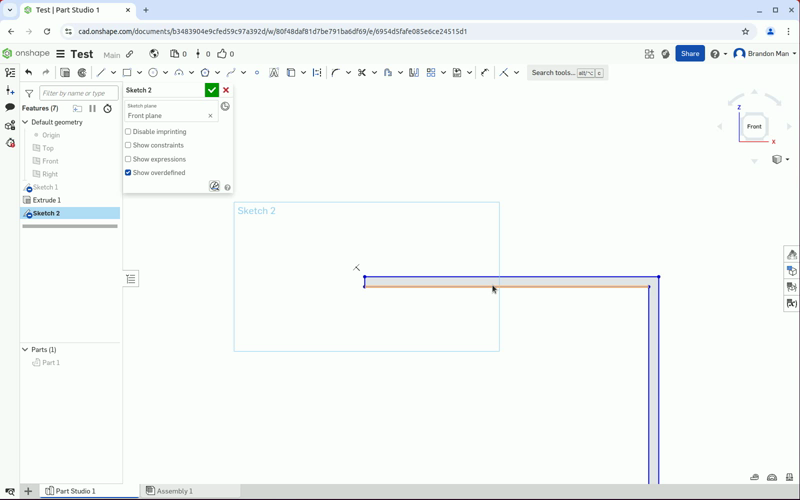
scroll(6)
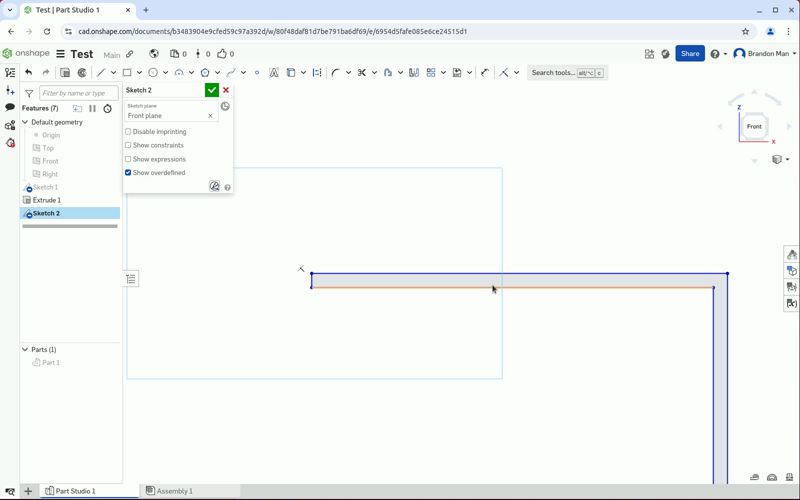
scroll(6)
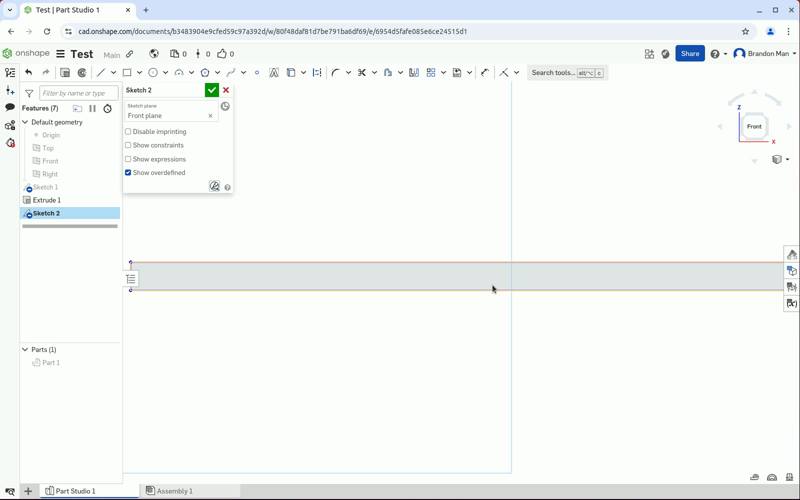
click(492, 284)
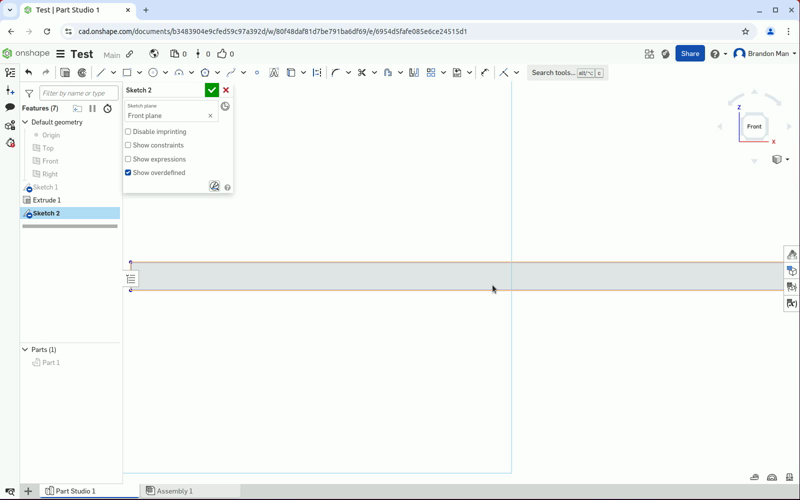
scroll(-6)
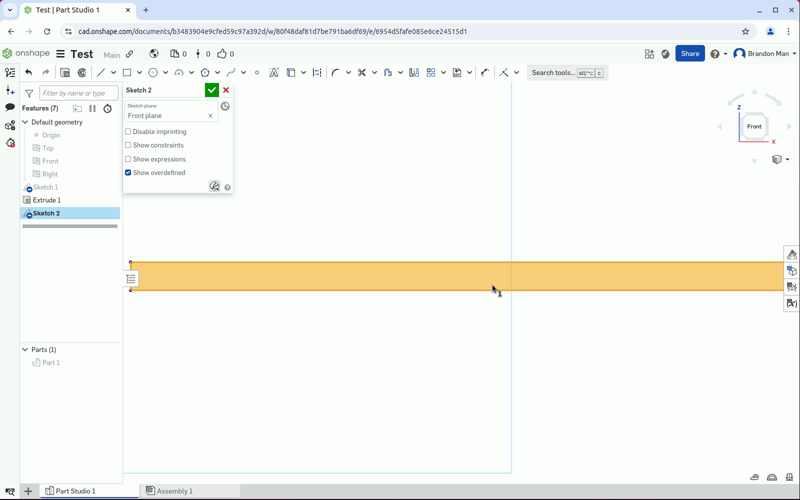
scroll(-6)
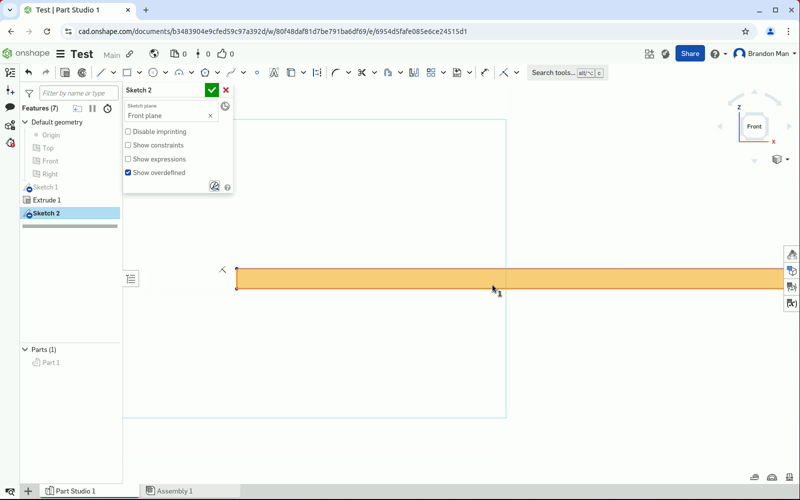
scroll(-6)
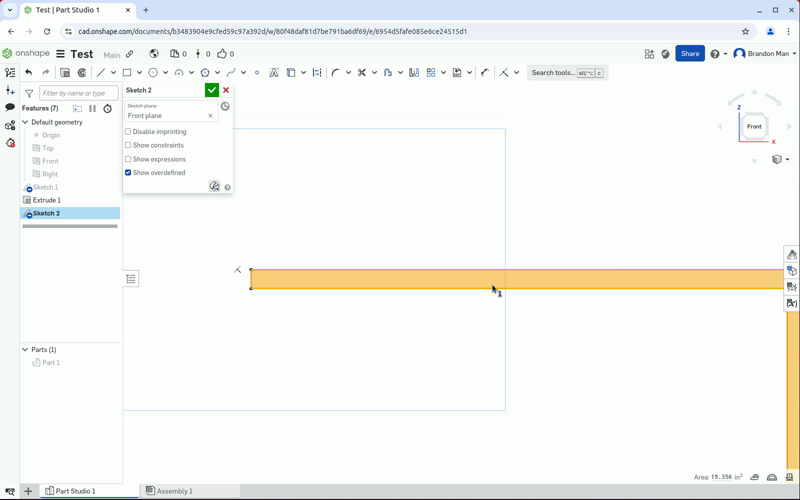
scroll(-6)
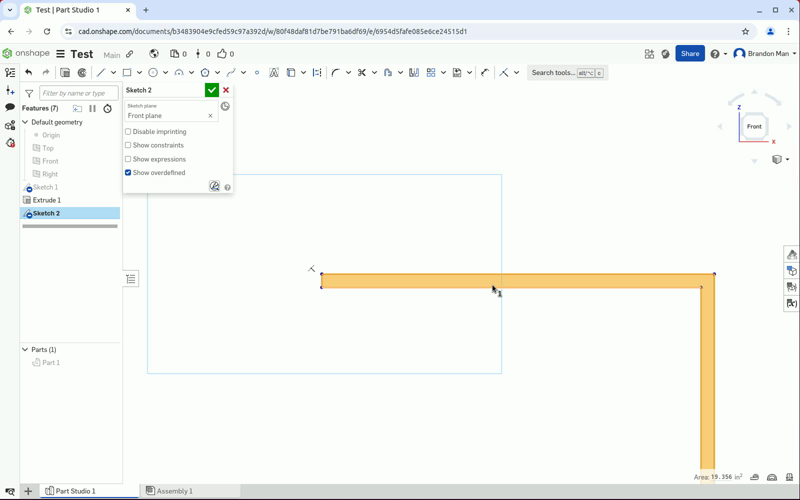
scroll(-6)
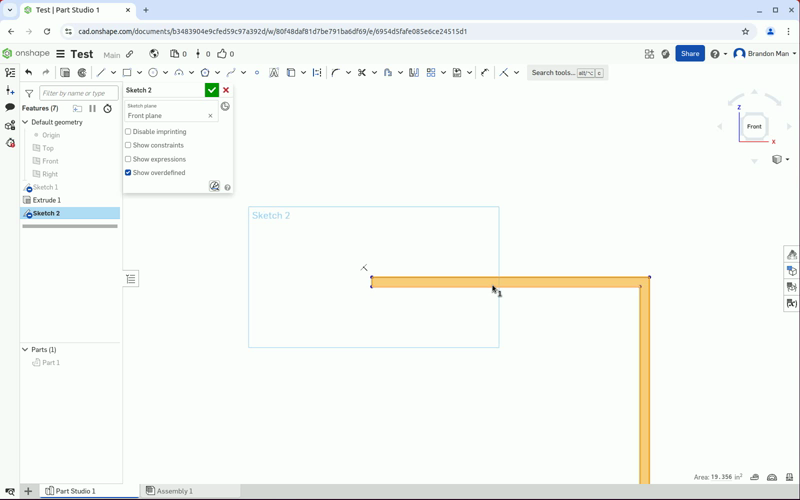
scroll(-6)
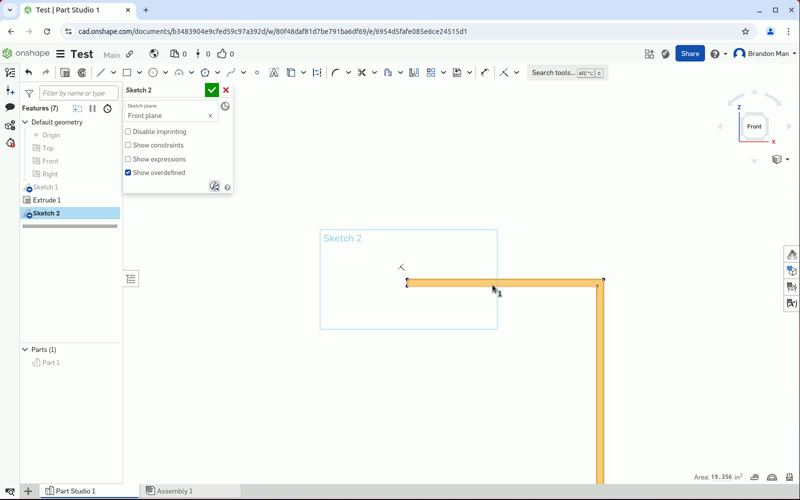
scroll(-6)
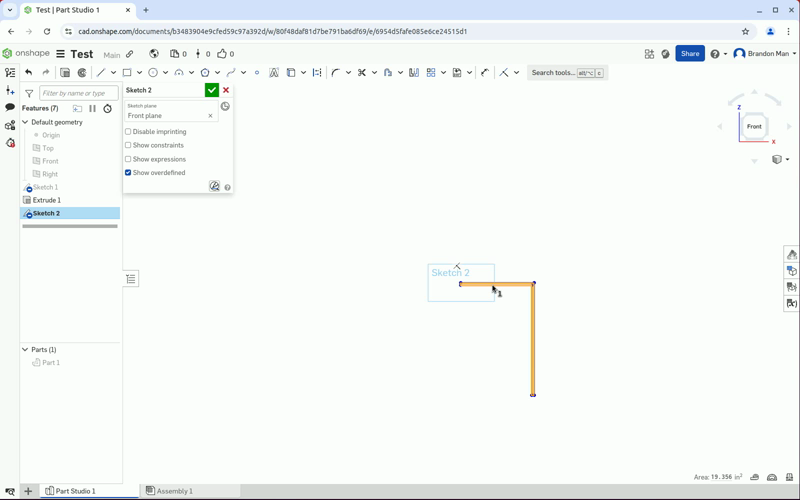
mouse_move(73, 352)
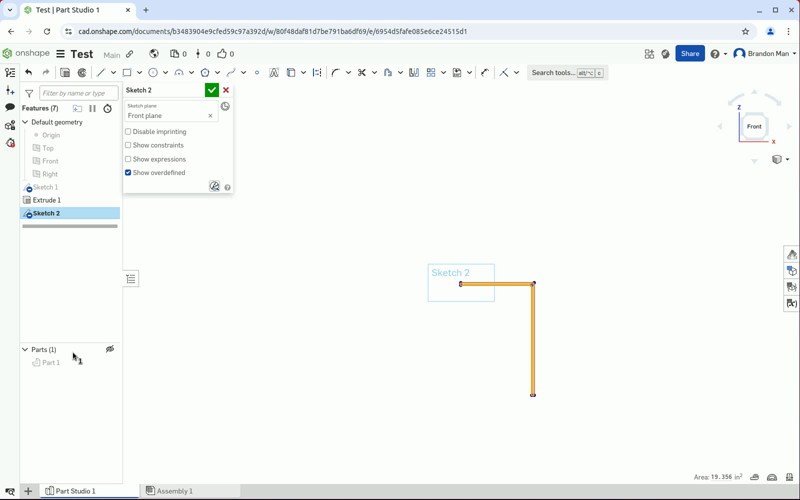
key(shift+y)
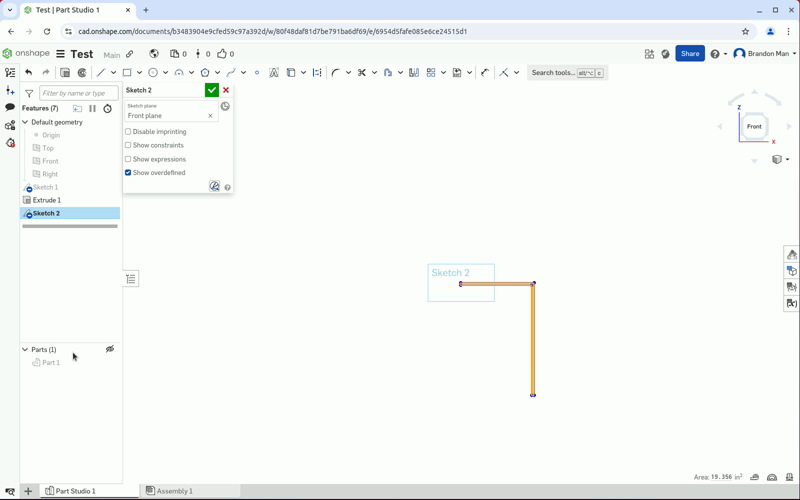
key(shift+e)
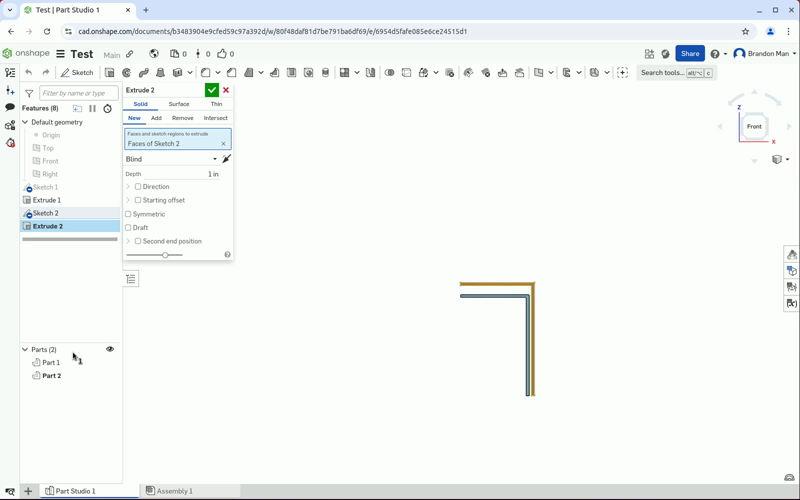
mouse_move(143, 106)
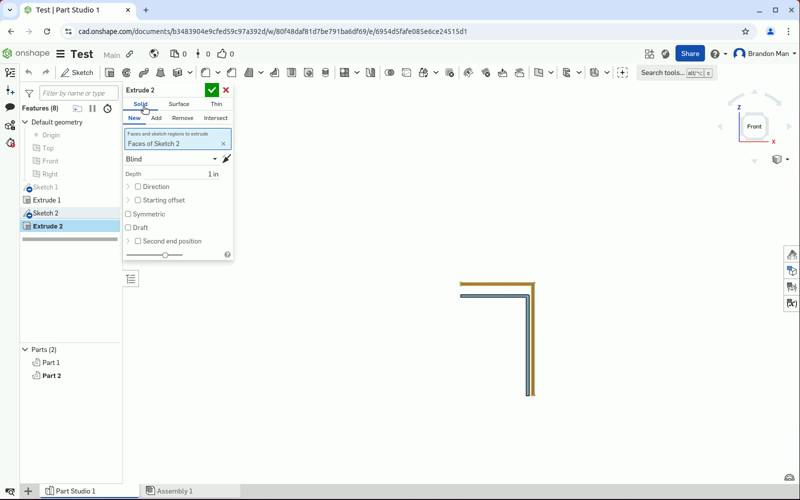
click(143, 106)
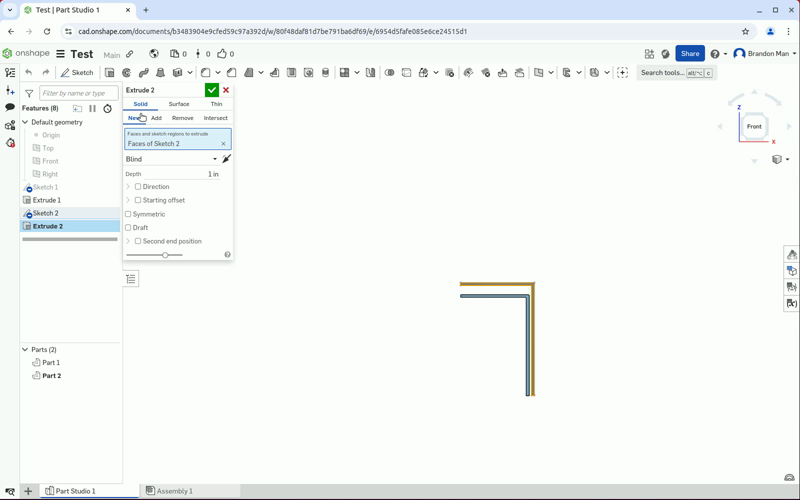
mouse_move(137, 120)
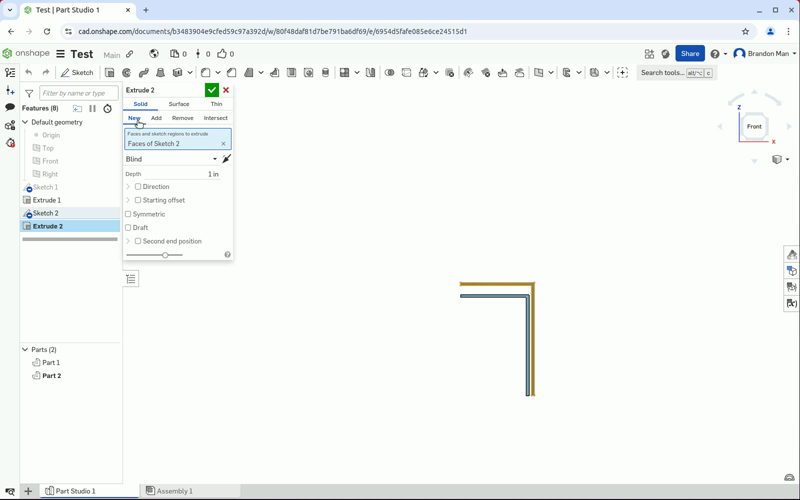
click(137, 120)
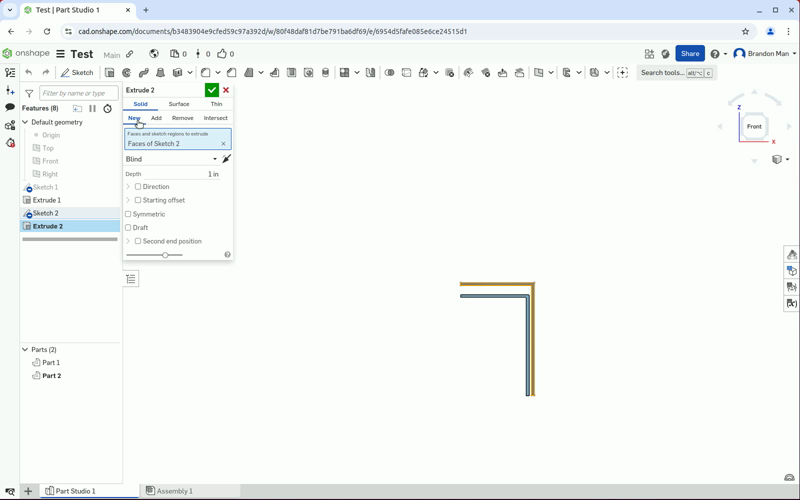
key(tab, 4)
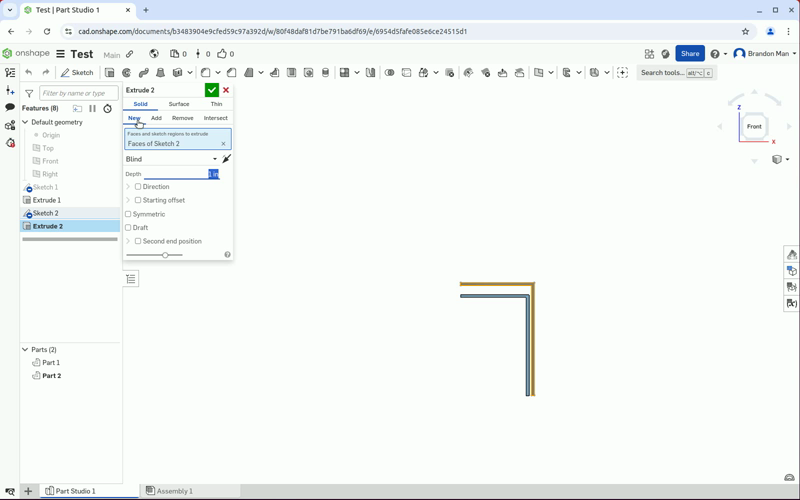
text(7.702)
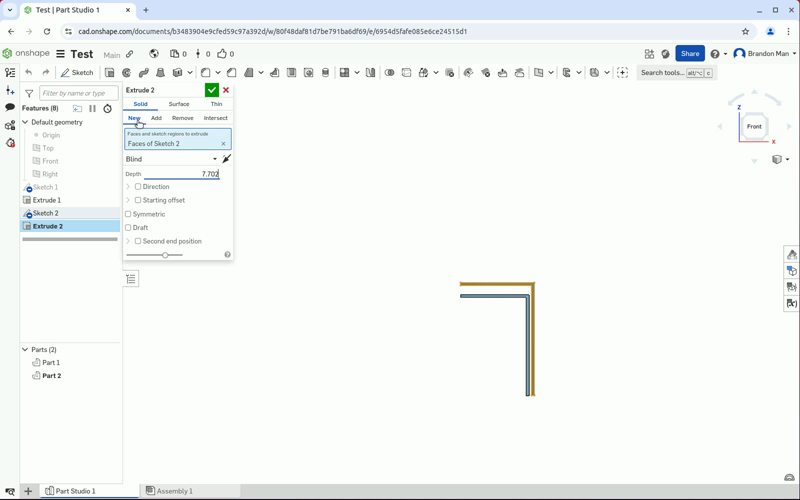
key(tab, 3)
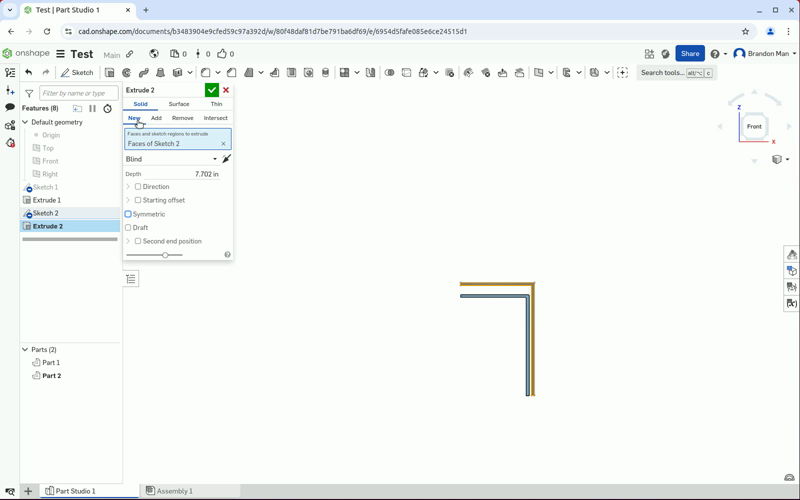
key(space)
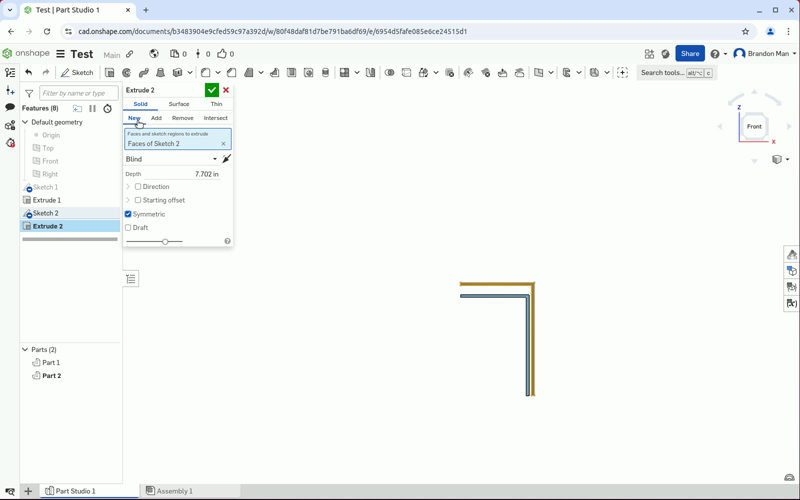
key(enter)
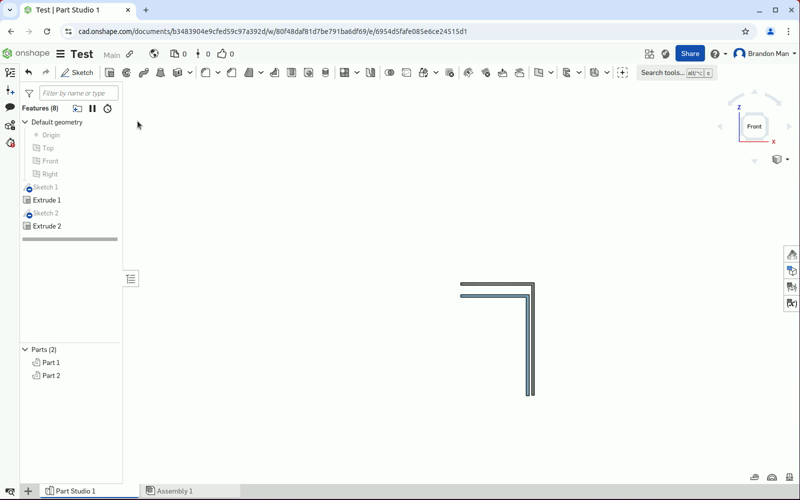
key(shift+h)
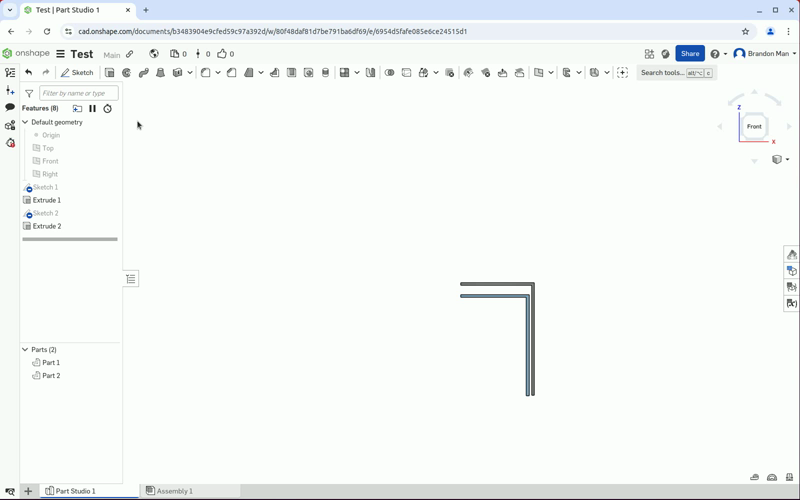
key(shift+h)
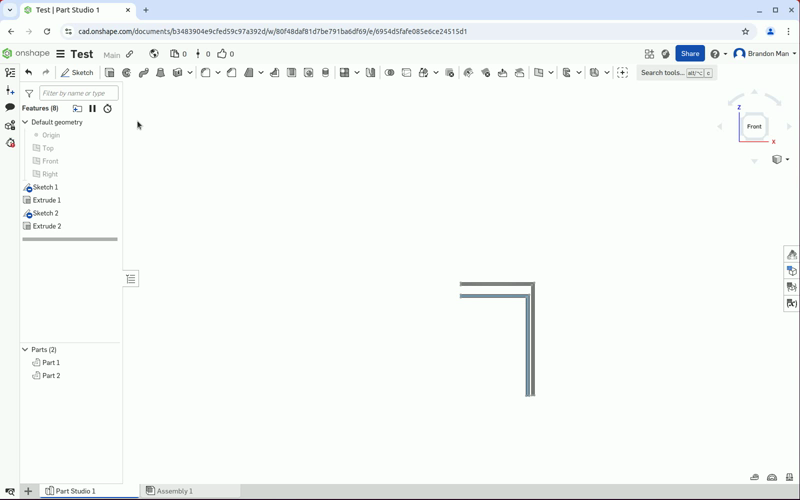
key(shift+7)
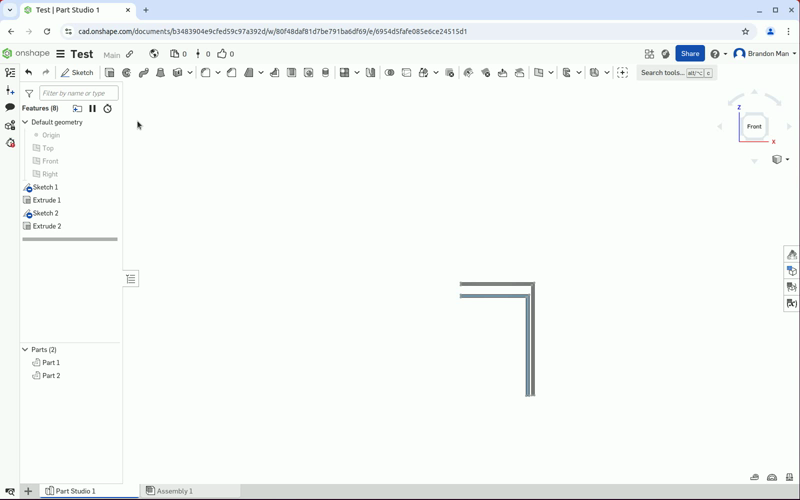
key(left, 2)
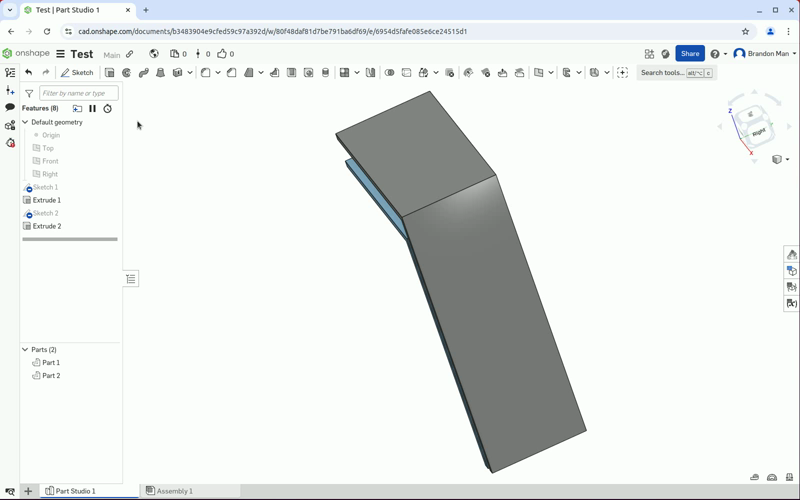
key(down, 2)
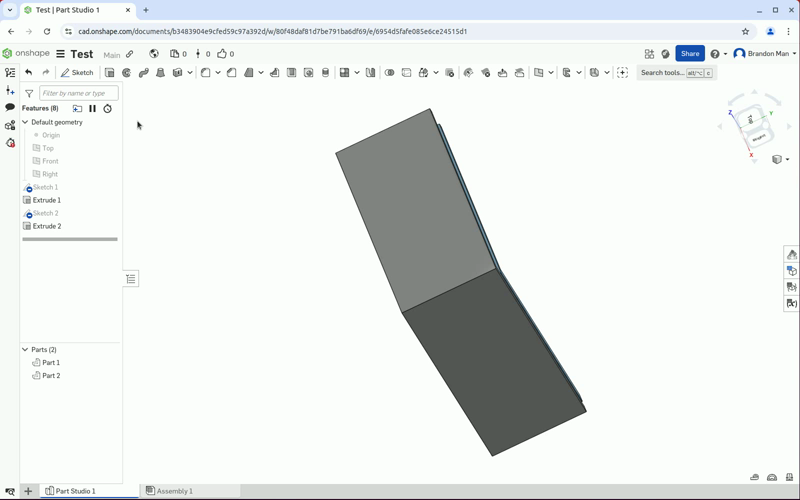
key(up, 2)
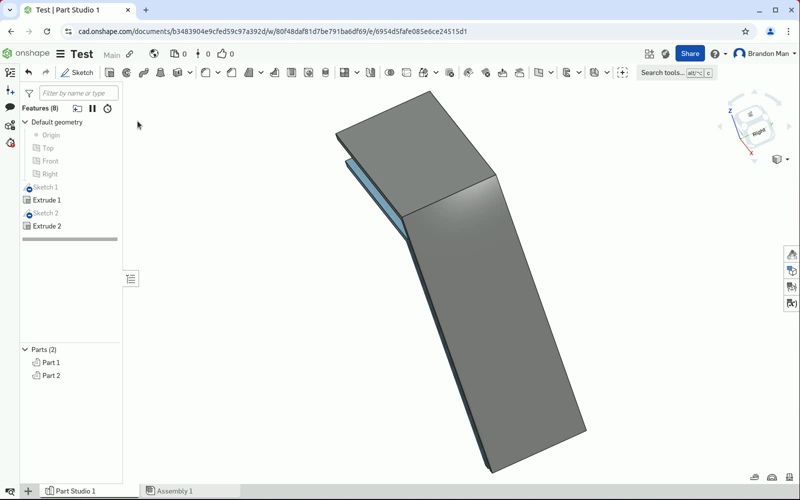
key(right, 2)
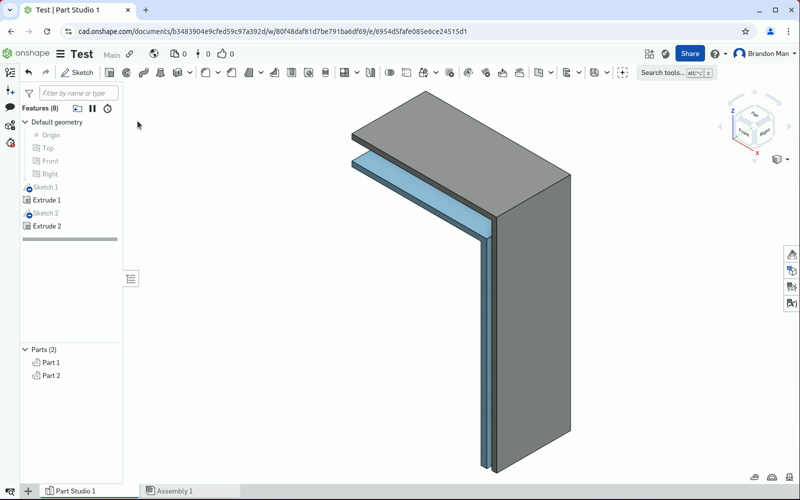
mouse_move(73, 189)
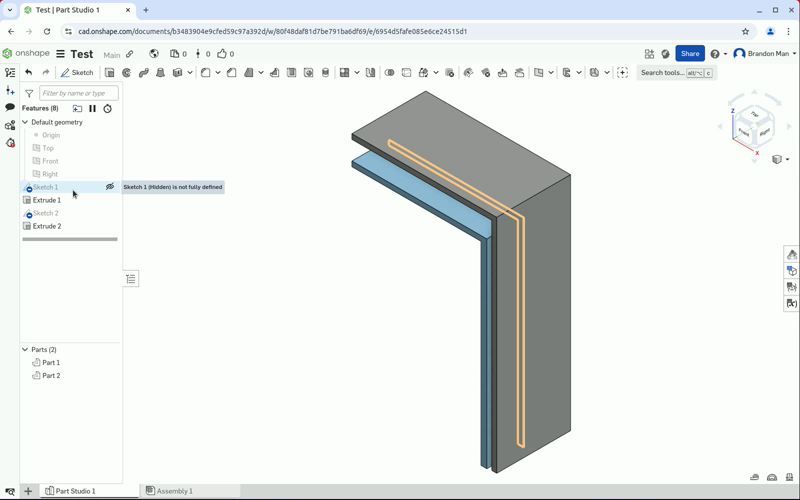
click(73, 189)